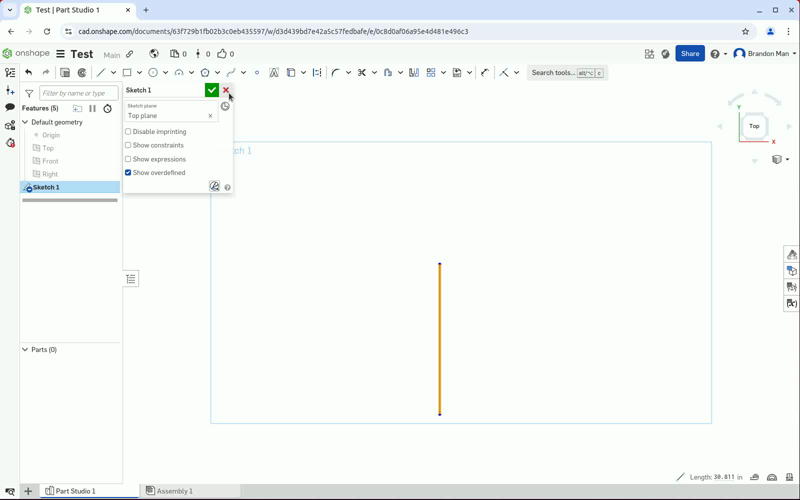
key(shift+h)
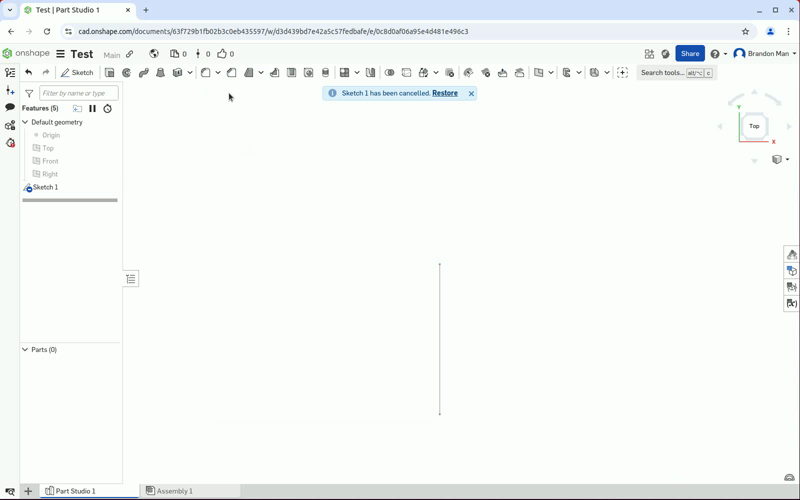
key(shift+s)
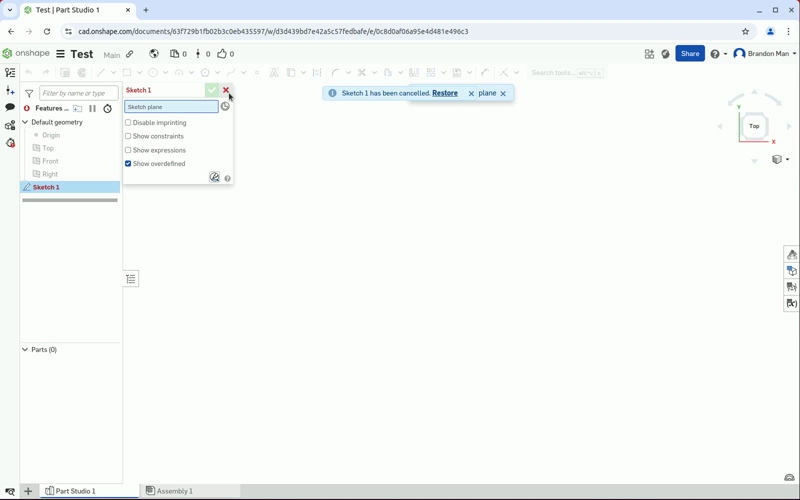
mouse_move(73, 150)
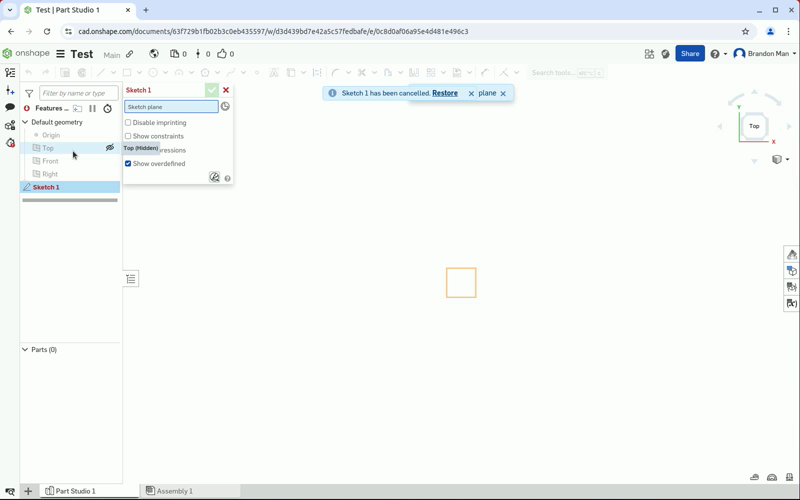
click(73, 150)
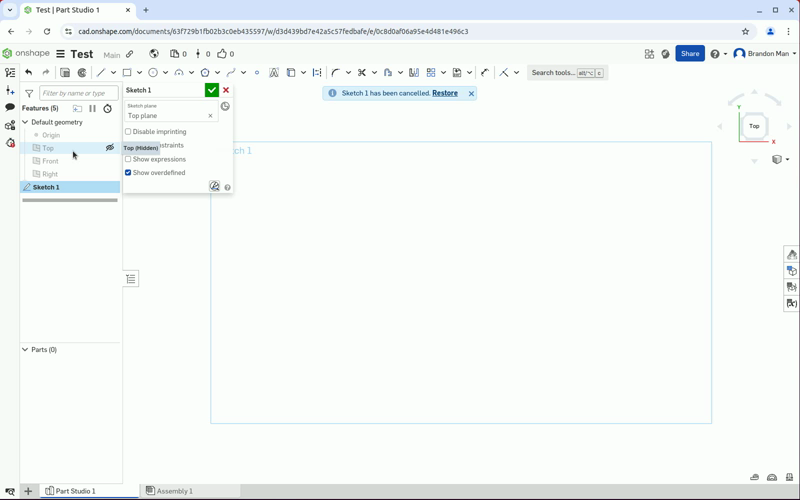
mouse_move(73, 352)
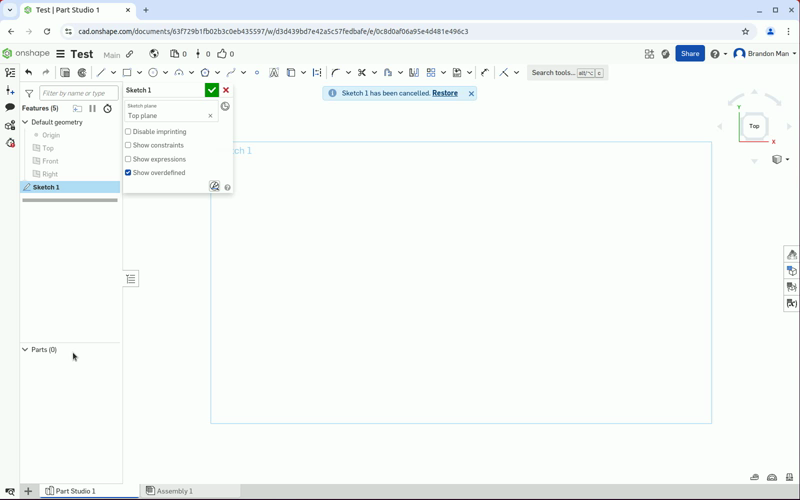
key(y)
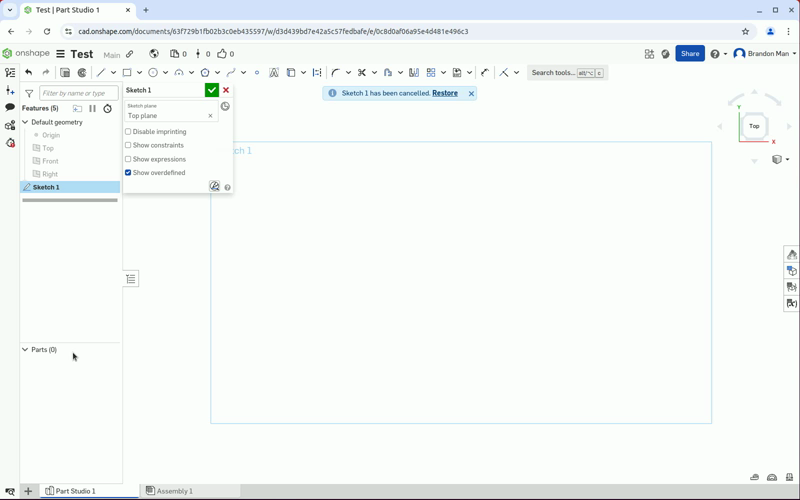
key(l)
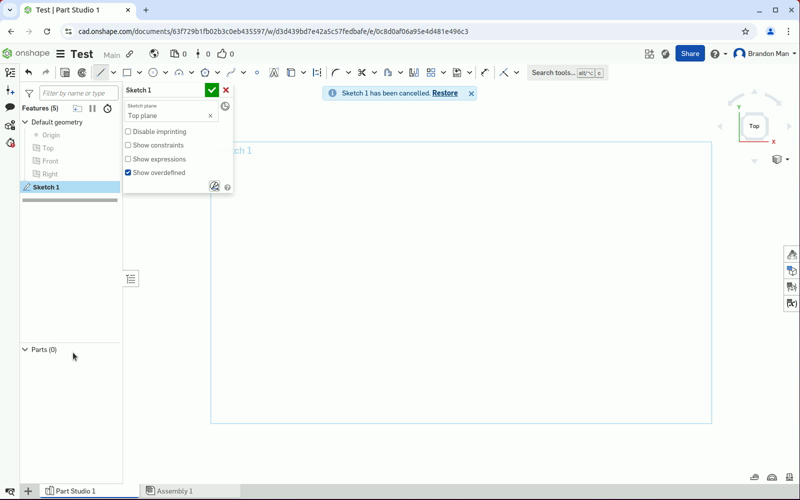
key_down(shift)
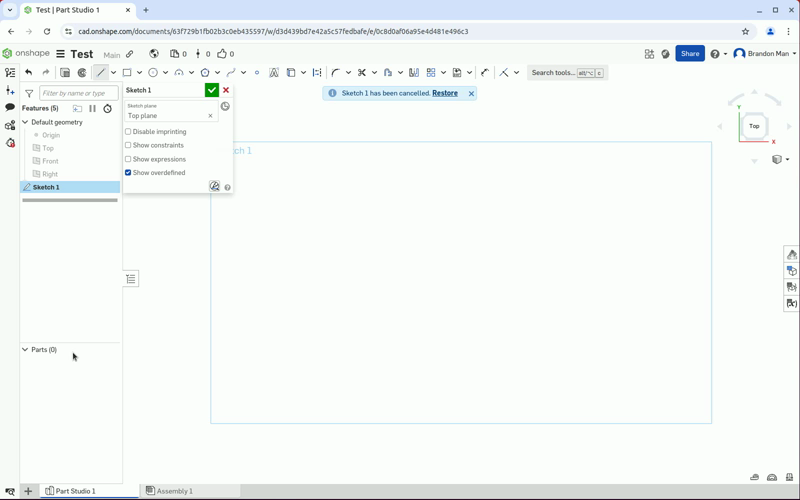
mouse_move(390, 245)
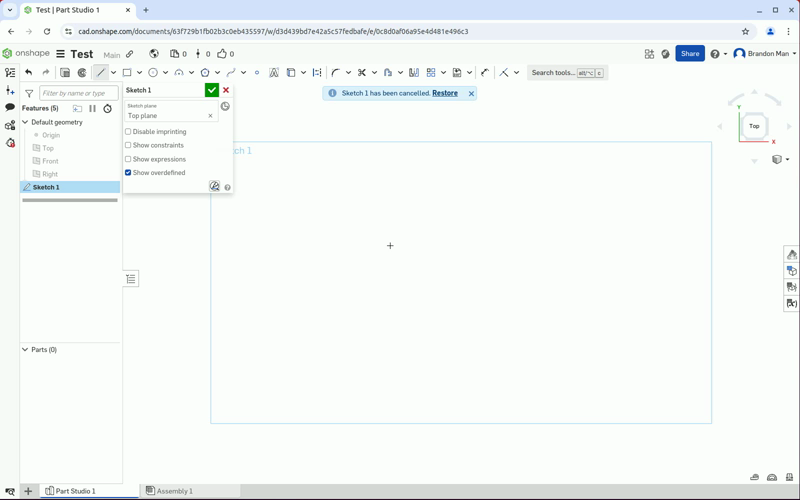
click(390, 245)
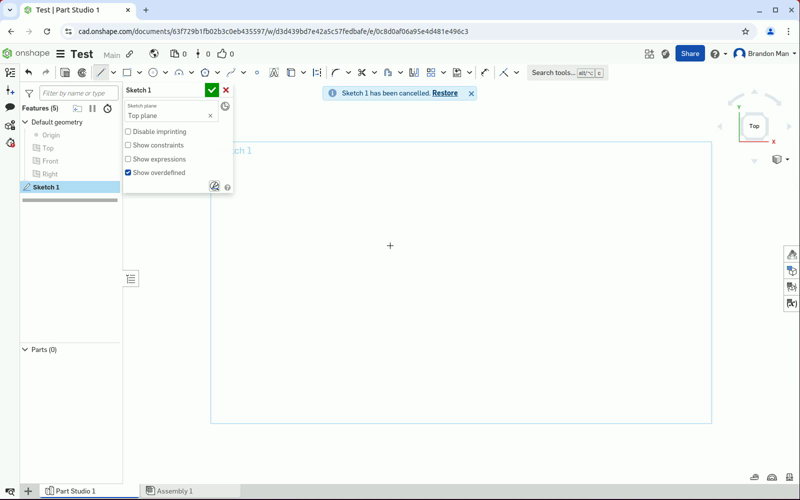
key_up(shift)
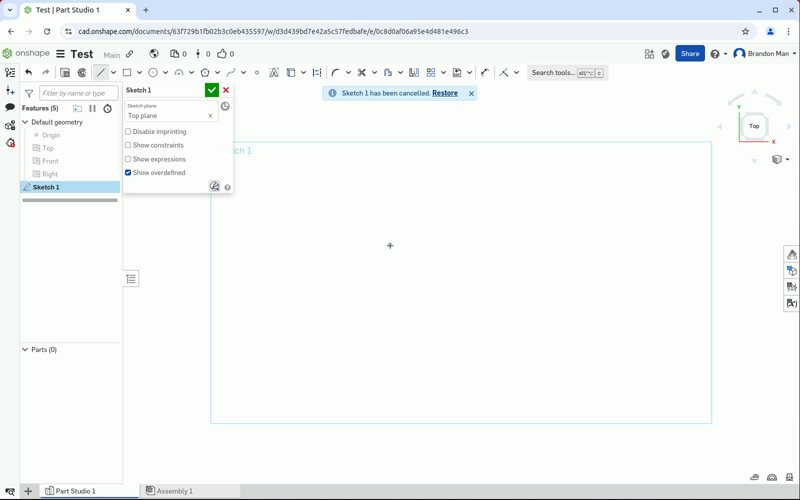
key_down(shift)
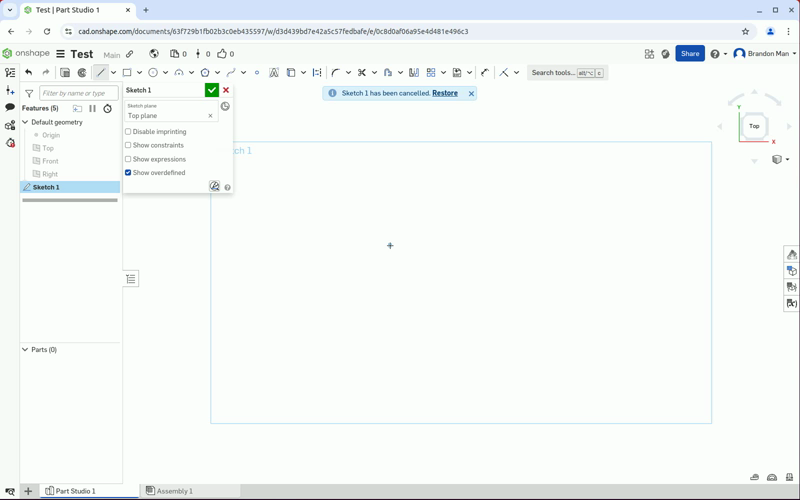
mouse_move(465, 245)
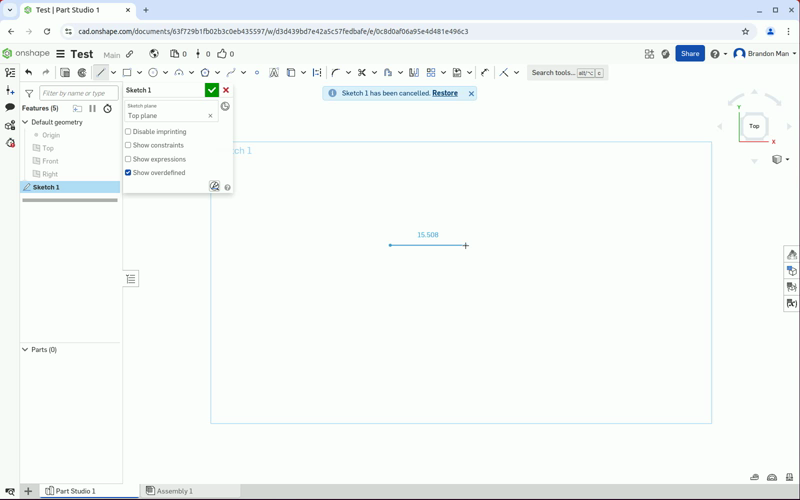
click(465, 245)
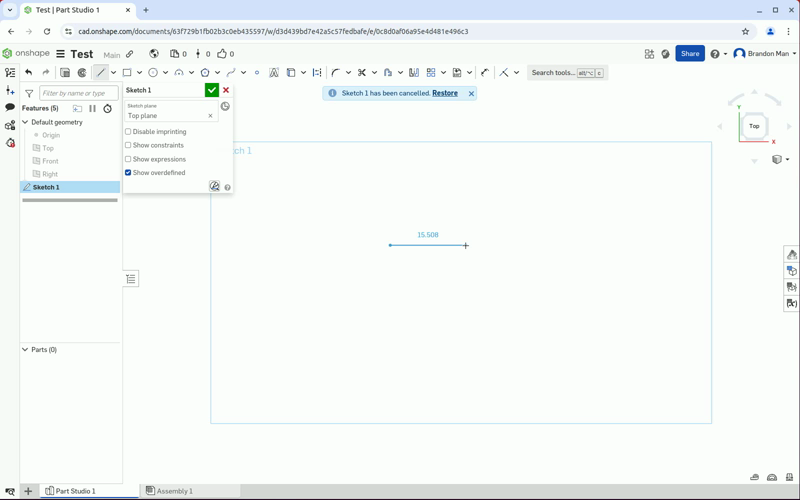
key_up(shift)
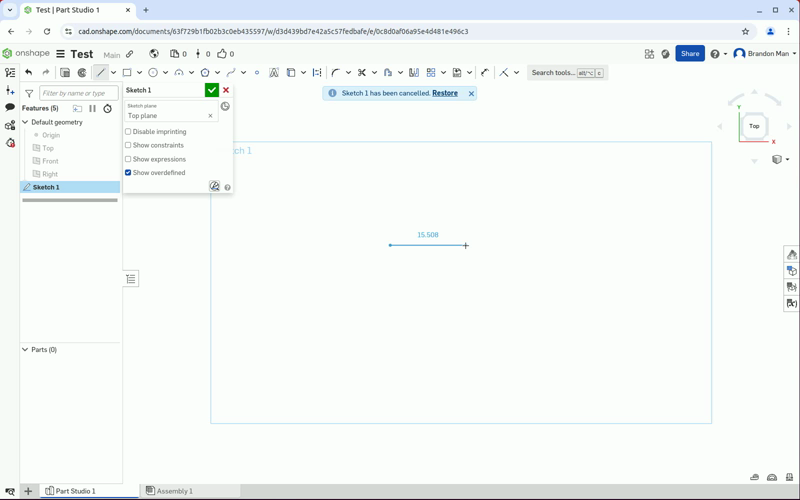
key_down(shift)
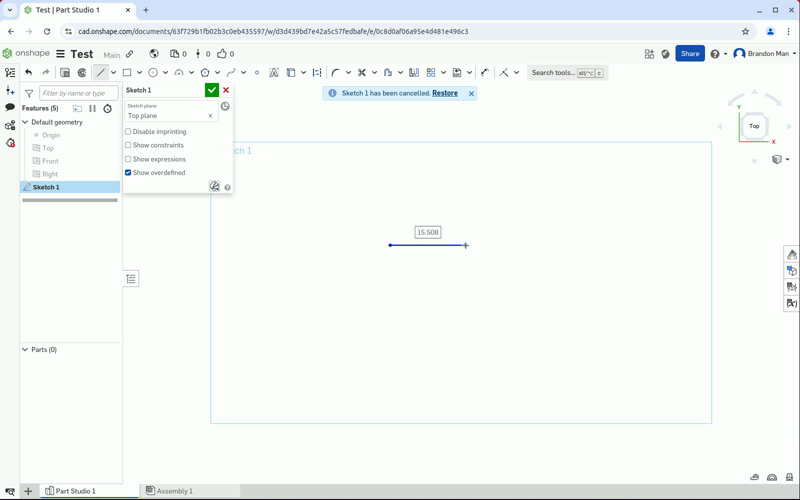
mouse_move(495, 245)
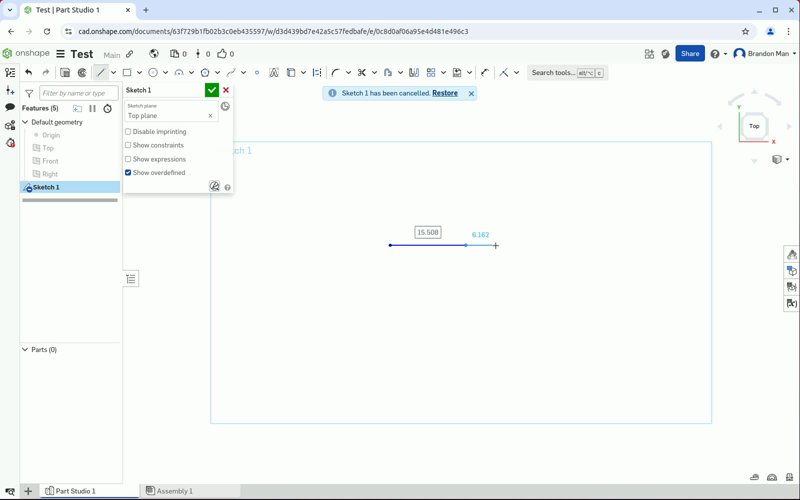
mouse_move(465, 219)
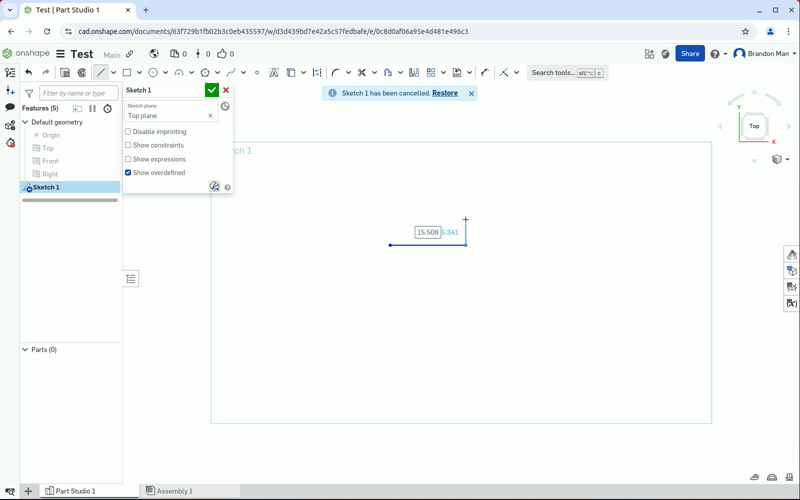
click(465, 219)
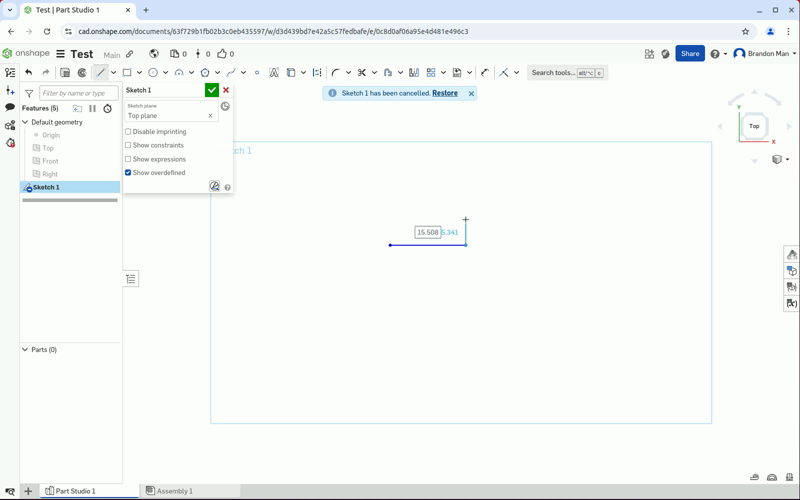
key_up(shift)
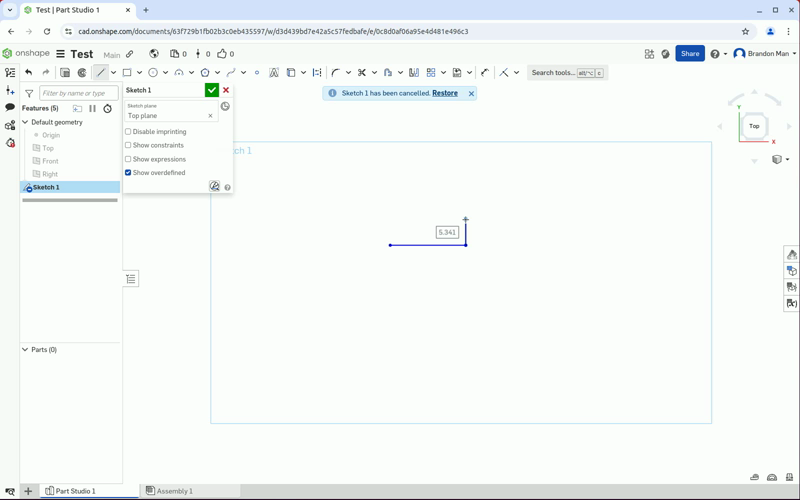
key_down(shift)
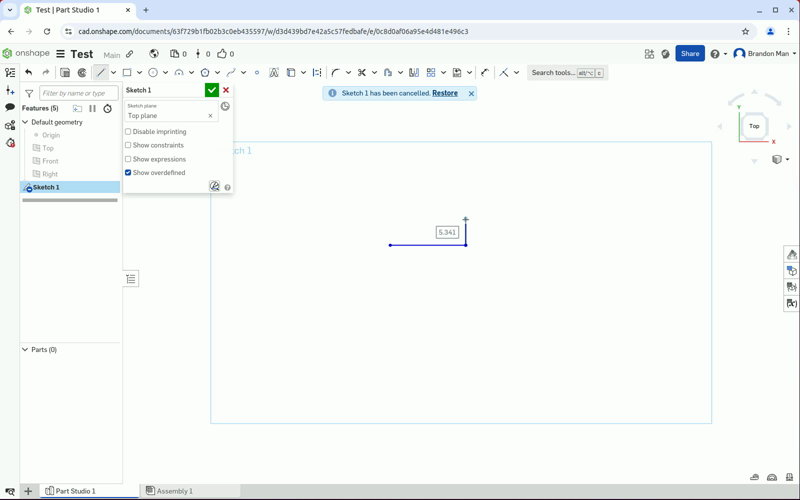
mouse_move(495, 219)
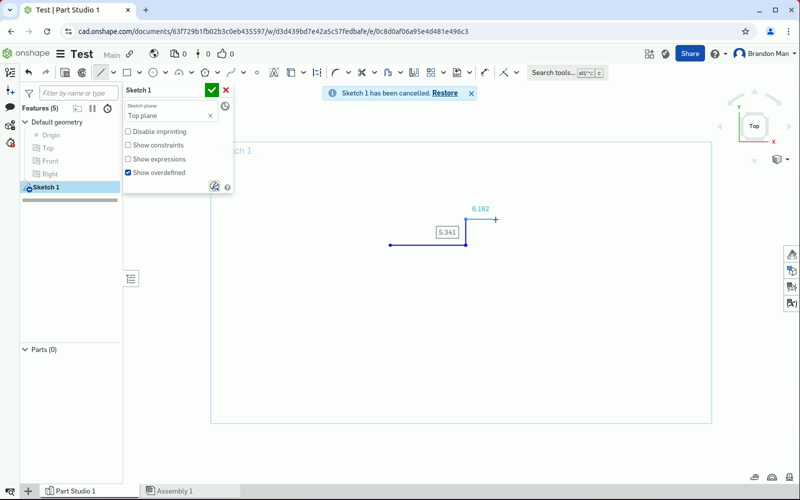
mouse_move(451, 219)
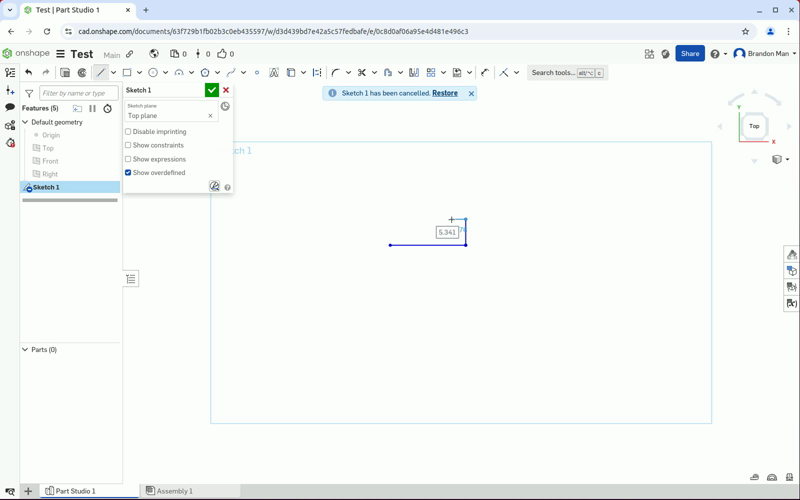
click(451, 219)
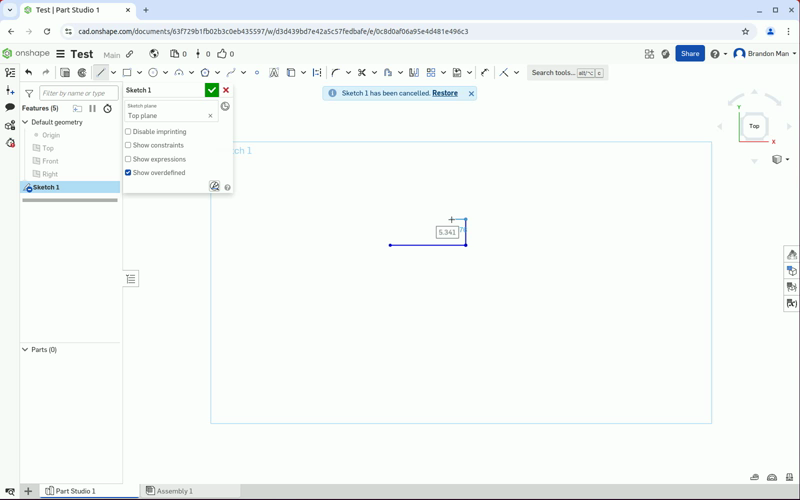
key_up(shift)
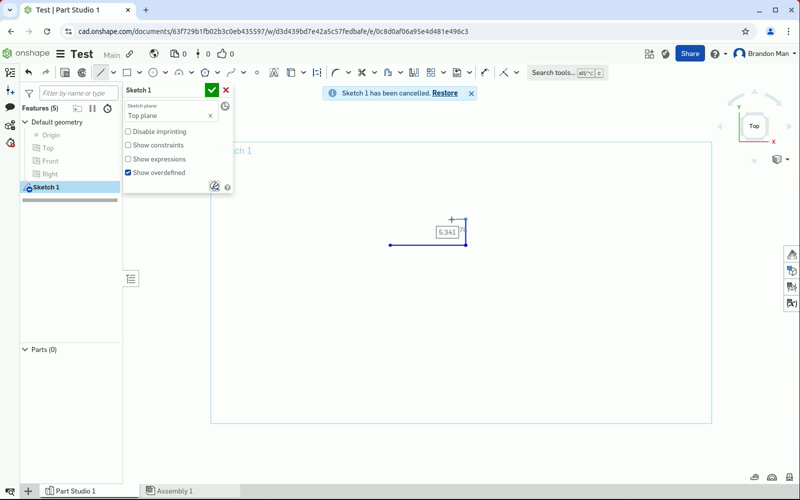
key_down(shift)
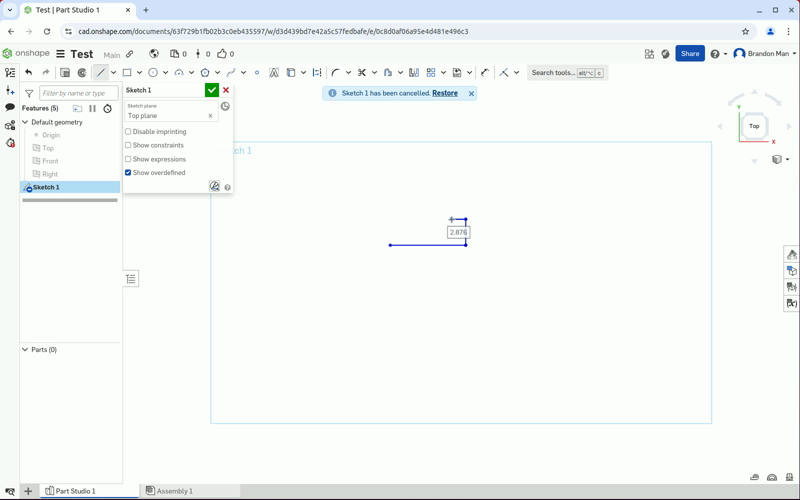
mouse_move(481, 219)
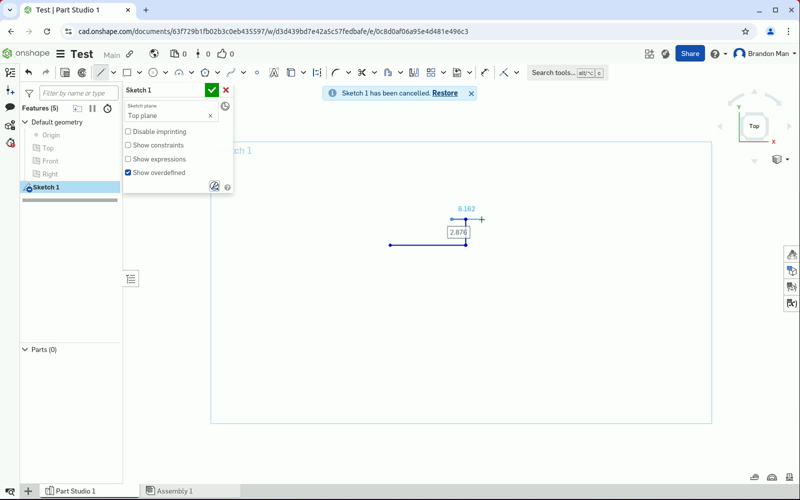
mouse_move(451, 196)
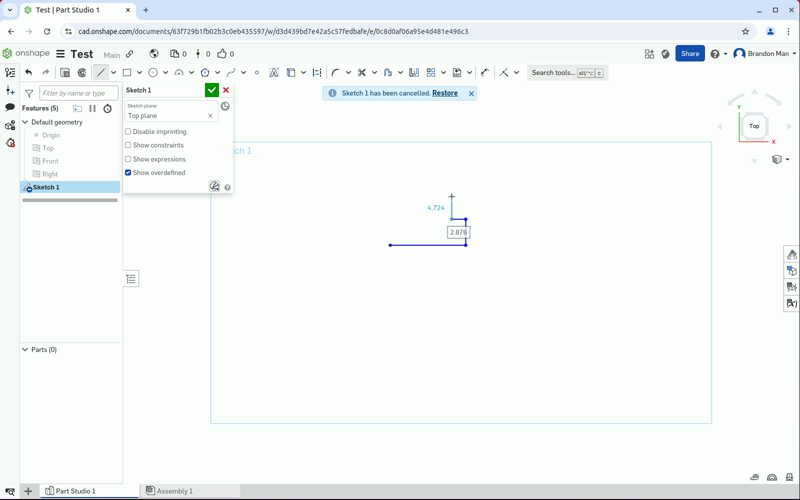
click(451, 196)
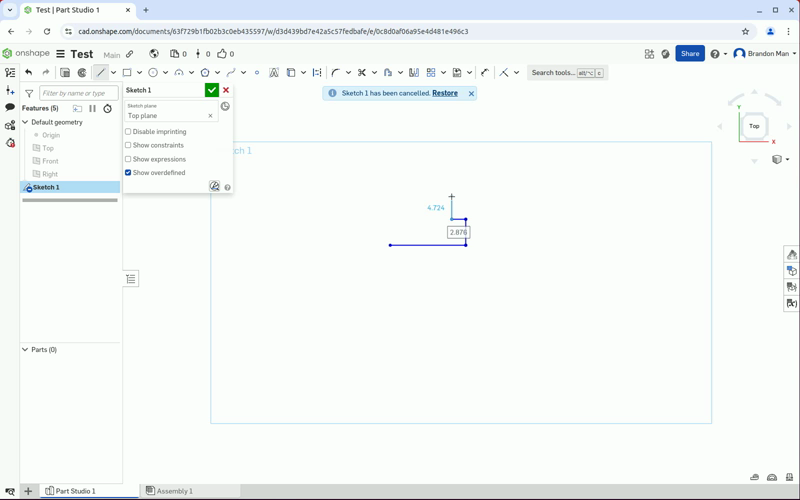
key_up(shift)
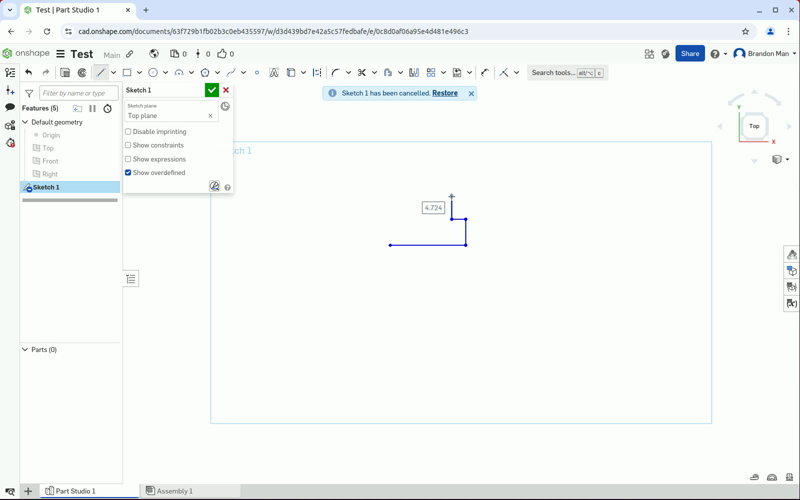
key_down(shift)
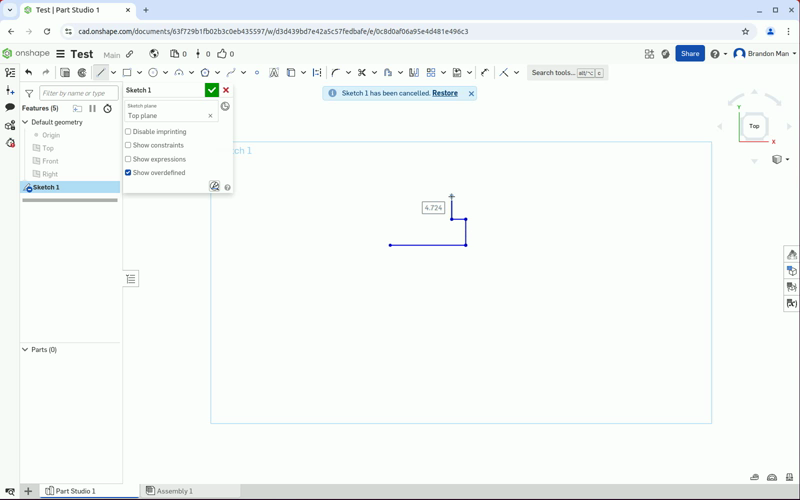
mouse_move(481, 196)
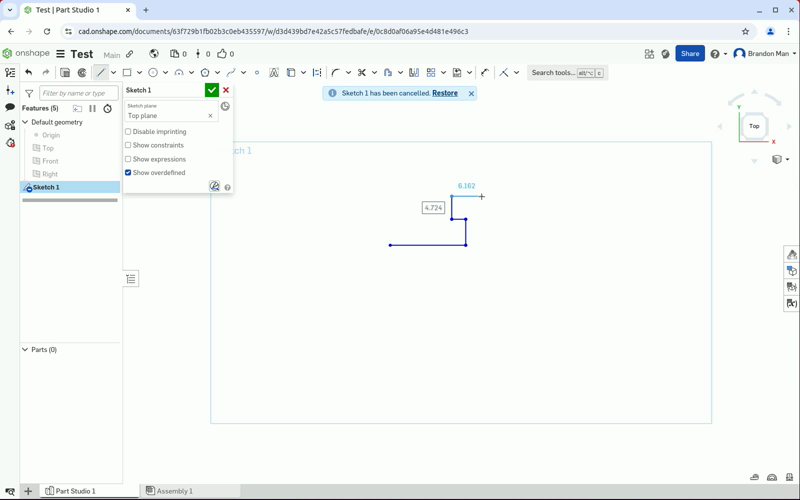
mouse_move(465, 196)
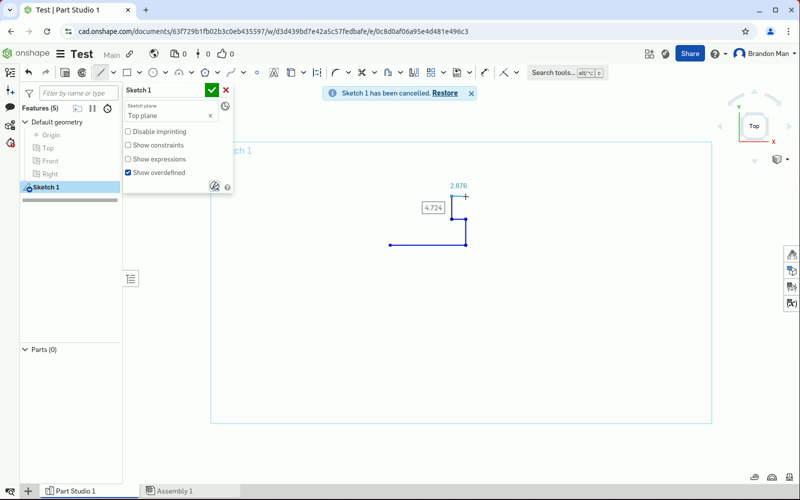
click(465, 196)
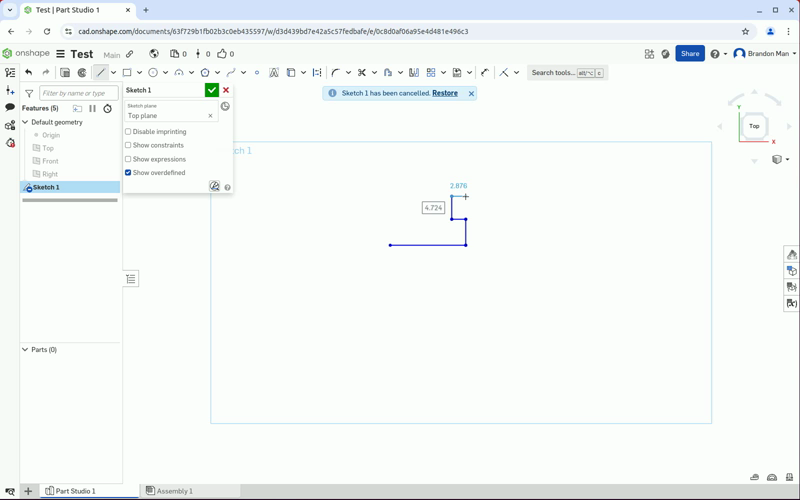
key_up(shift)
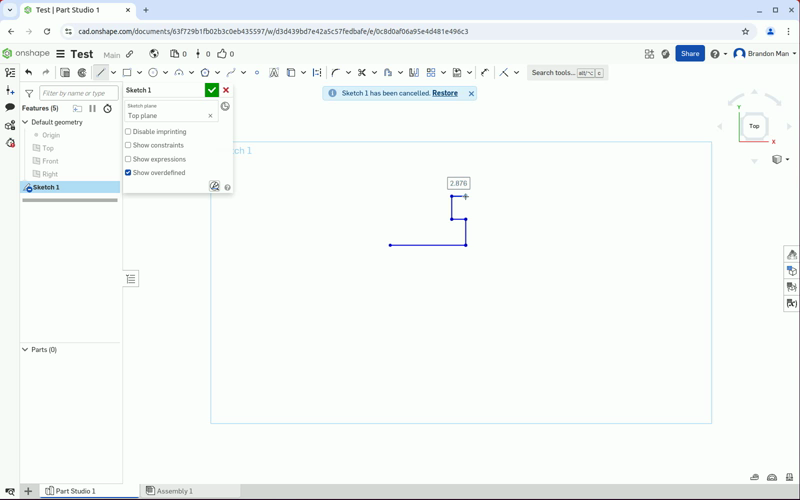
key_down(shift)
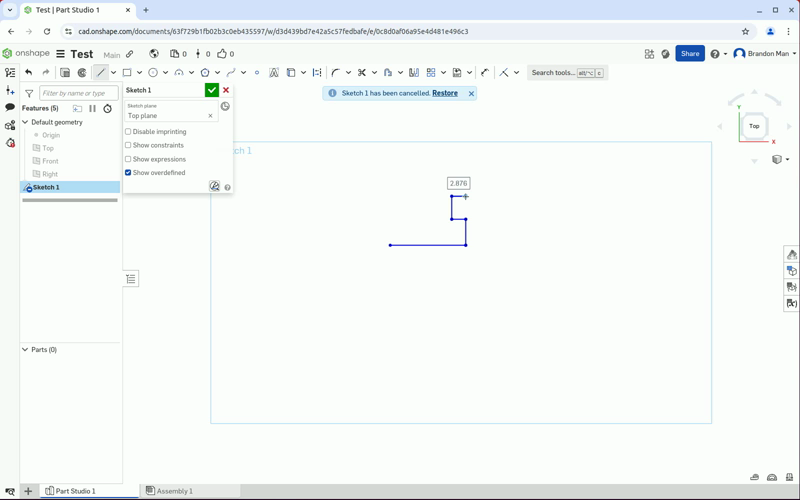
mouse_move(495, 196)
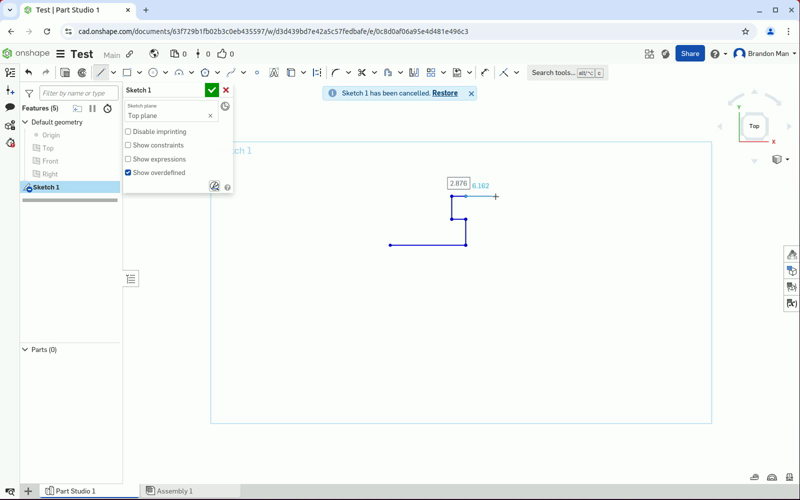
mouse_move(465, 170)
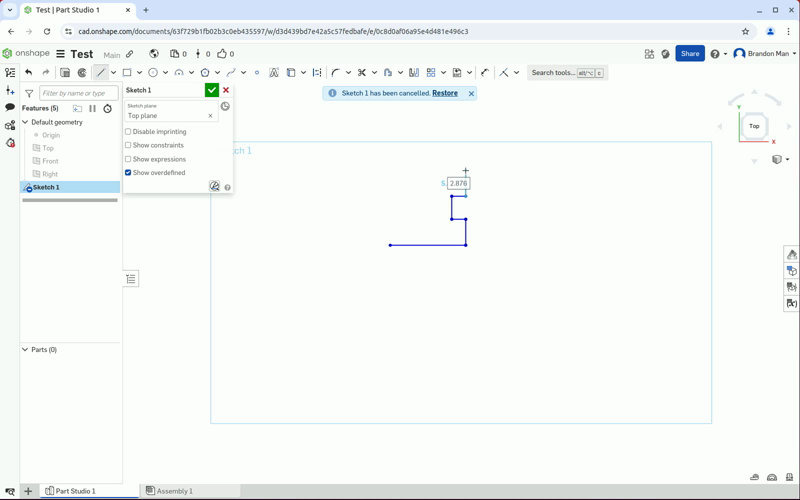
click(465, 170)
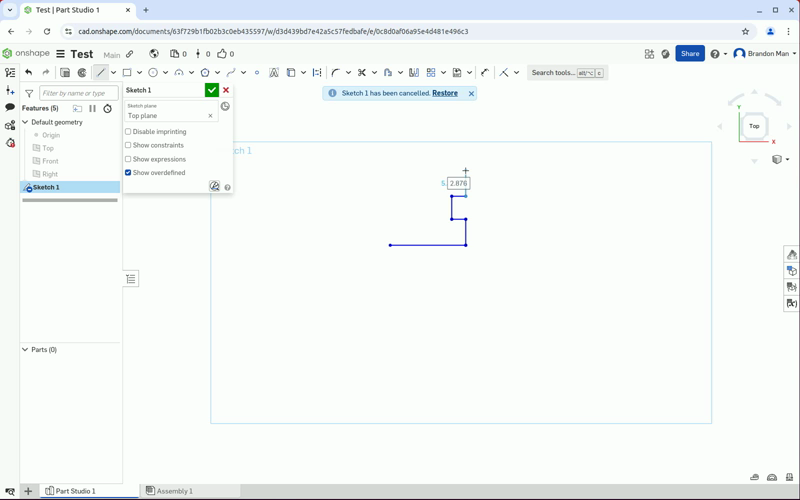
key_up(shift)
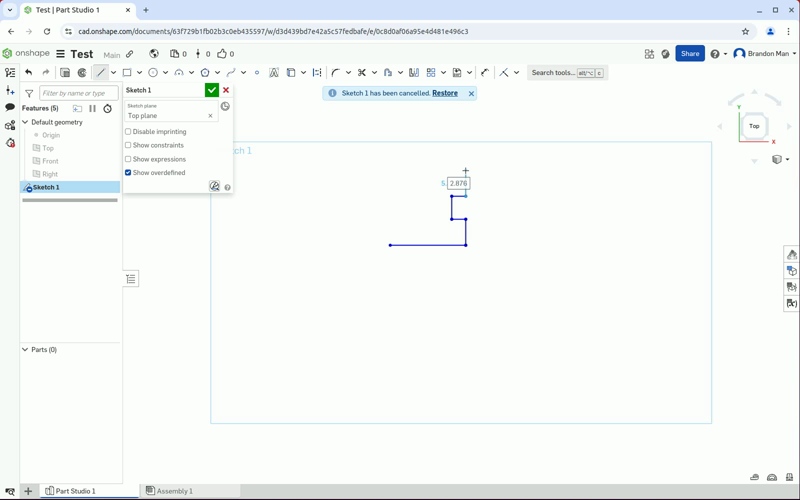
key_down(shift)
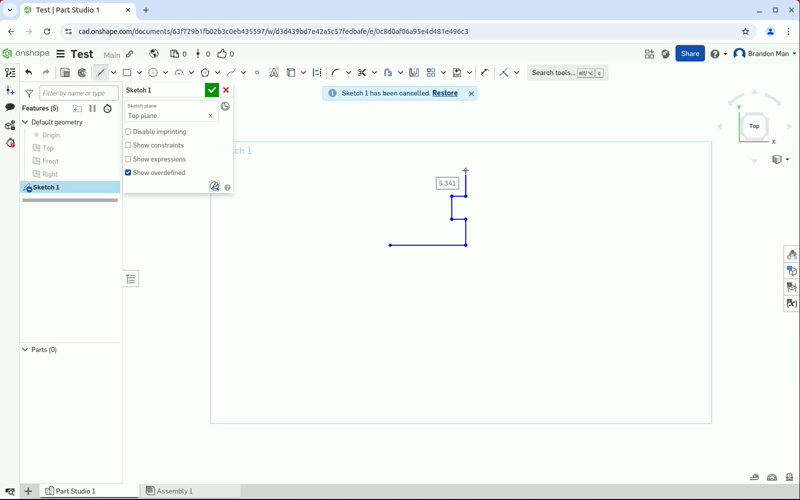
mouse_move(390, 170)
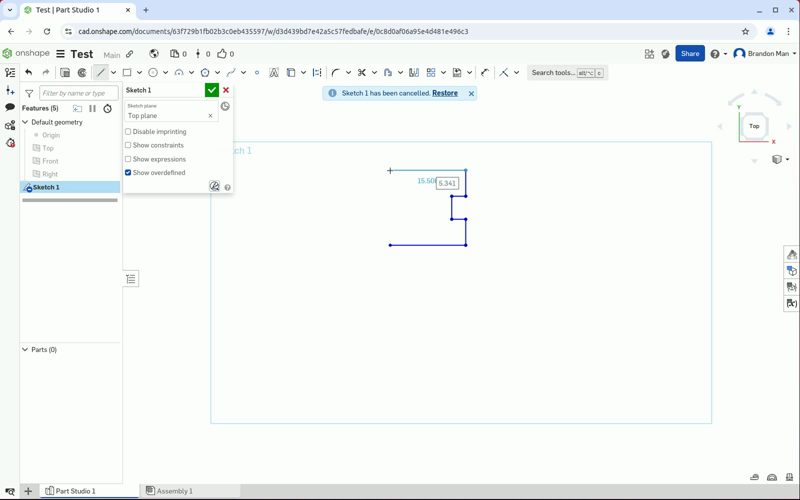
click(390, 170)
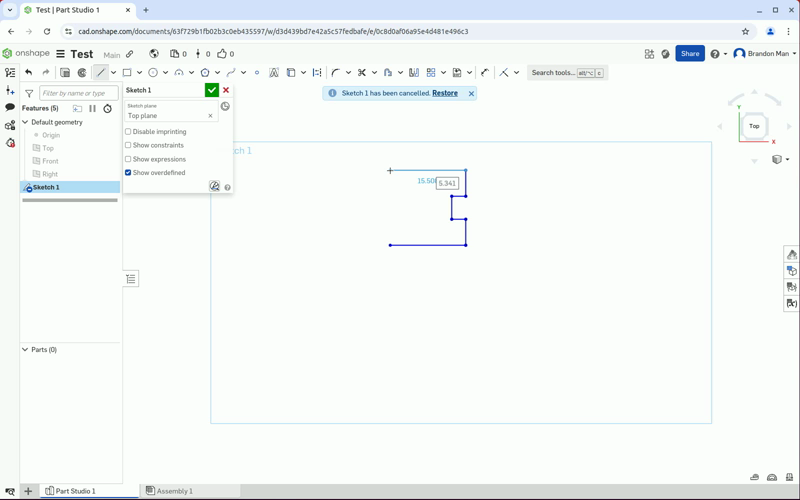
key_up(shift)
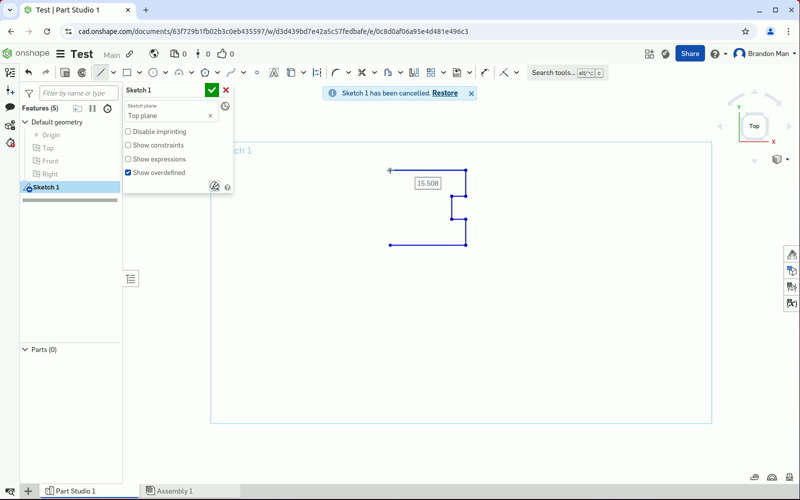
key_down(shift)
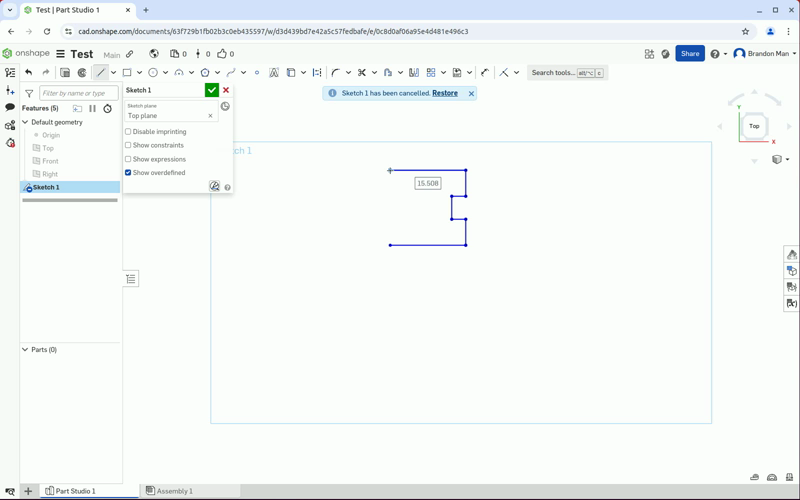
mouse_move(420, 170)
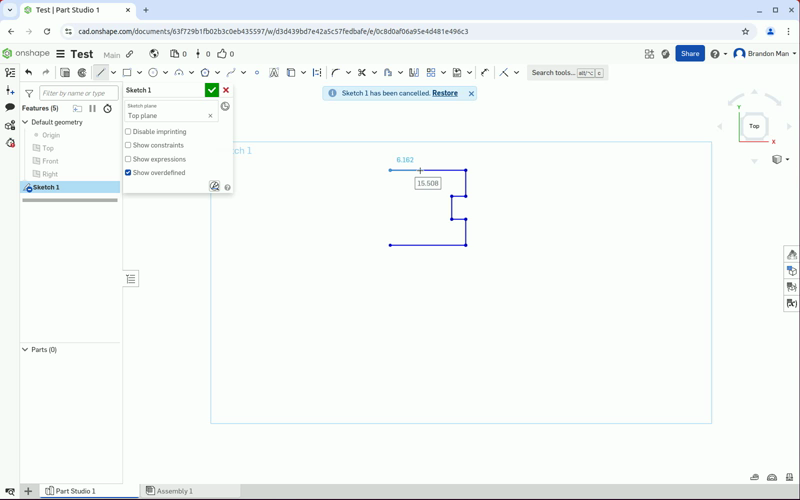
mouse_move(390, 196)
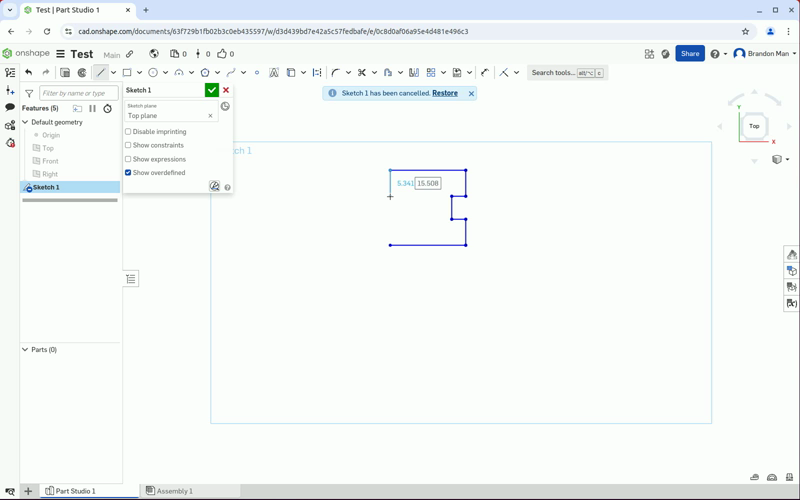
click(390, 196)
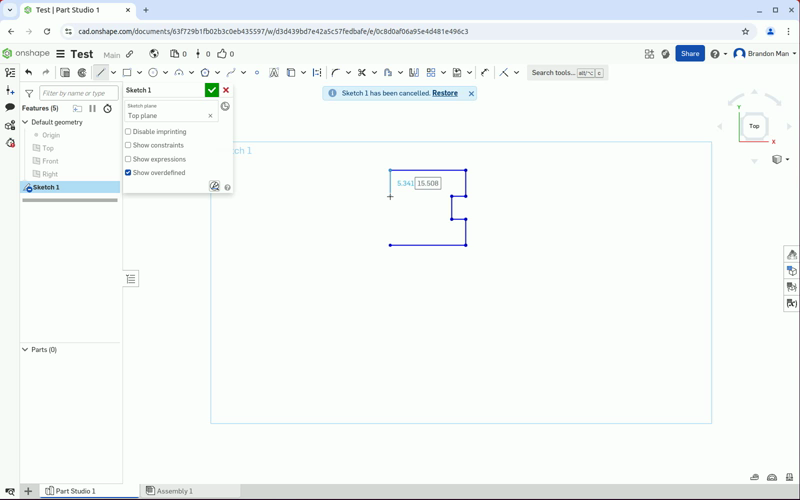
key_up(shift)
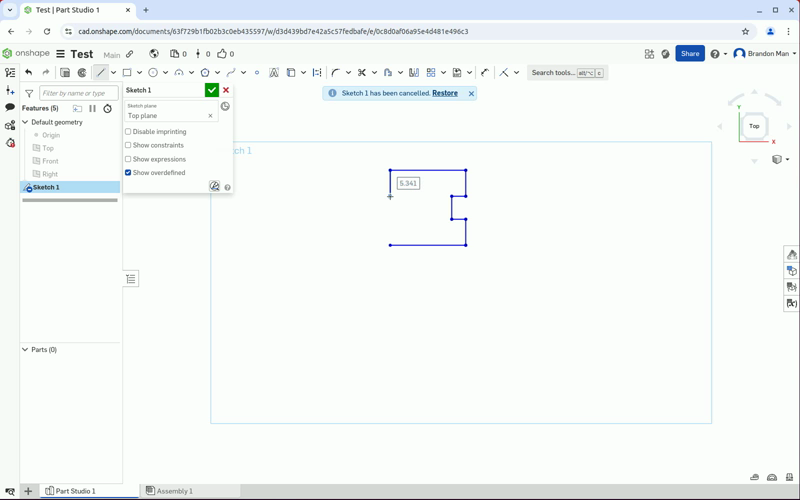
key_down(shift)
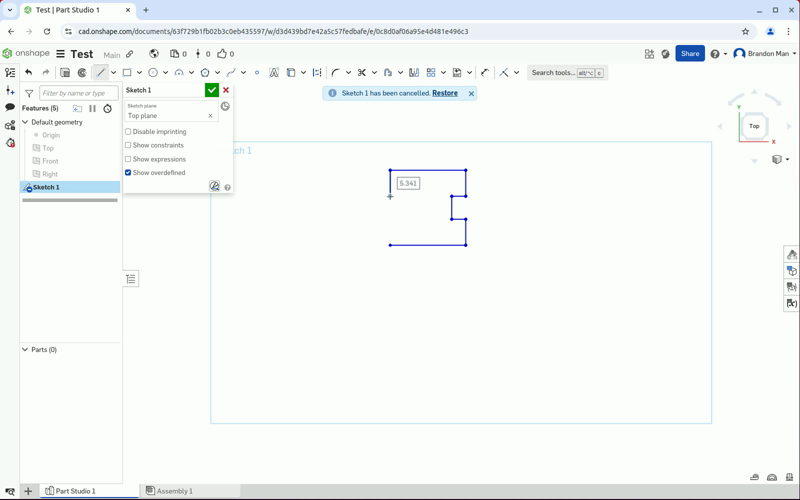
mouse_move(420, 196)
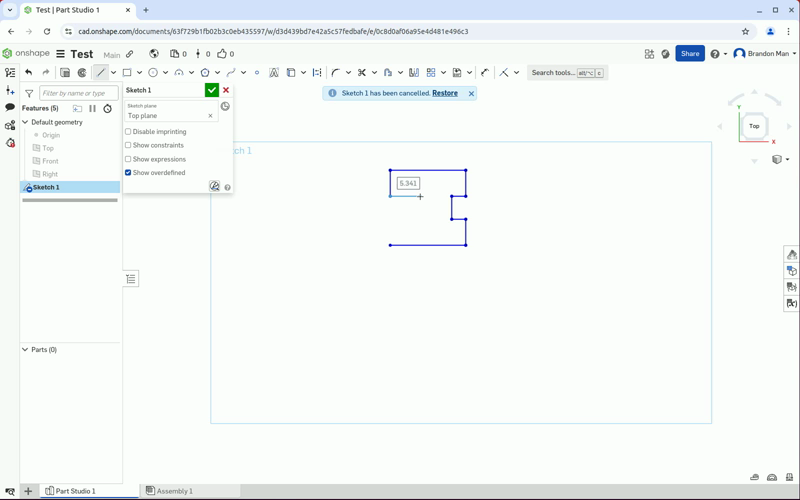
mouse_move(404, 196)
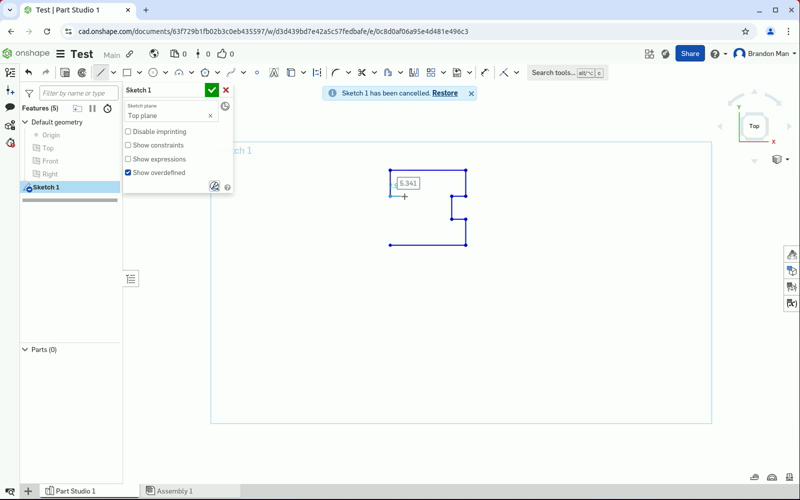
click(404, 196)
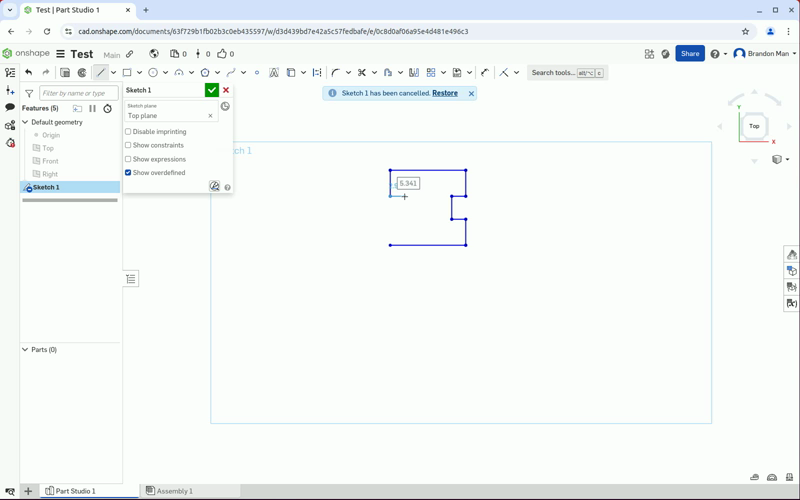
key_up(shift)
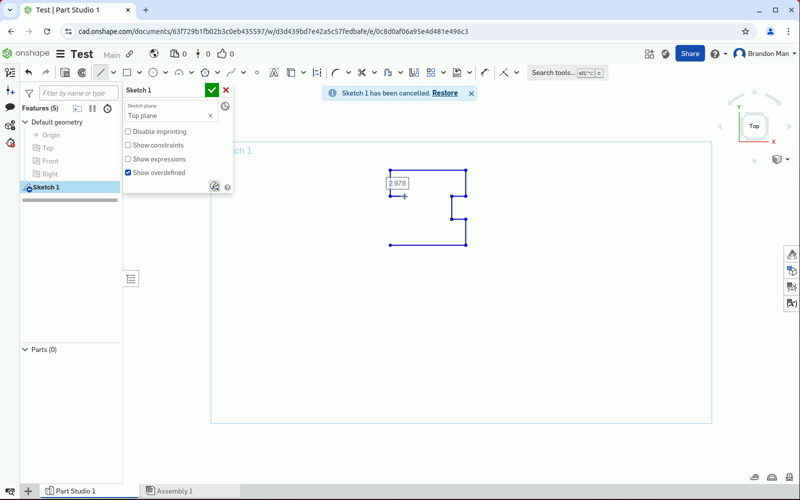
key_down(shift)
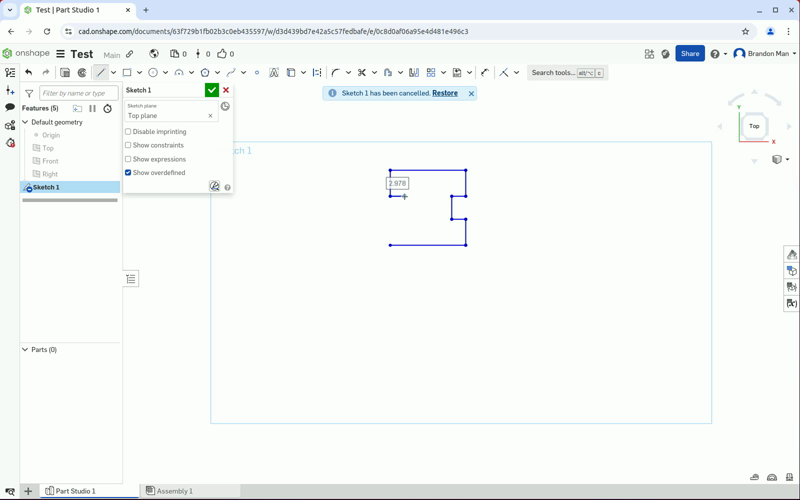
mouse_move(434, 196)
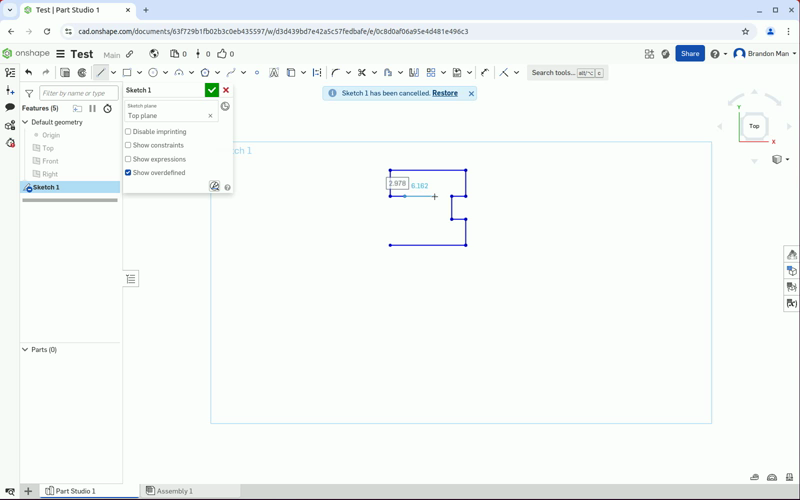
mouse_move(404, 219)
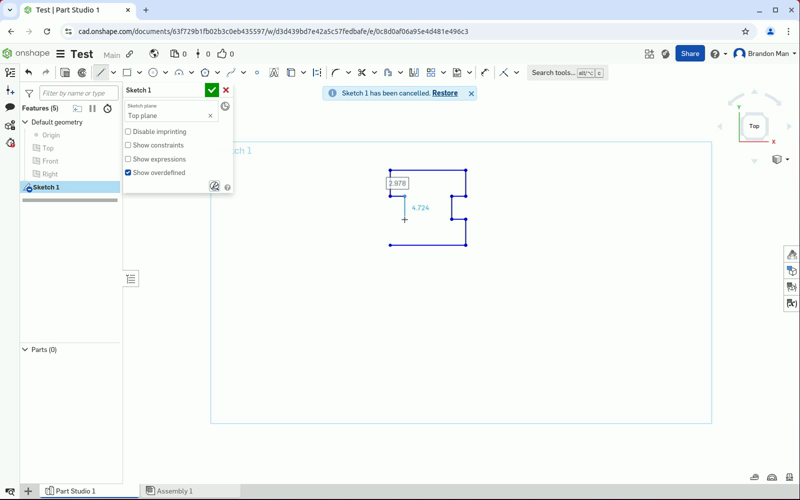
click(404, 219)
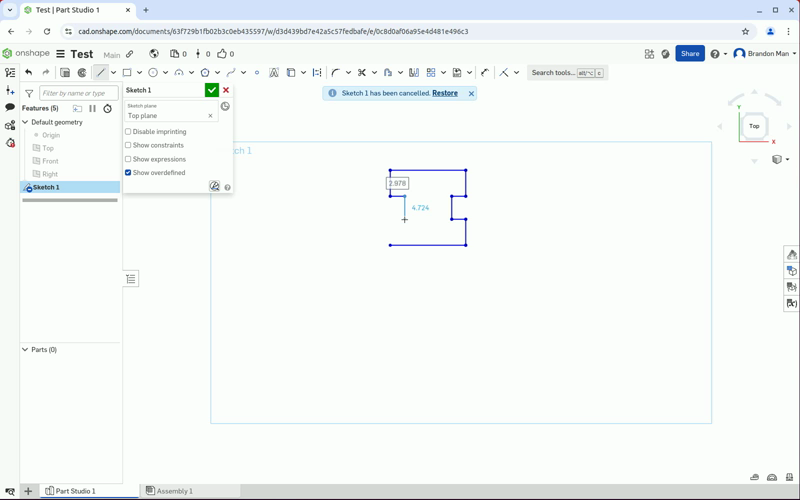
key_up(shift)
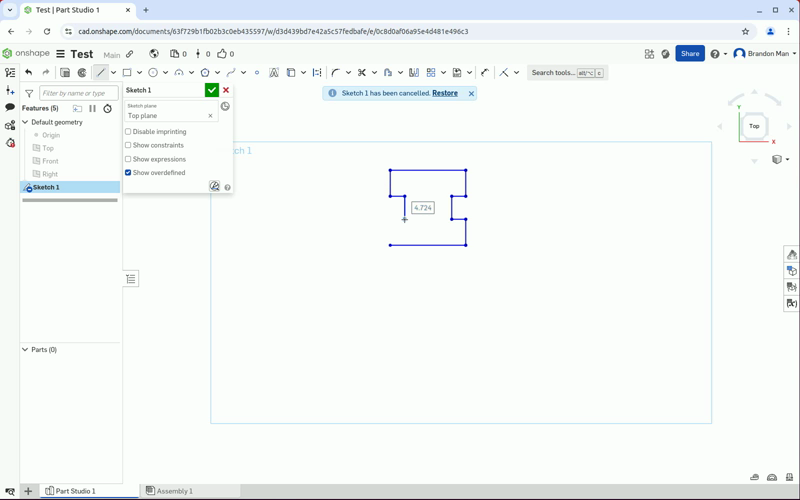
key_down(shift)
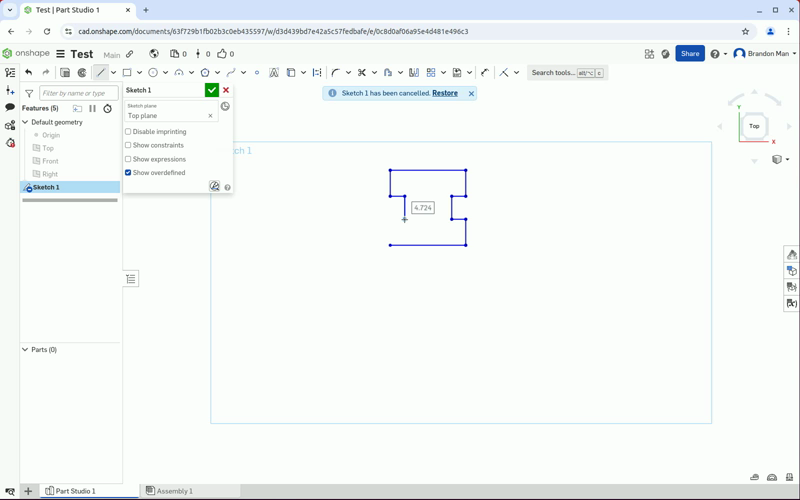
mouse_move(434, 219)
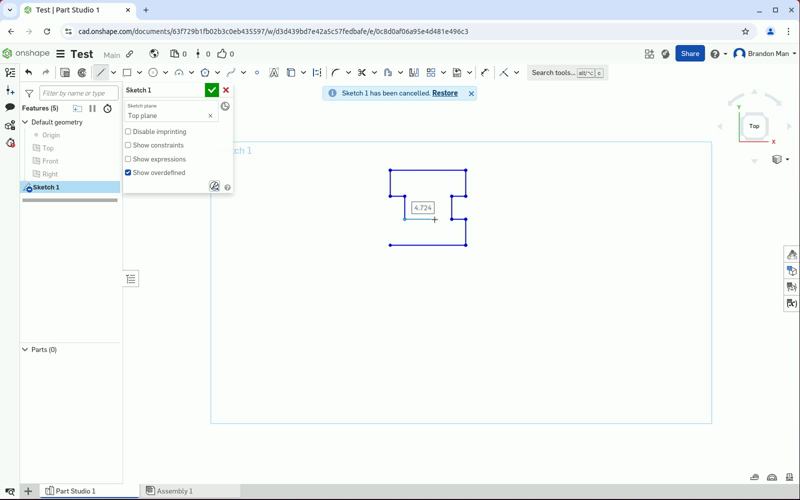
mouse_move(390, 219)
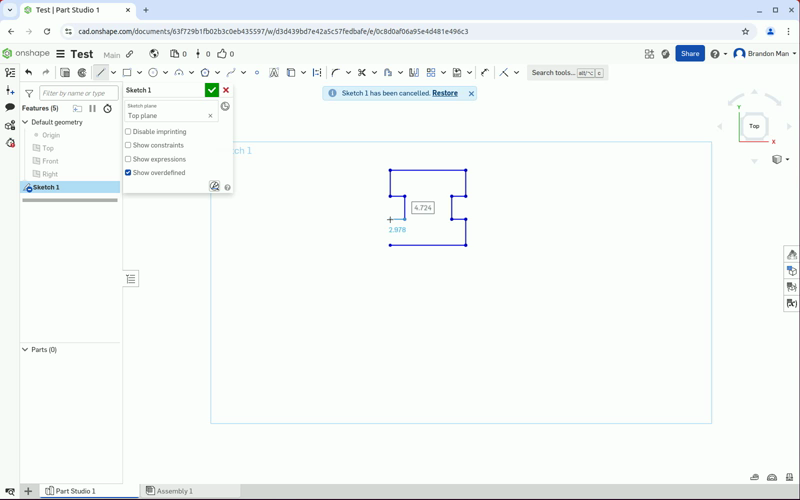
click(390, 219)
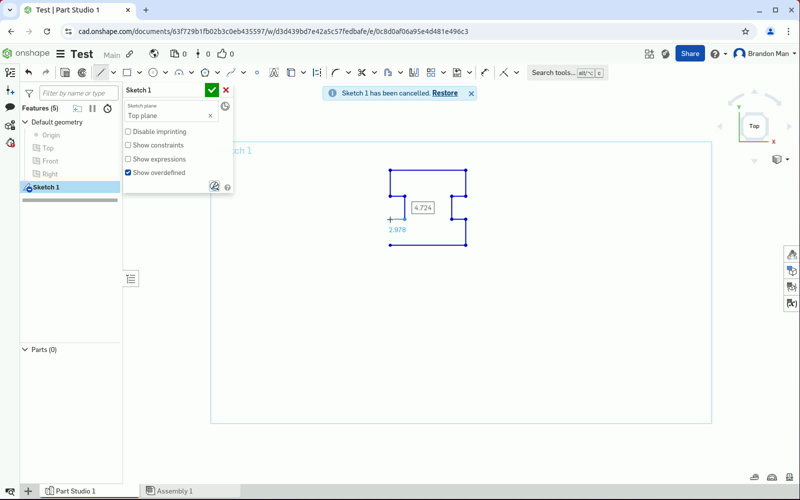
key_up(shift)
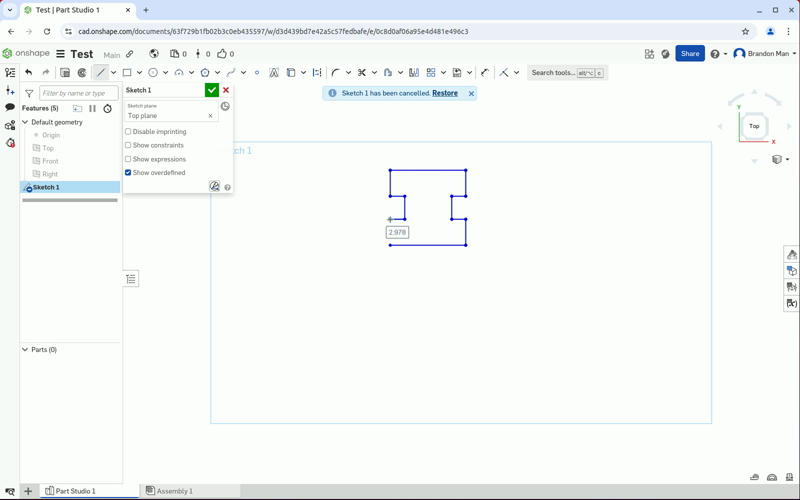
mouse_move(420, 219)
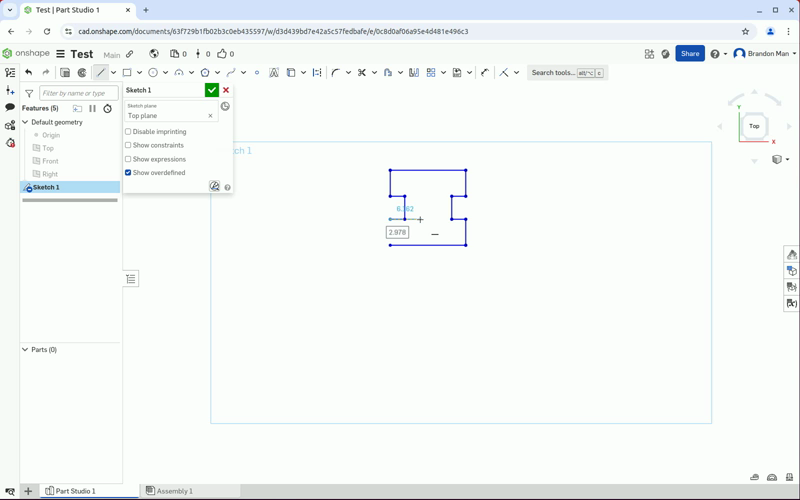
key_down(shift)
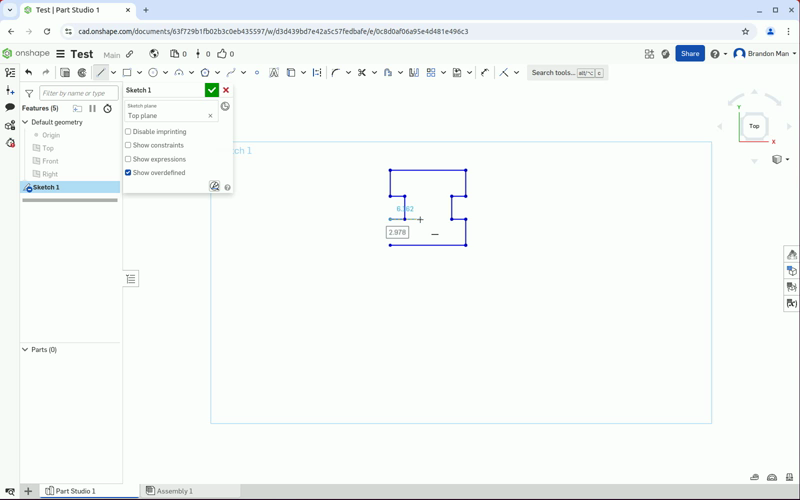
mouse_move(390, 245)
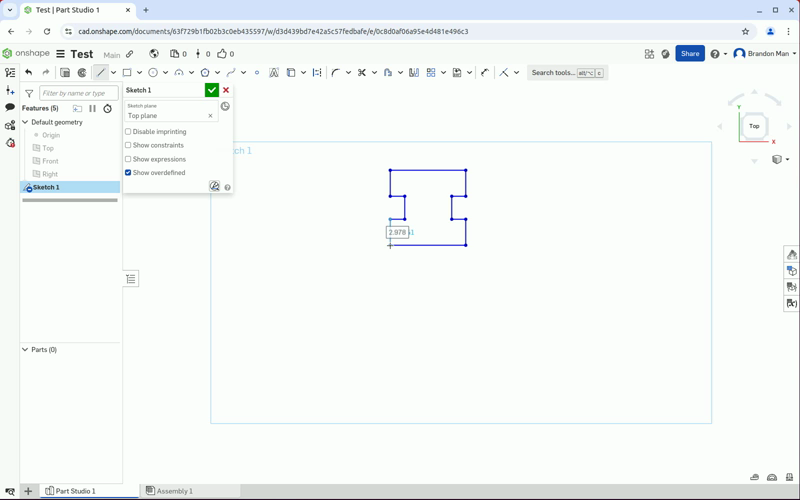
key_up(shift)
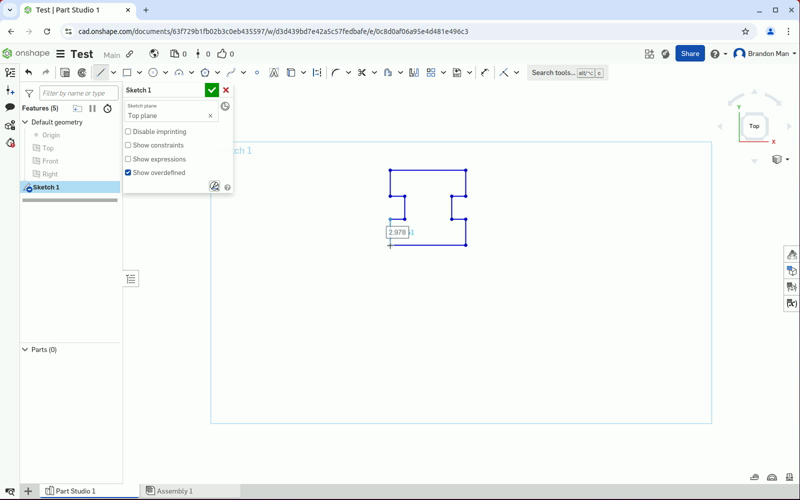
click(390, 245)
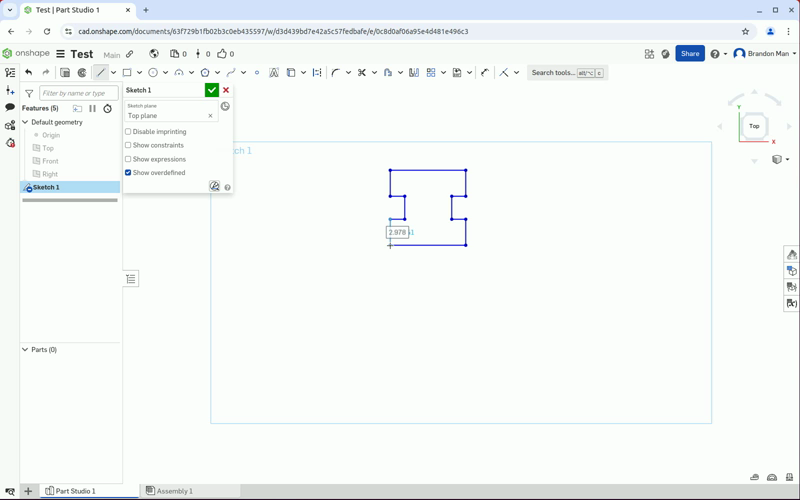
key(esc)
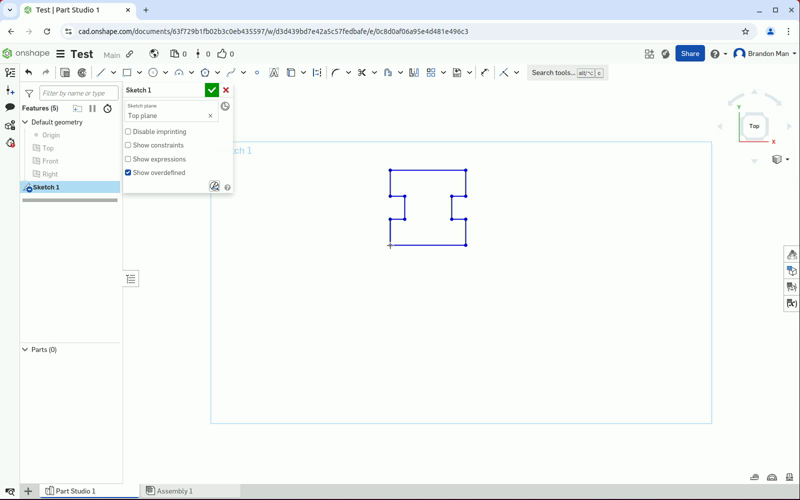
key(c)
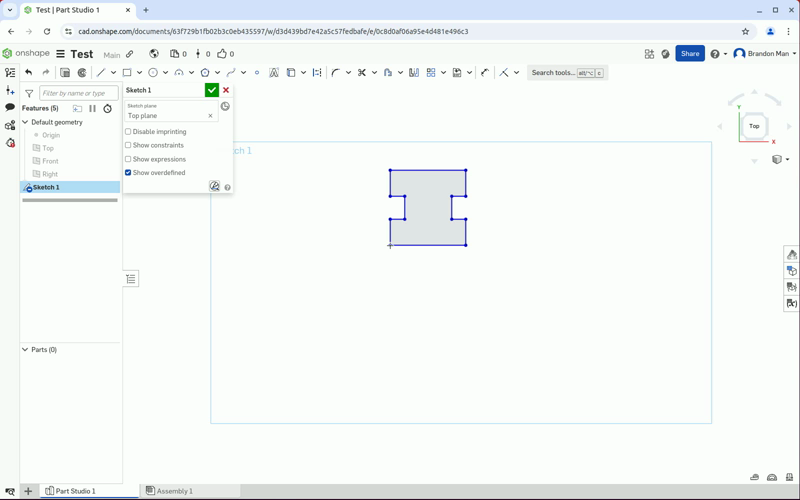
key_down(shift)
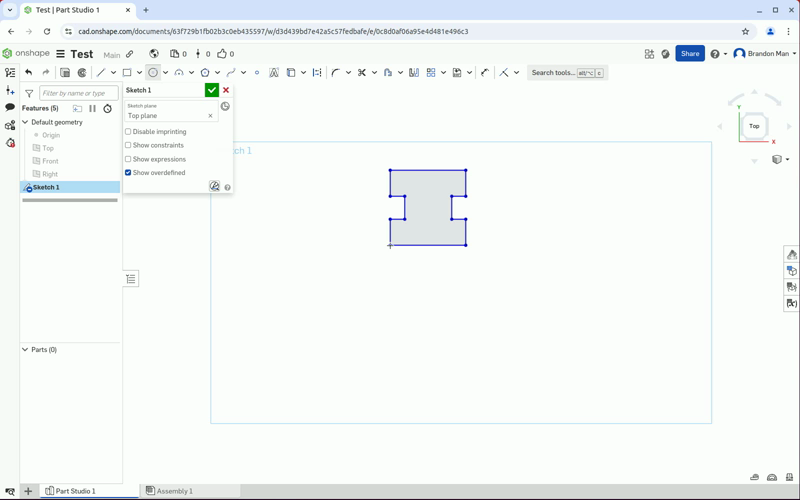
mouse_move(428, 207)
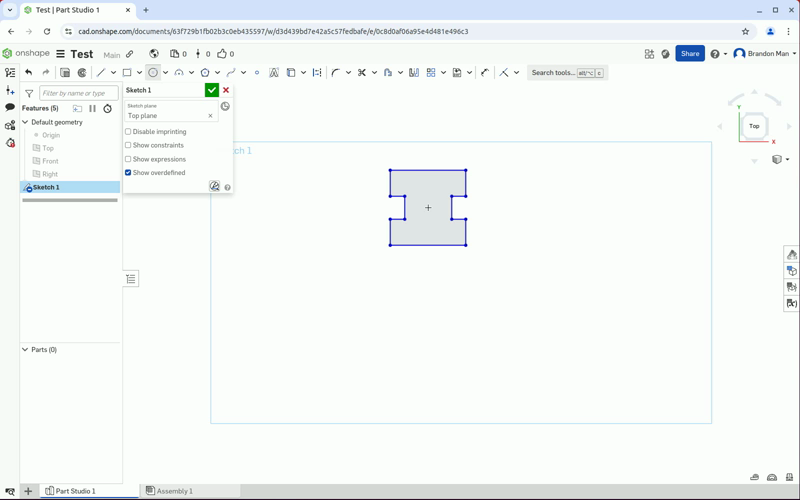
click(428, 207)
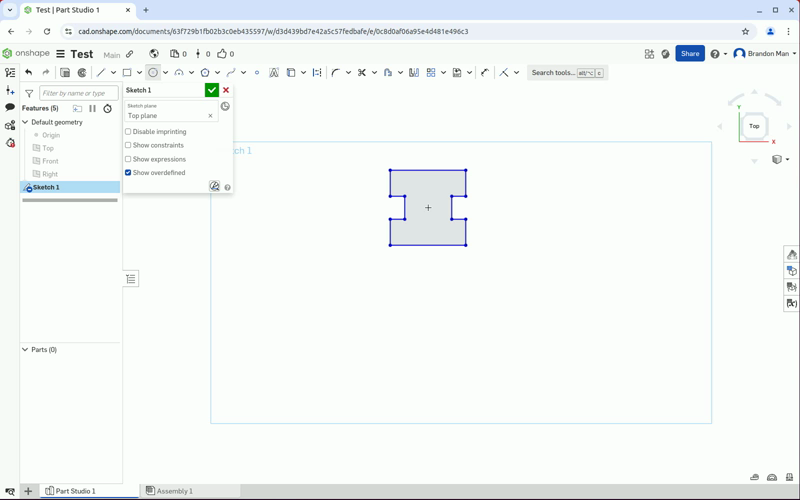
key_up(shift)
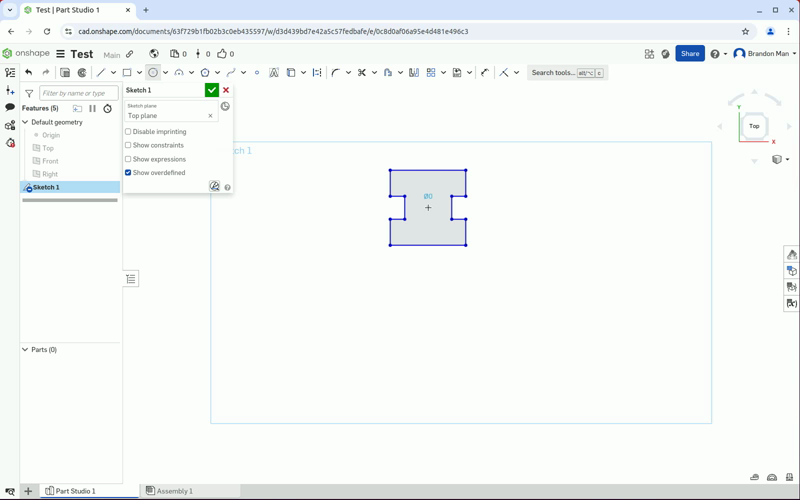
mouse_move(437, 207)
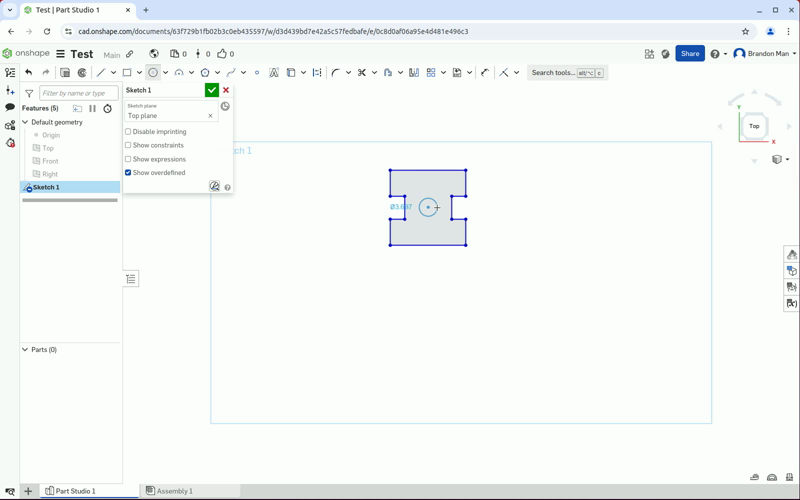
click(437, 207)
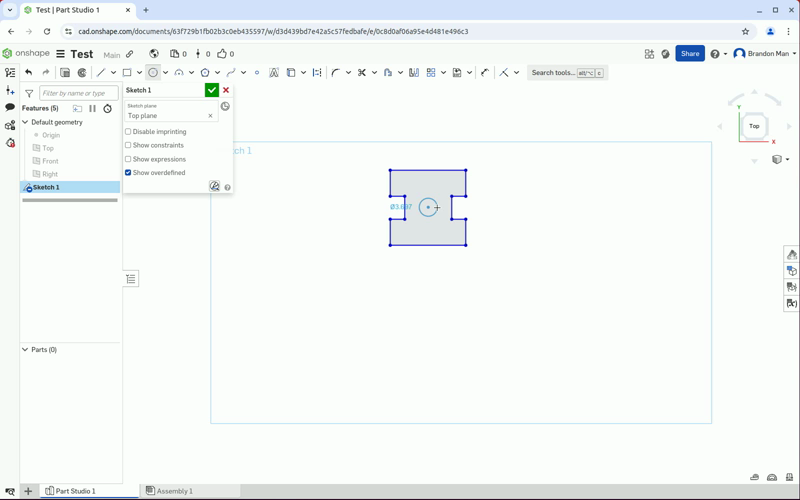
key(esc)
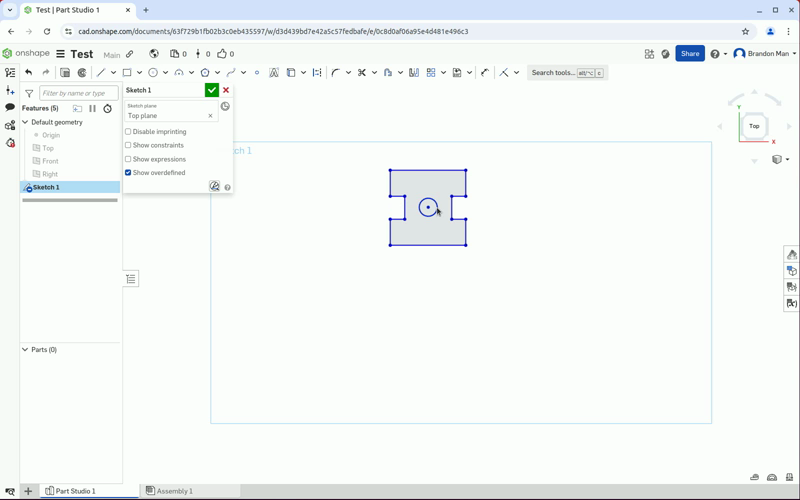
mouse_move(429, 174)
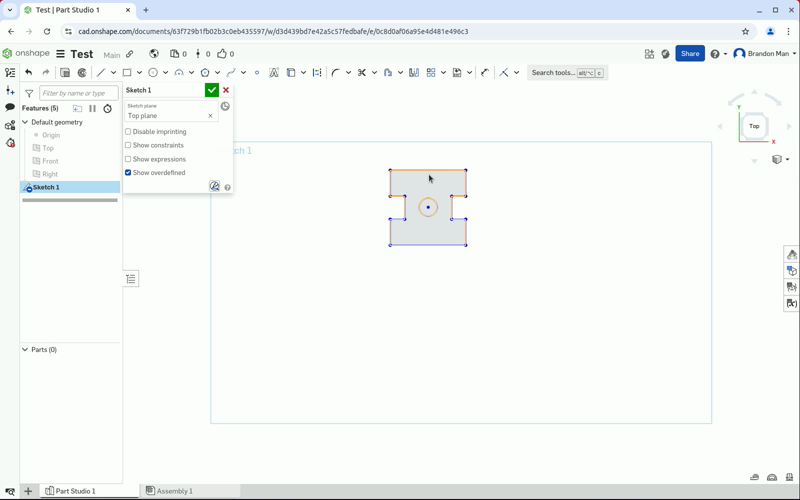
click(429, 174)
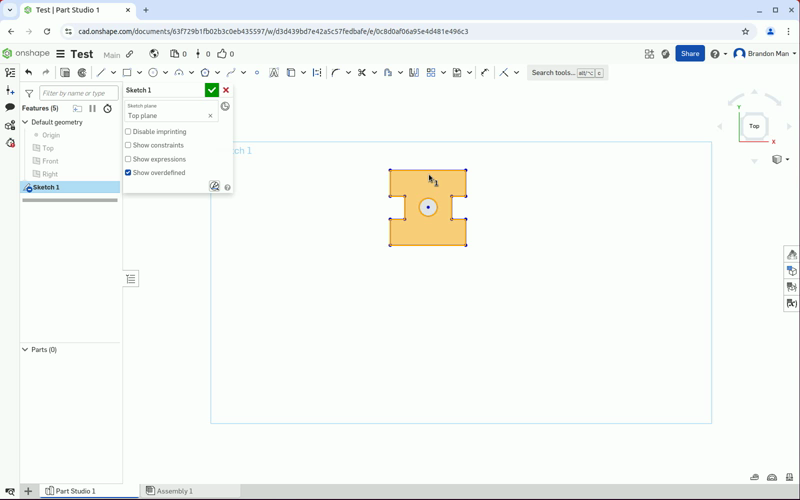
mouse_move(73, 352)
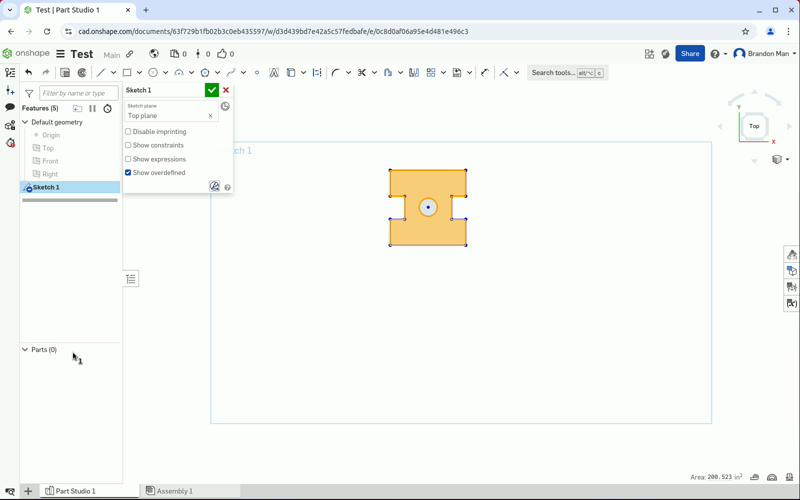
key(shift+y)
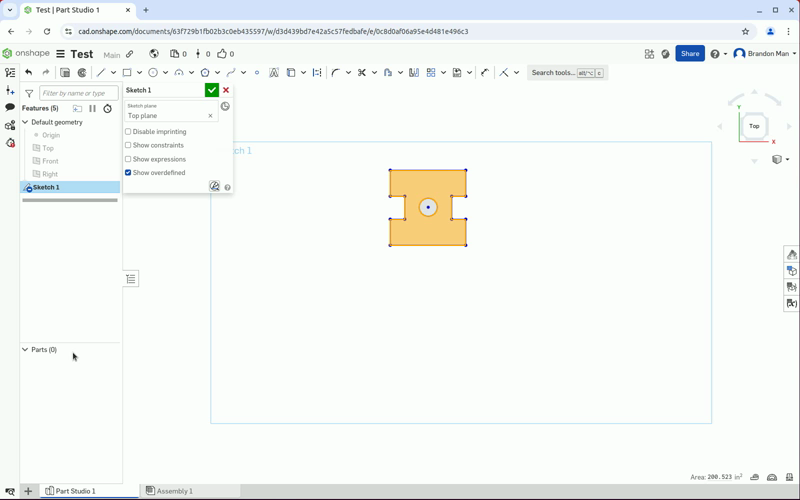
key(shift+e)
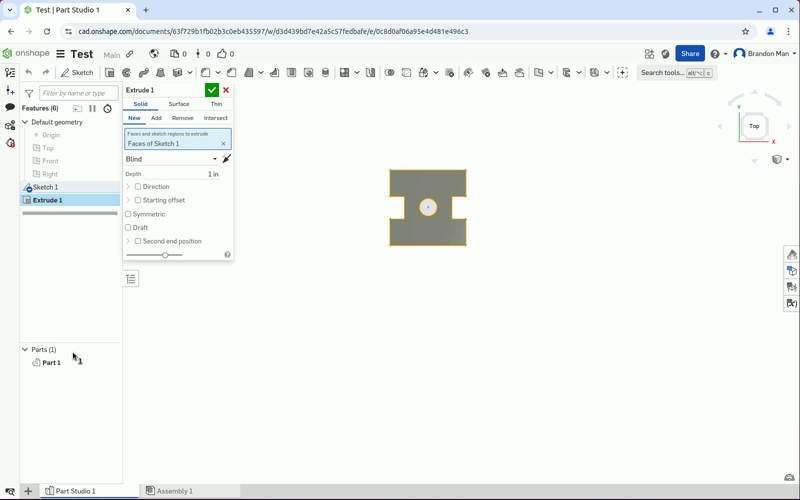
mouse_move(143, 106)
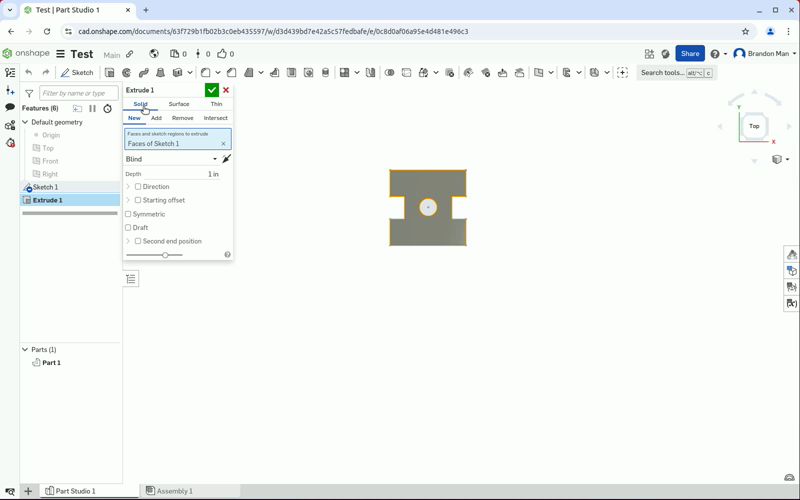
click(143, 106)
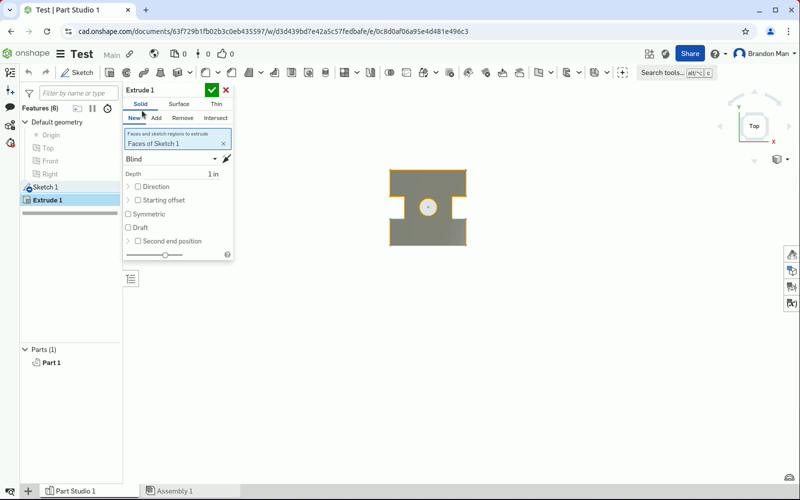
mouse_move(137, 120)
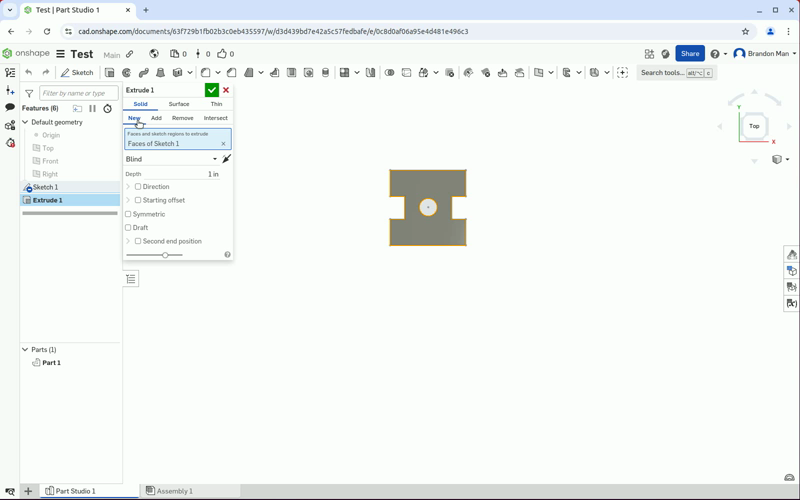
click(137, 120)
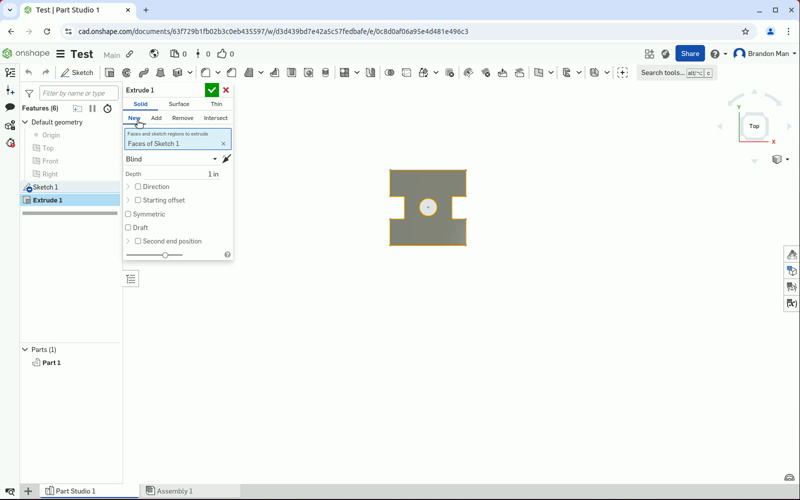
key(tab, 4)
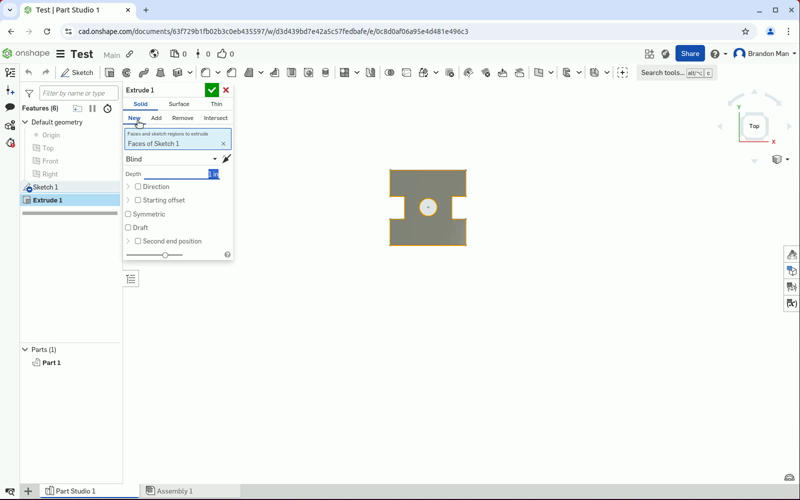
text(3.851)
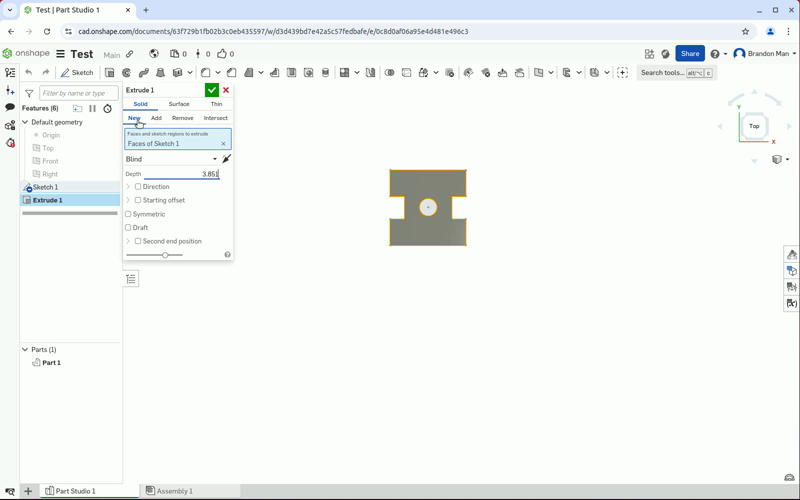
key(enter)
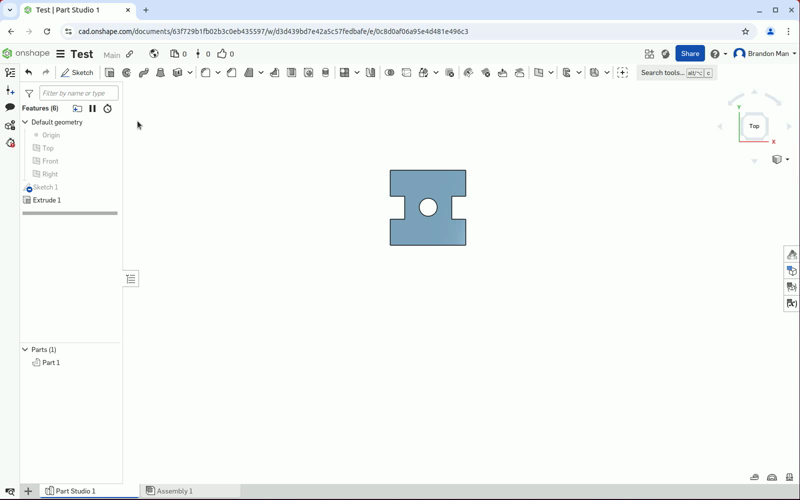
key(shift+h)
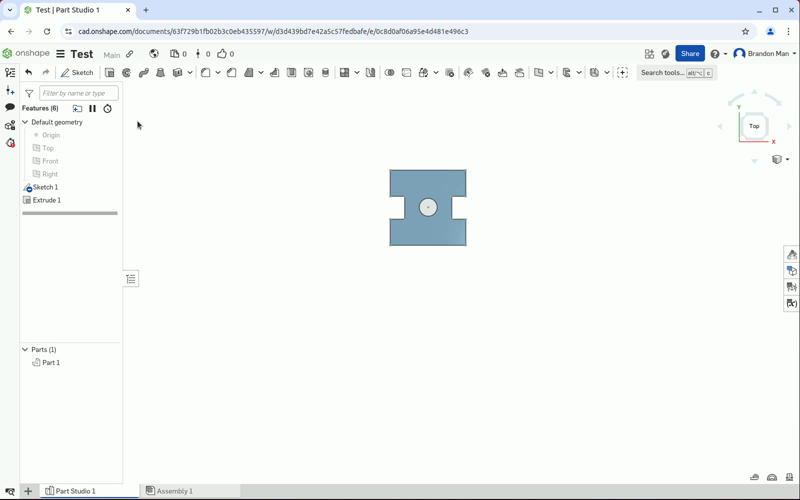
key(shift+h)
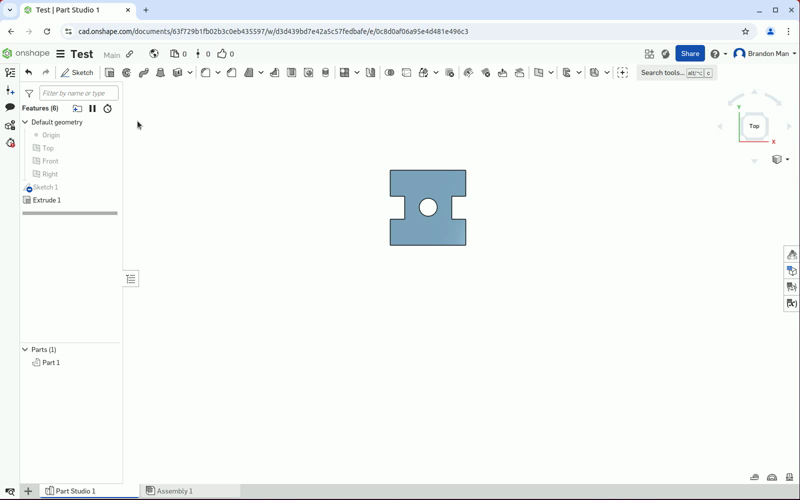
mouse_move(73, 189)
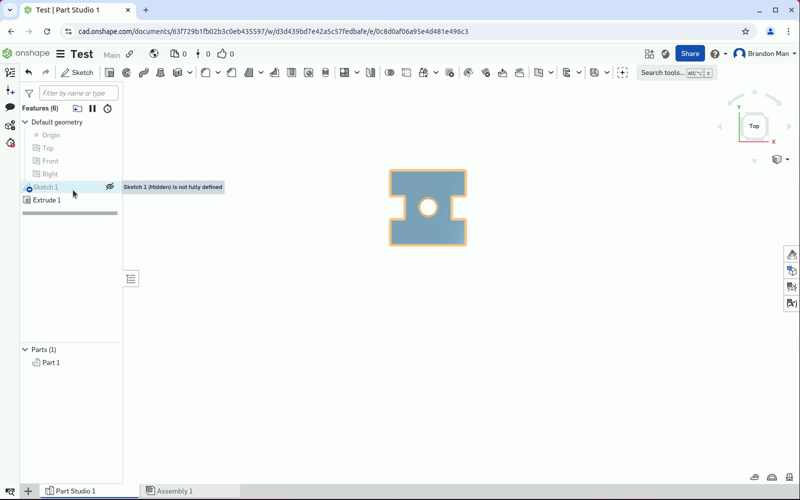
click(73, 189)
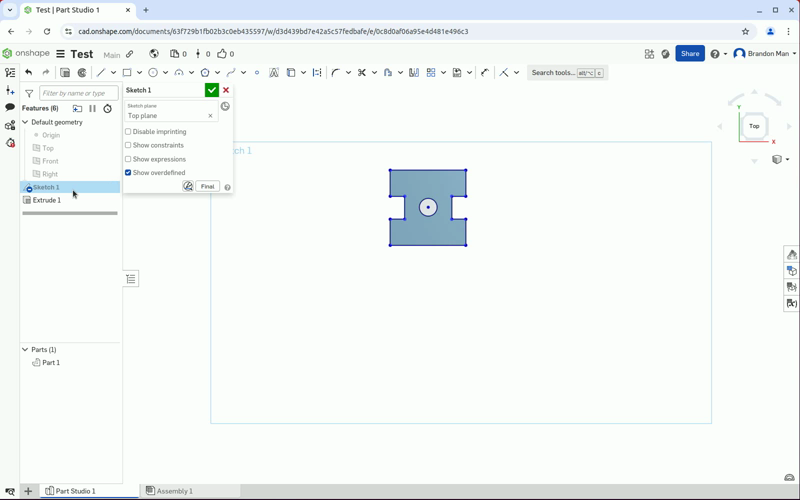
mouse_move(229, 92)
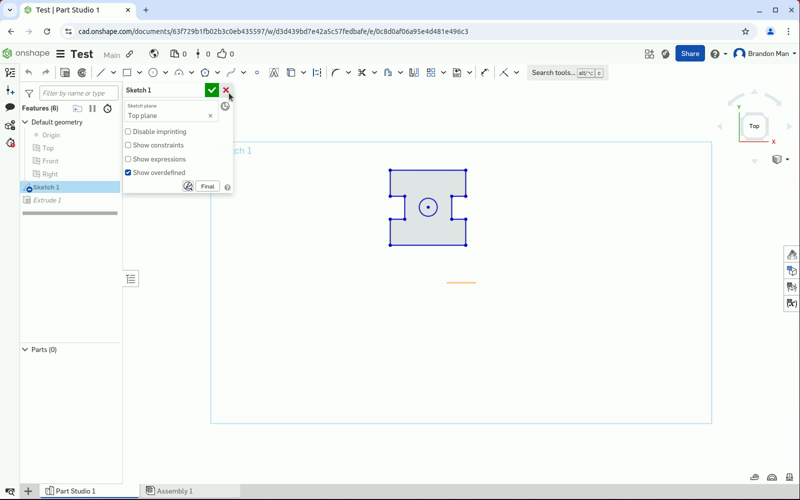
click(229, 92)
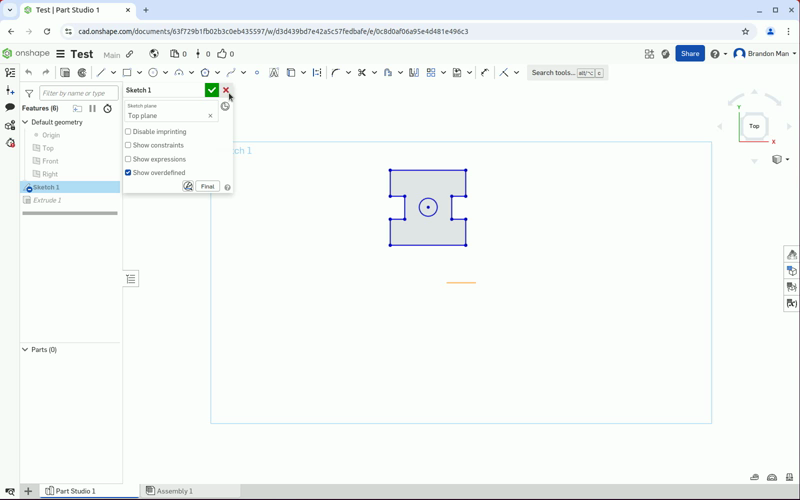
key(shift+s)
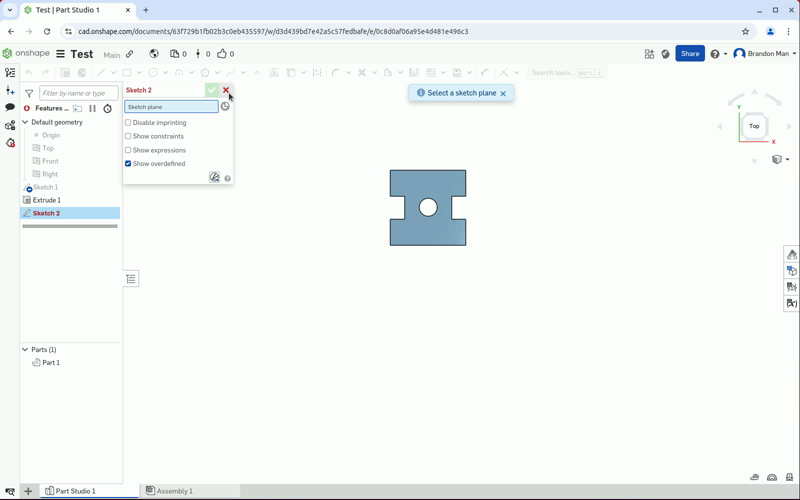
mouse_move(73, 150)
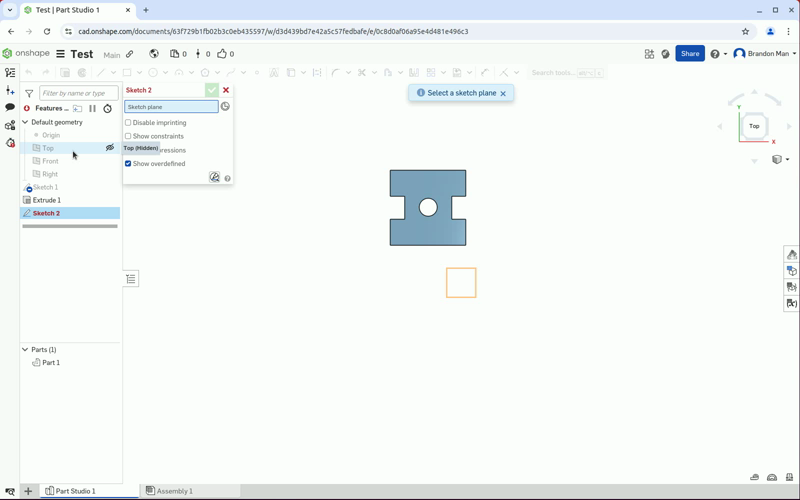
click(73, 150)
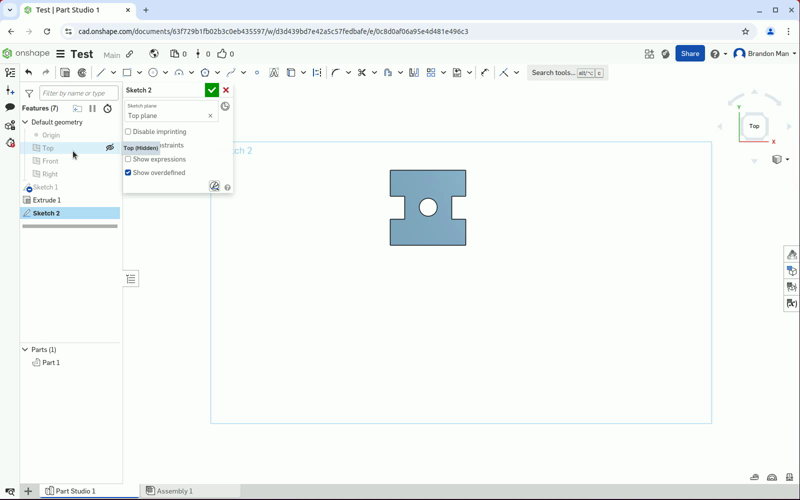
mouse_move(73, 352)
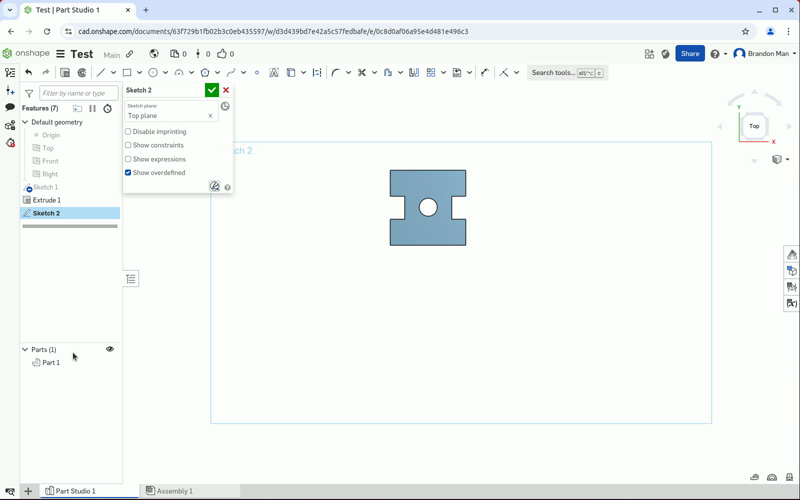
key(y)
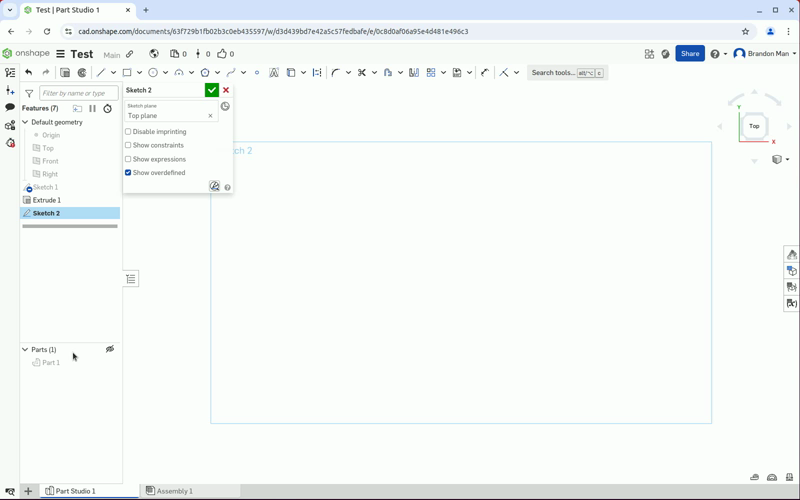
key(l)
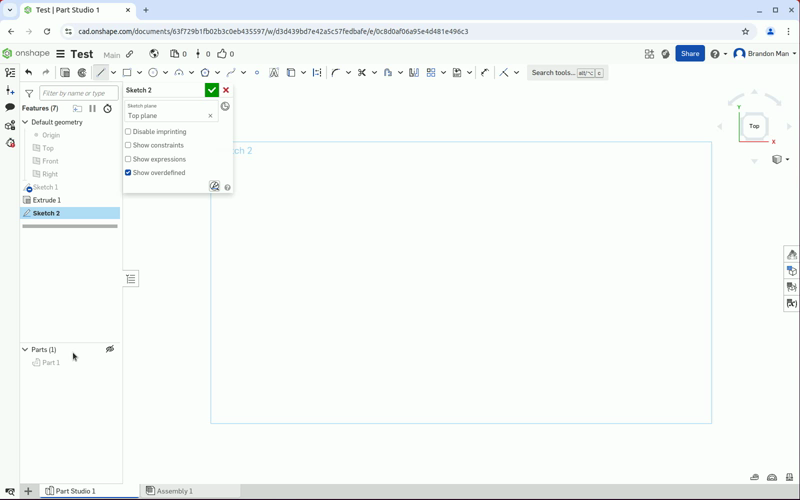
key_down(shift)
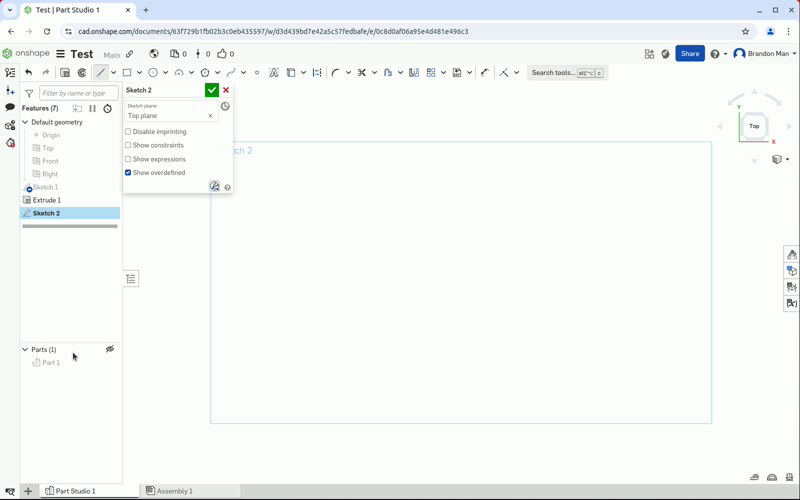
mouse_move(390, 282)
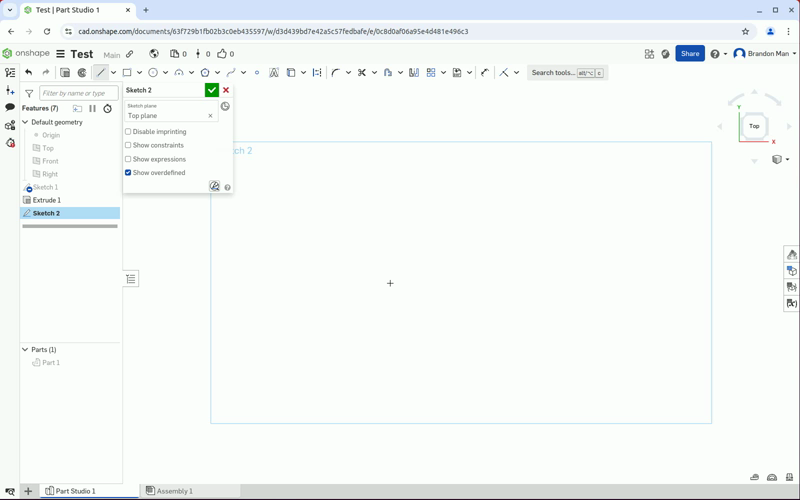
click(390, 282)
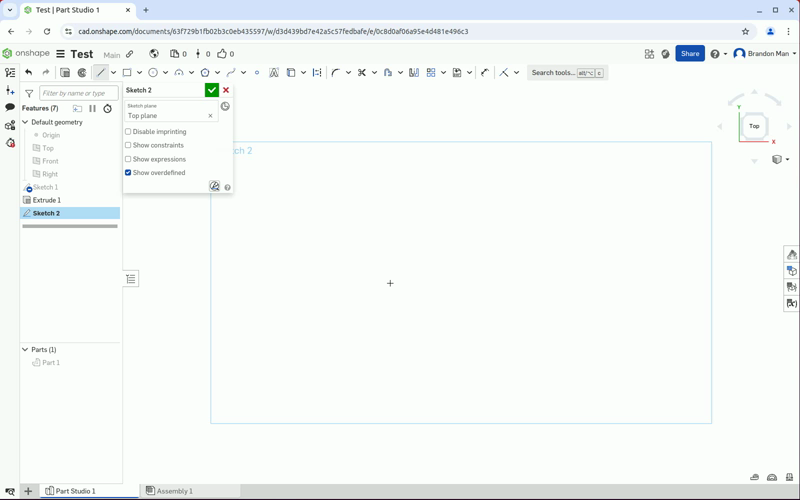
key_up(shift)
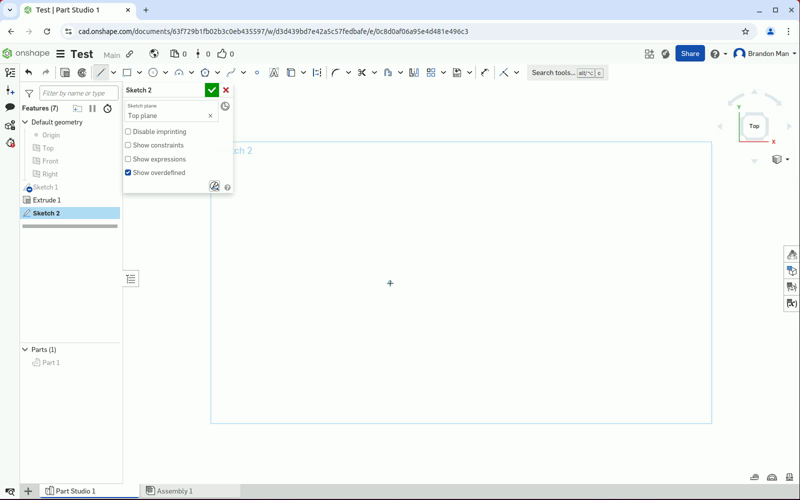
key_down(shift)
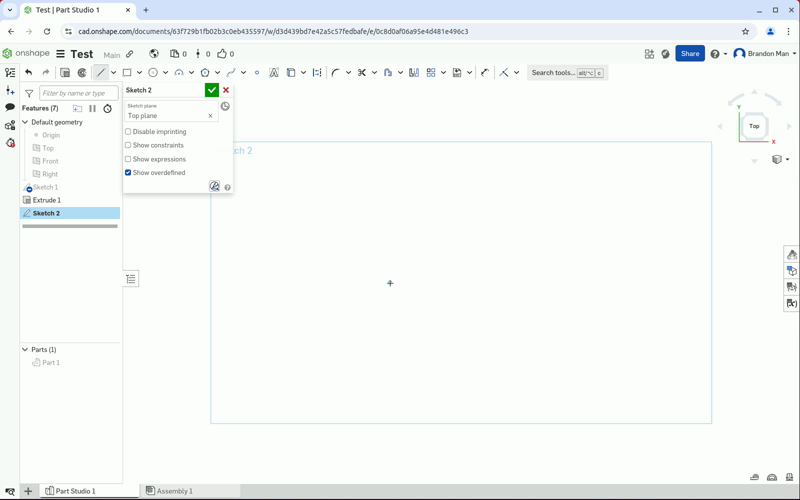
mouse_move(465, 282)
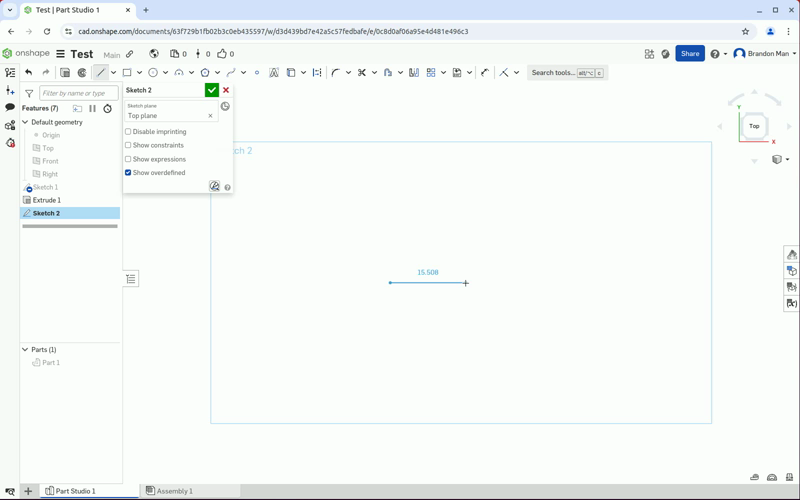
click(465, 282)
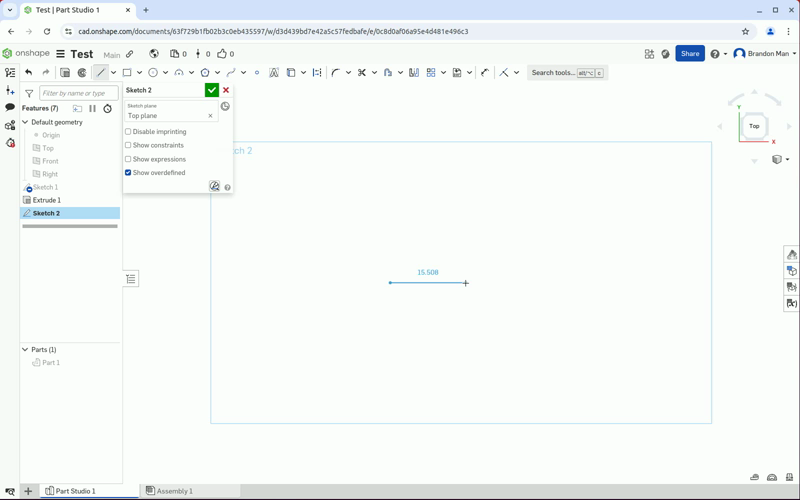
key_up(shift)
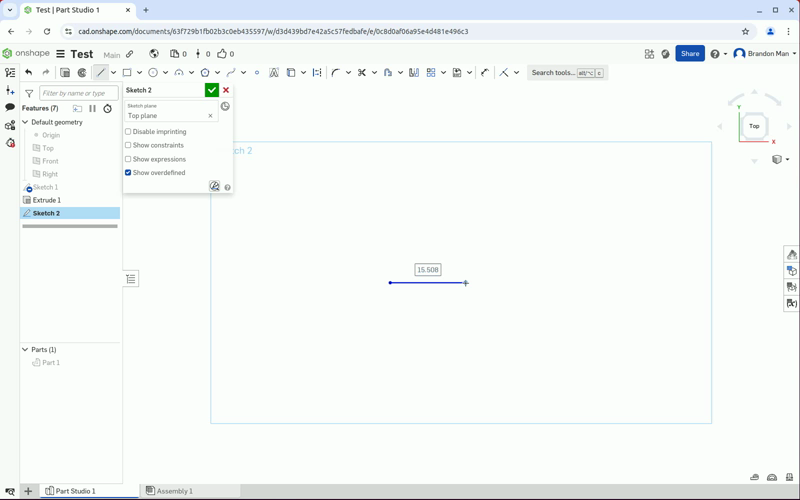
key_down(shift)
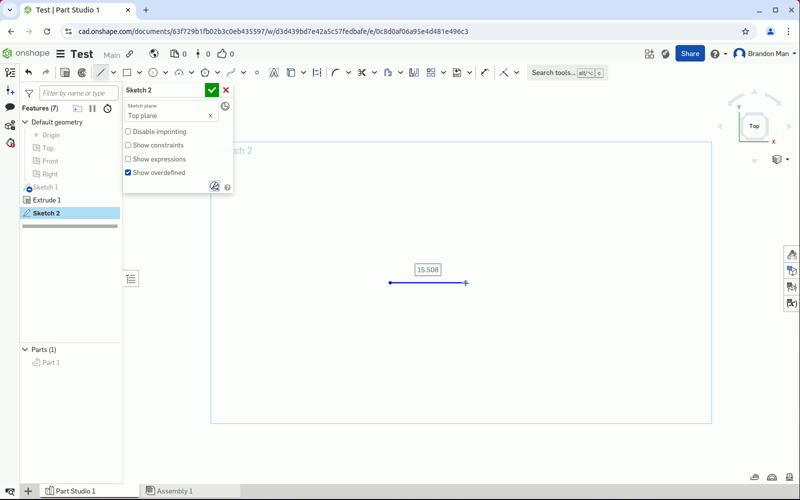
mouse_move(495, 282)
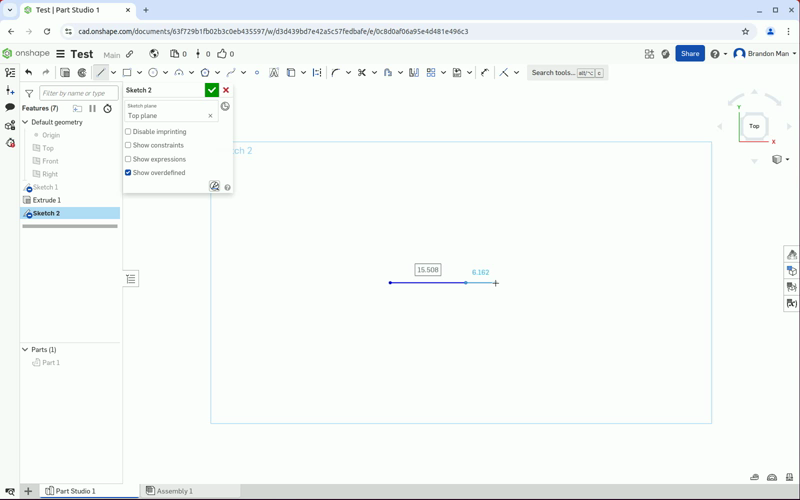
mouse_move(465, 244)
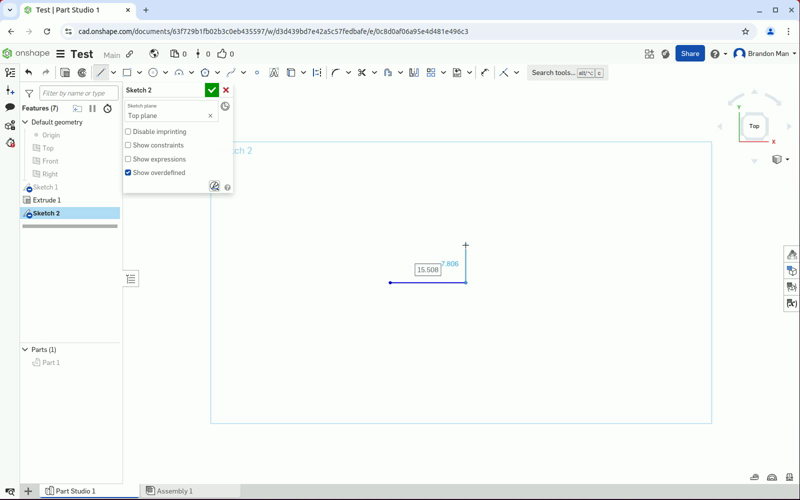
click(465, 244)
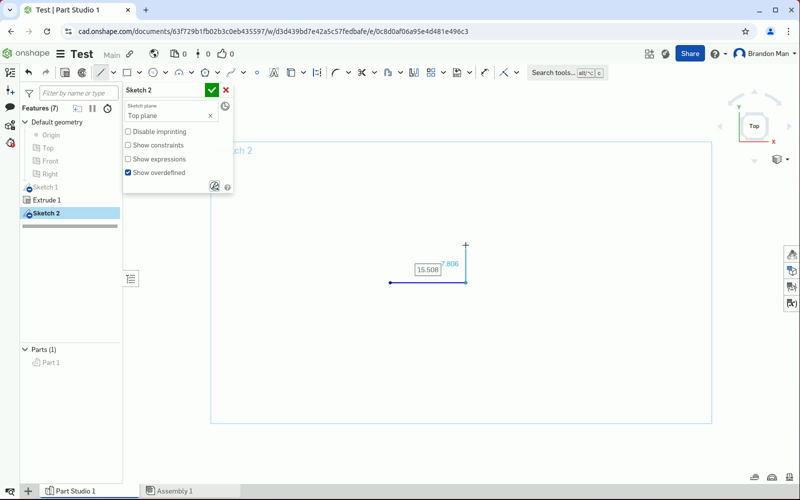
key_up(shift)
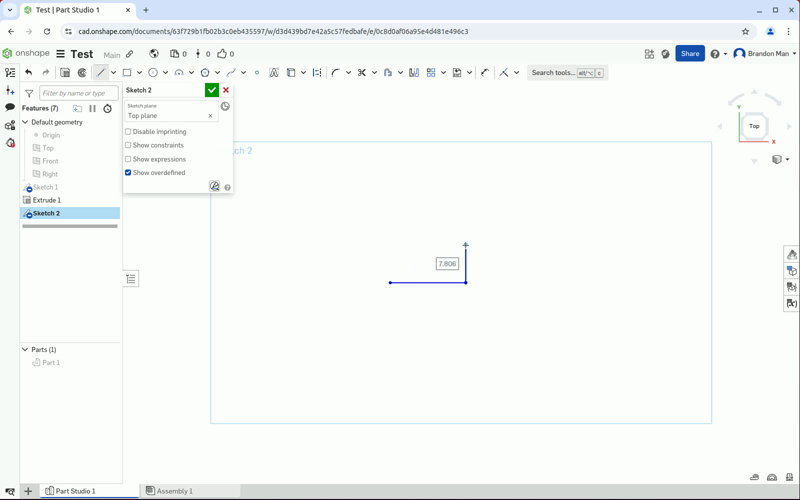
key_down(shift)
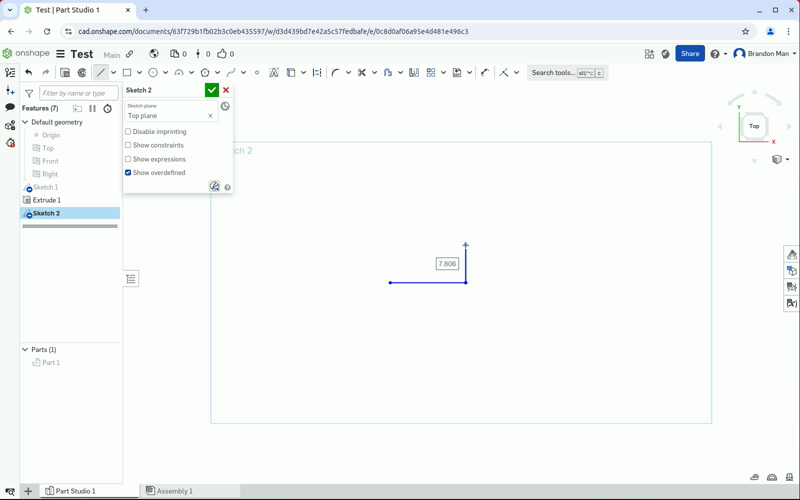
mouse_move(390, 244)
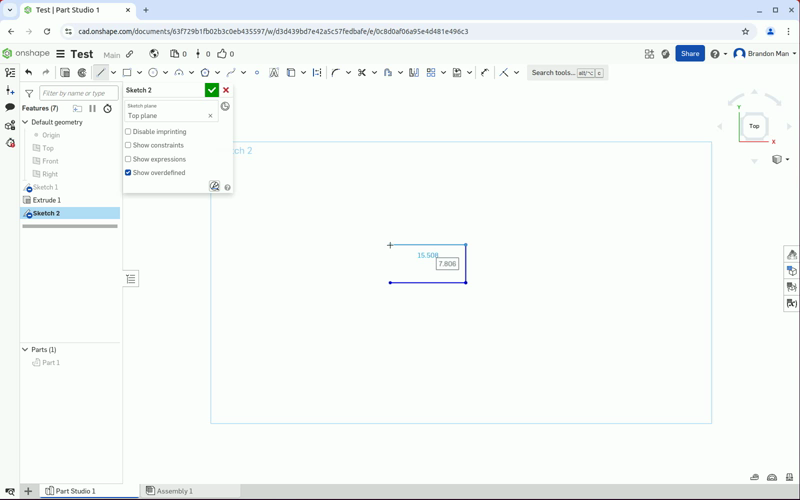
click(390, 244)
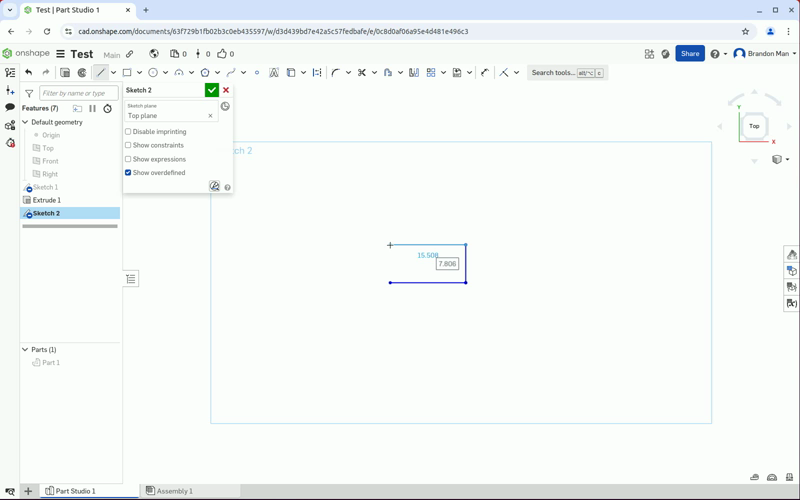
key_up(shift)
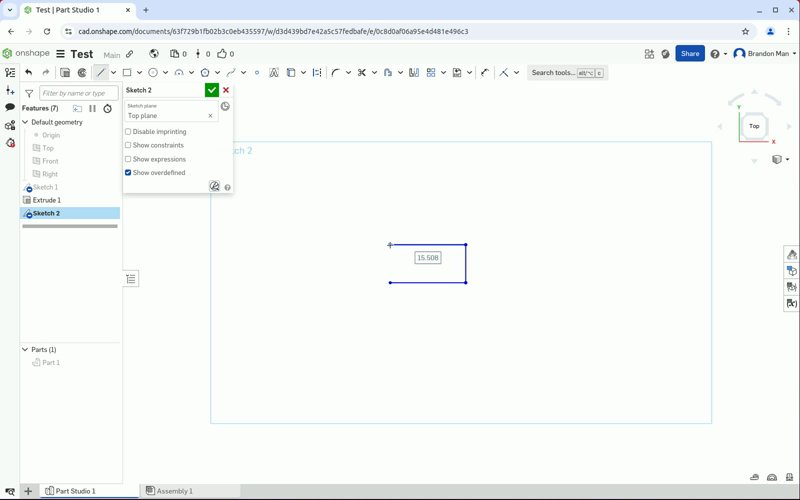
mouse_move(420, 244)
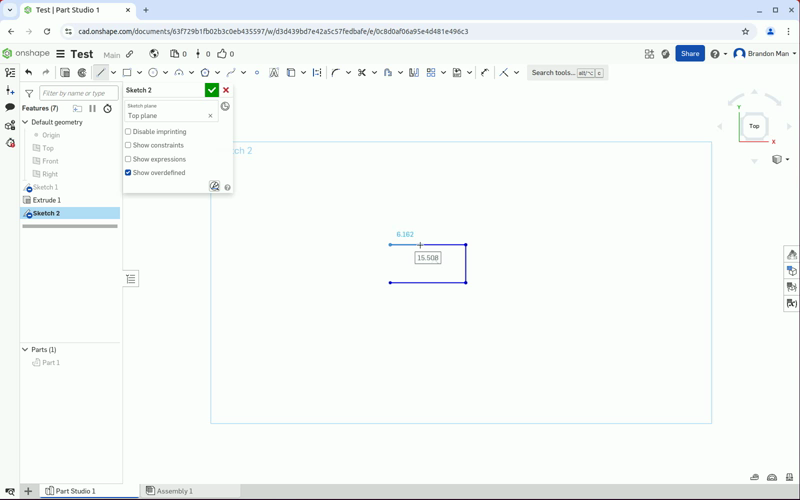
key_down(shift)
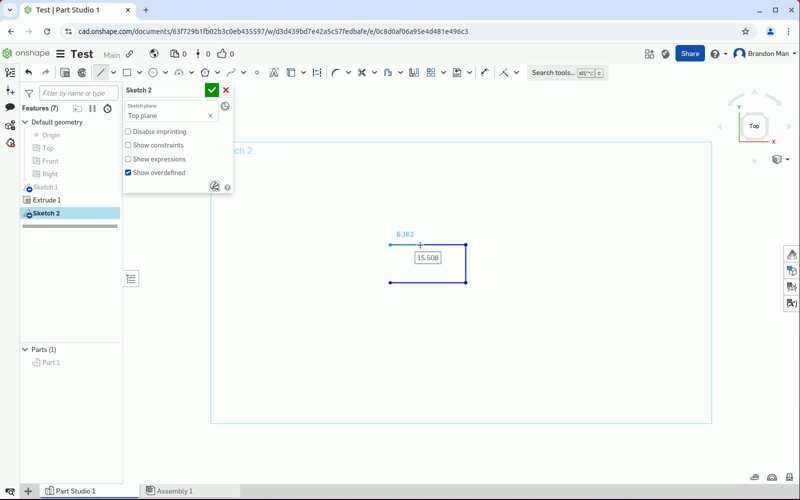
mouse_move(390, 282)
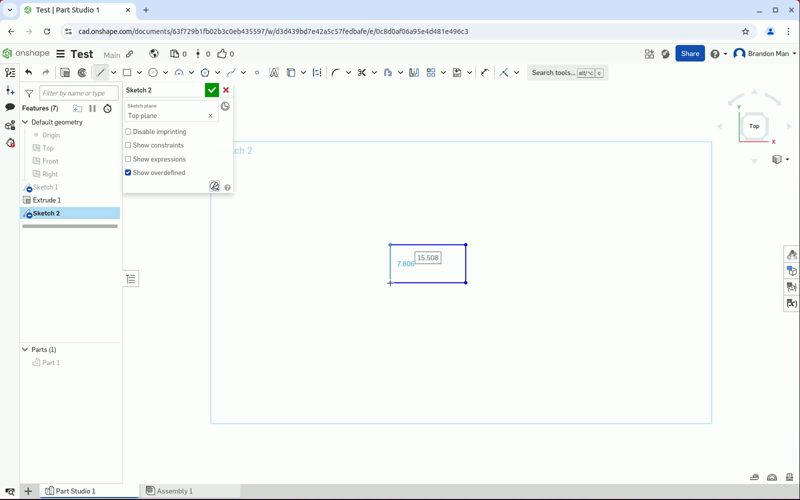
key_up(shift)
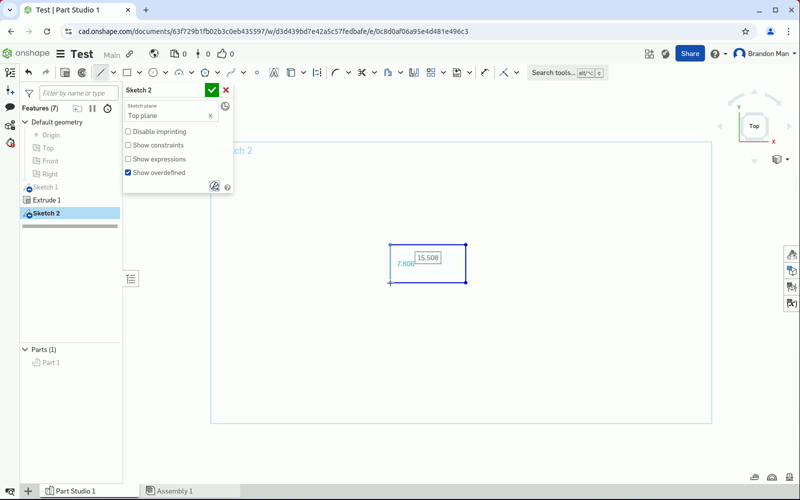
click(390, 282)
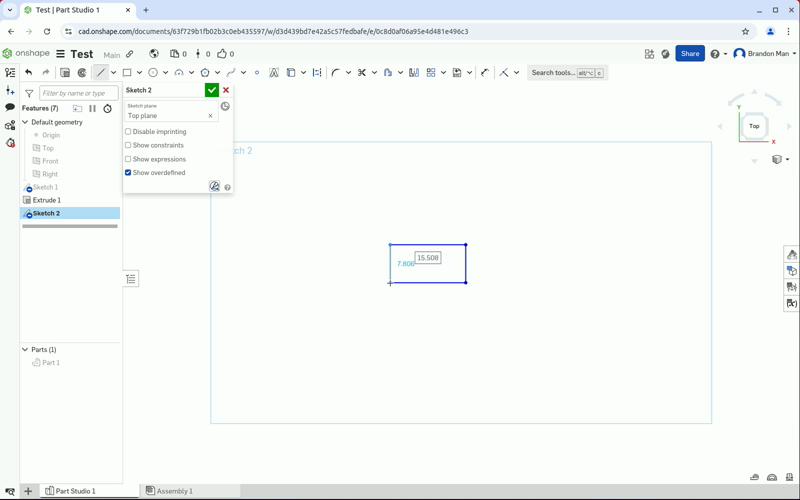
key(esc)
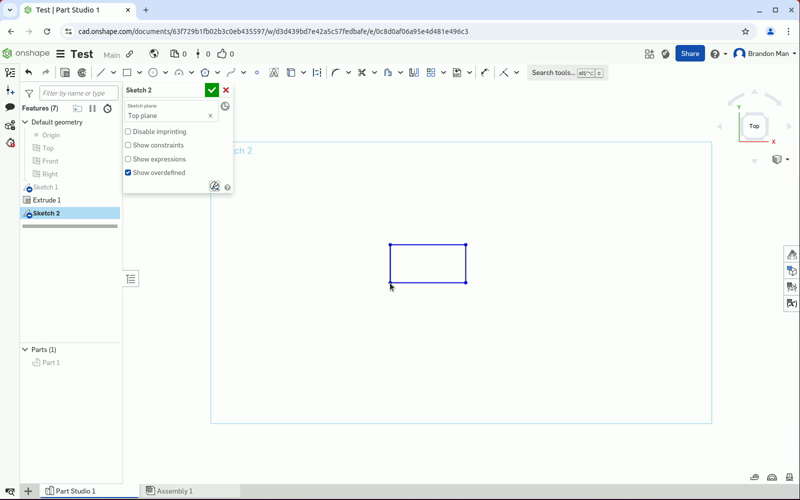
key(c)
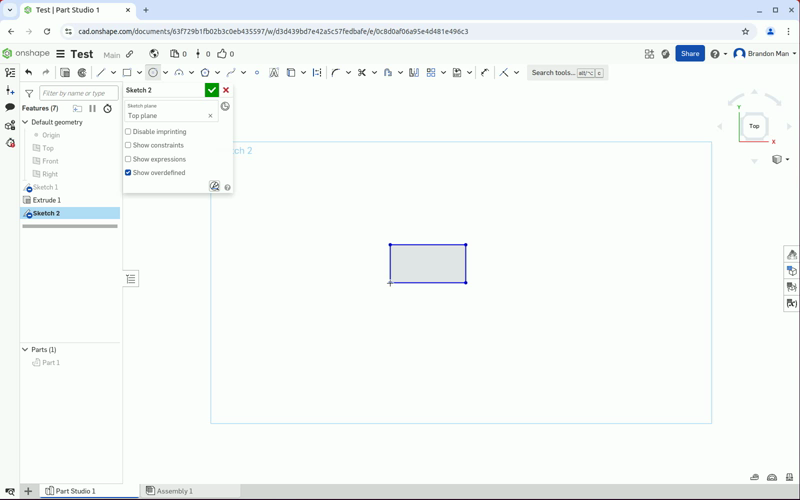
key_down(shift)
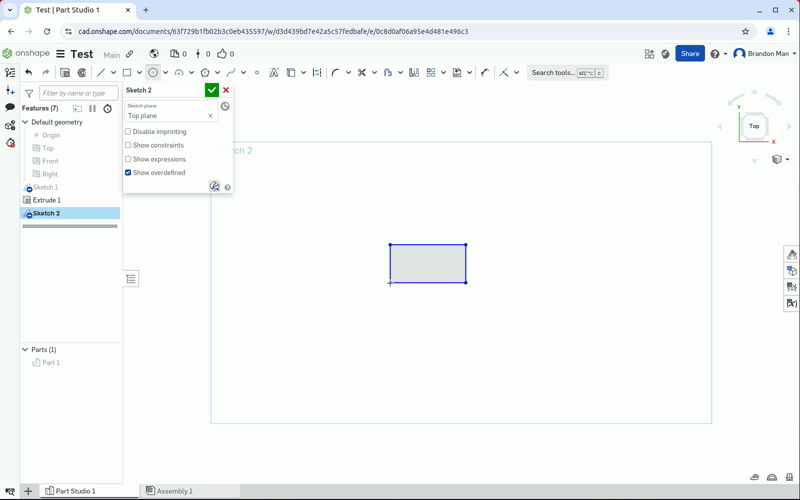
mouse_move(428, 264)
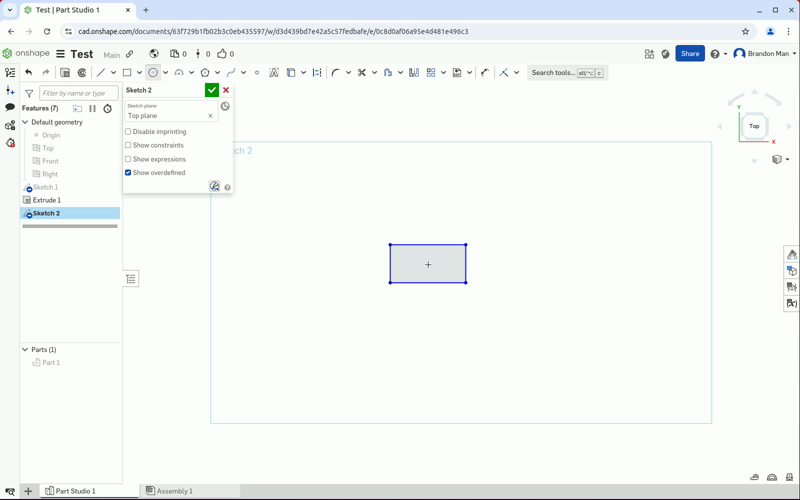
click(428, 264)
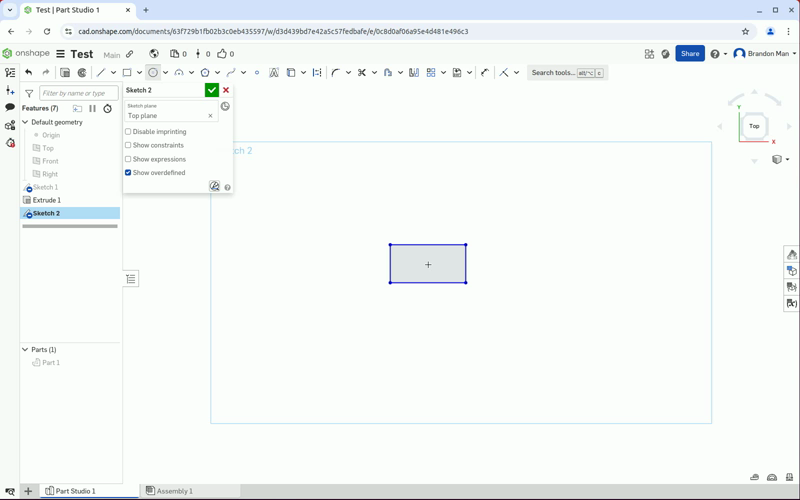
key_up(shift)
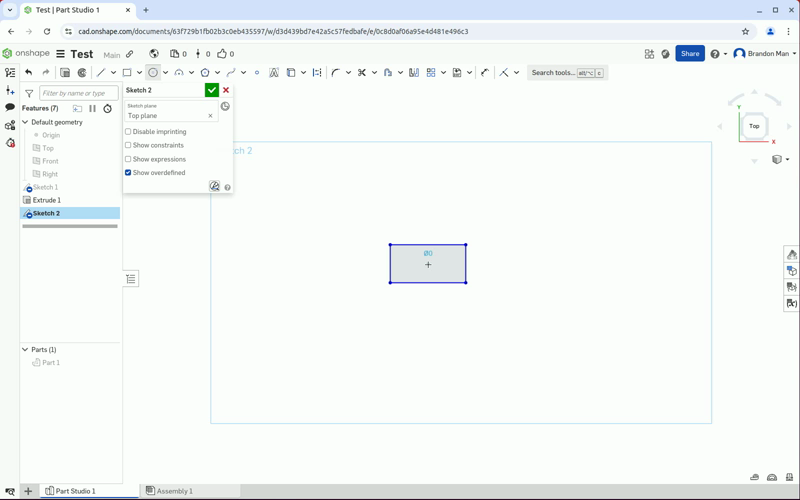
mouse_move(437, 264)
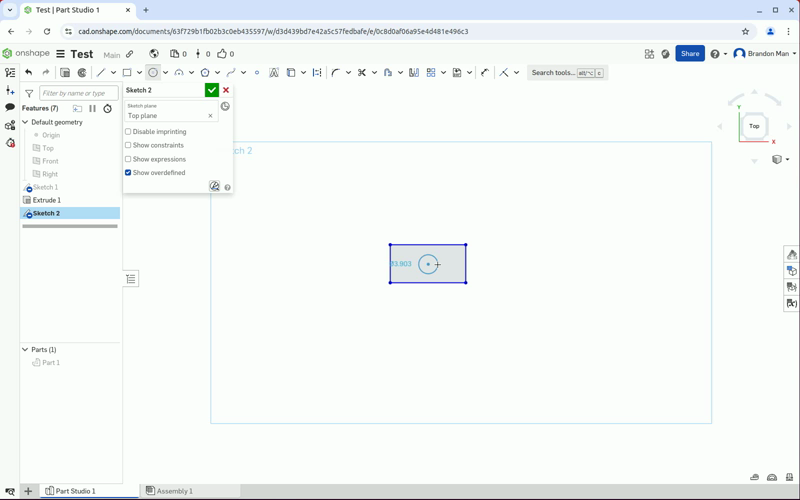
click(437, 264)
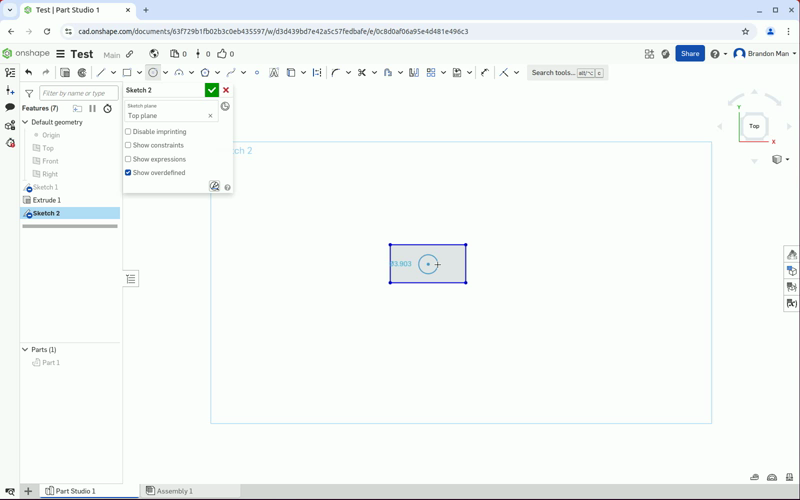
key(esc)
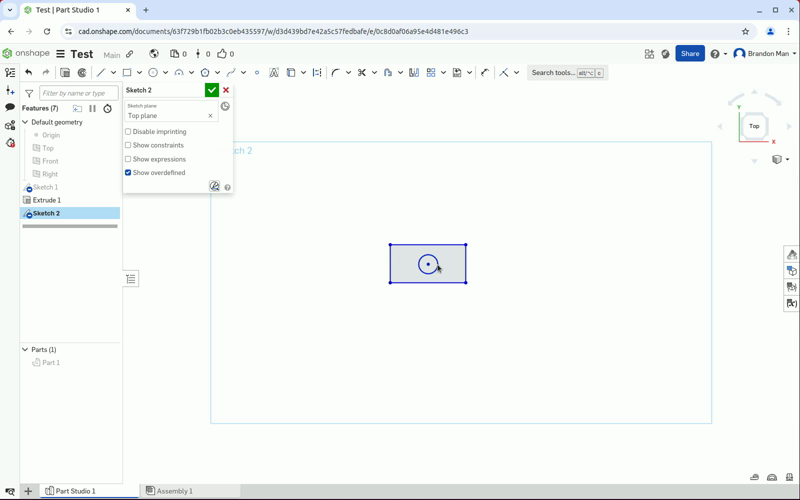
mouse_move(437, 278)
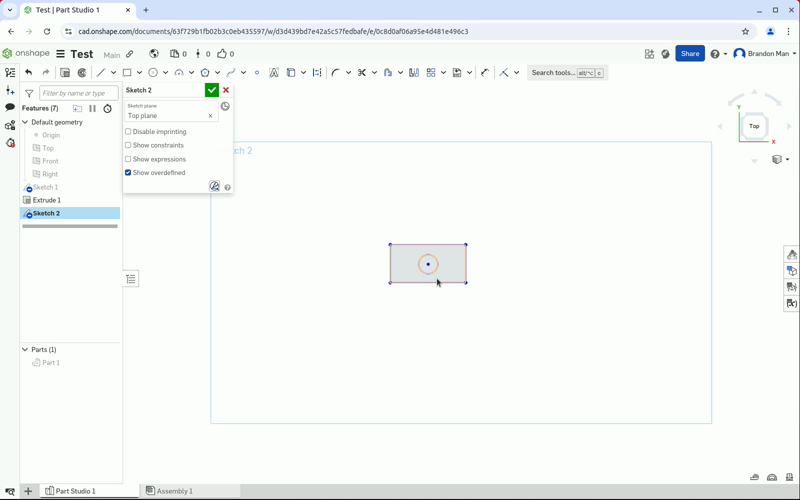
click(437, 278)
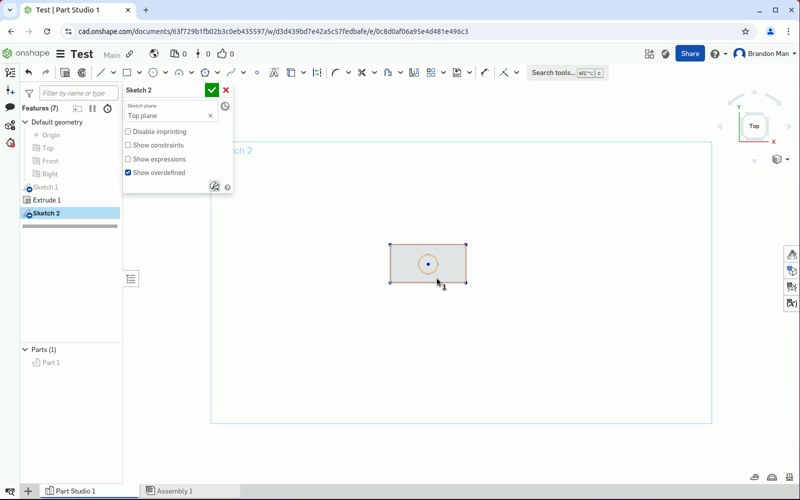
mouse_move(73, 352)
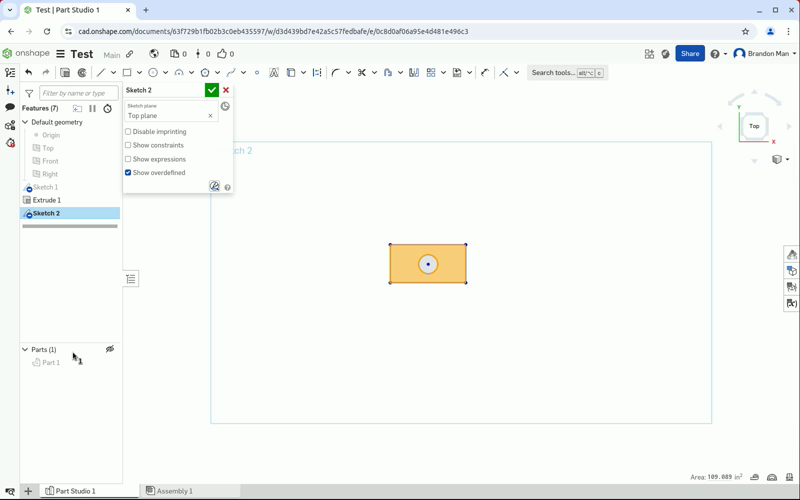
key(shift+y)
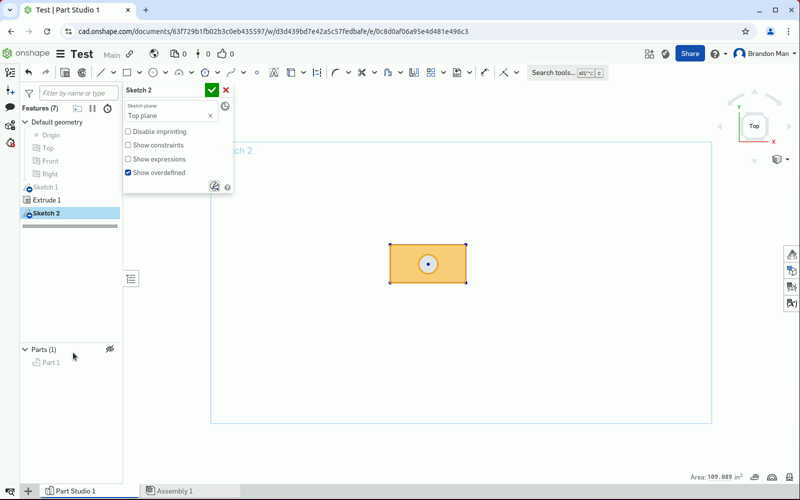
key(shift+e)
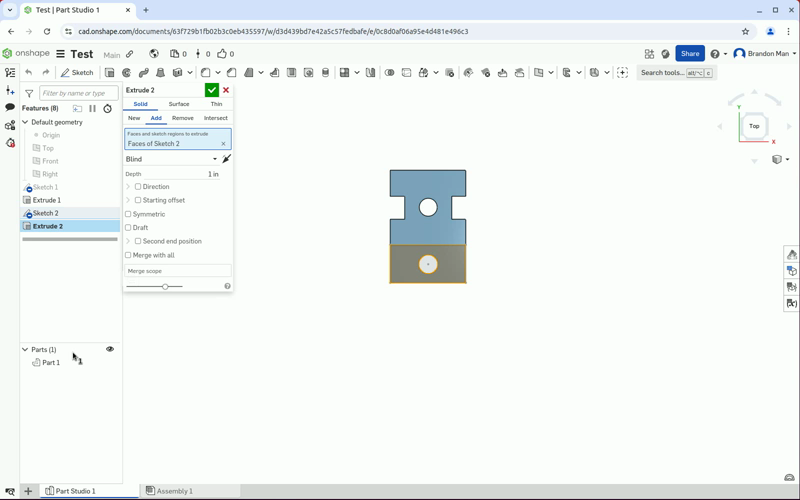
mouse_move(143, 106)
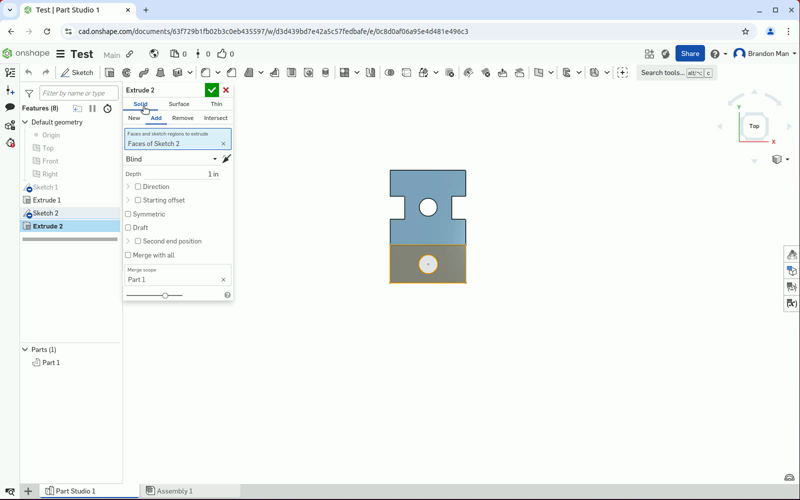
click(143, 106)
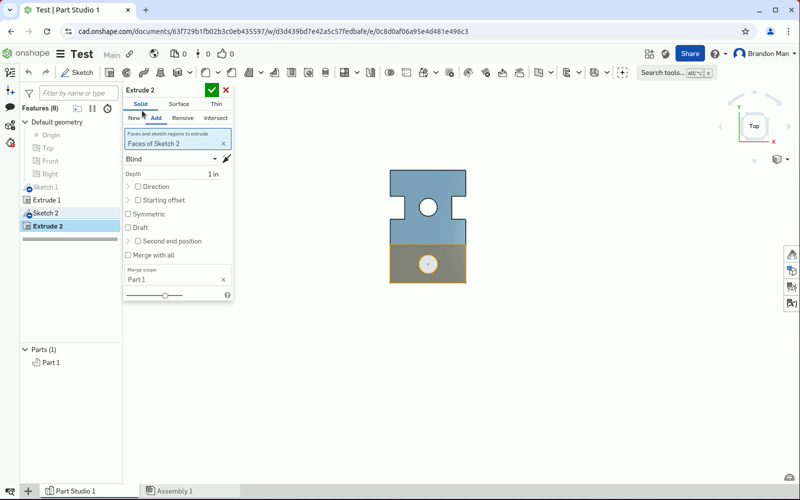
mouse_move(137, 120)
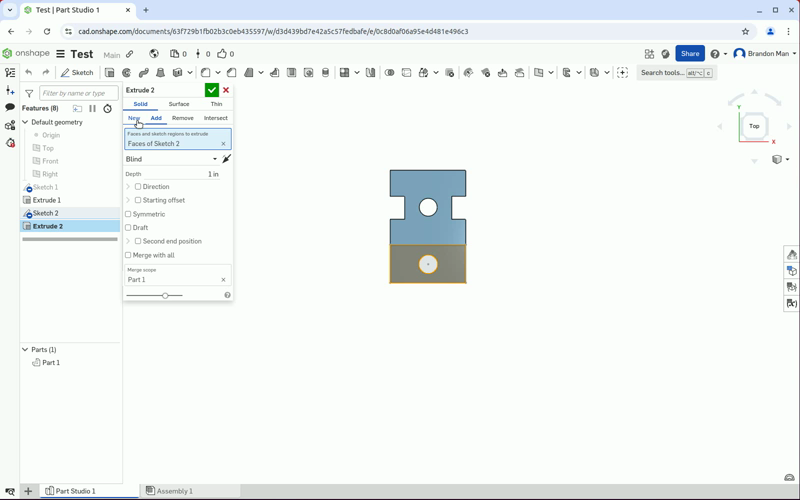
click(137, 120)
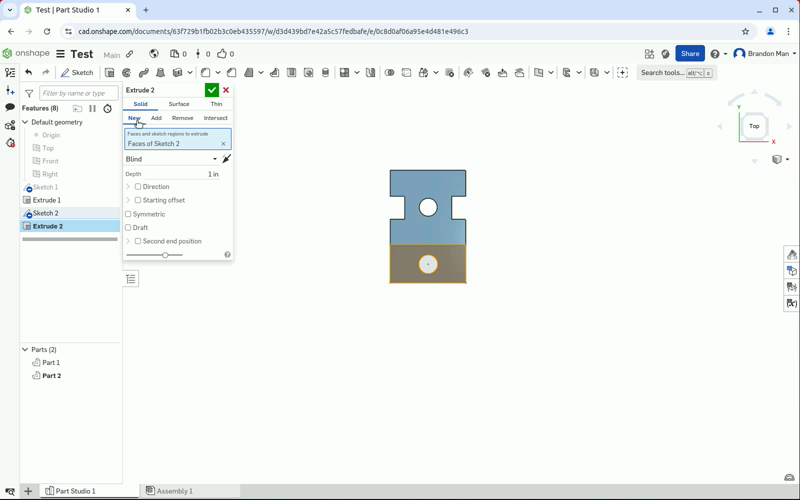
key(tab, 4)
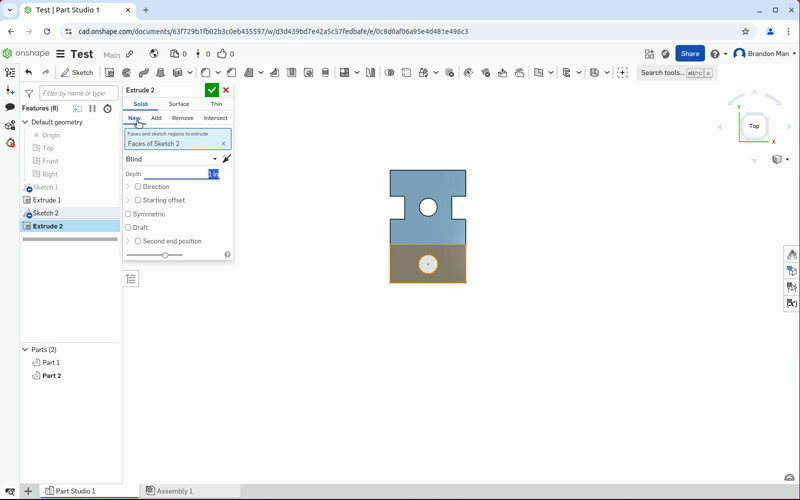
text(3.851)
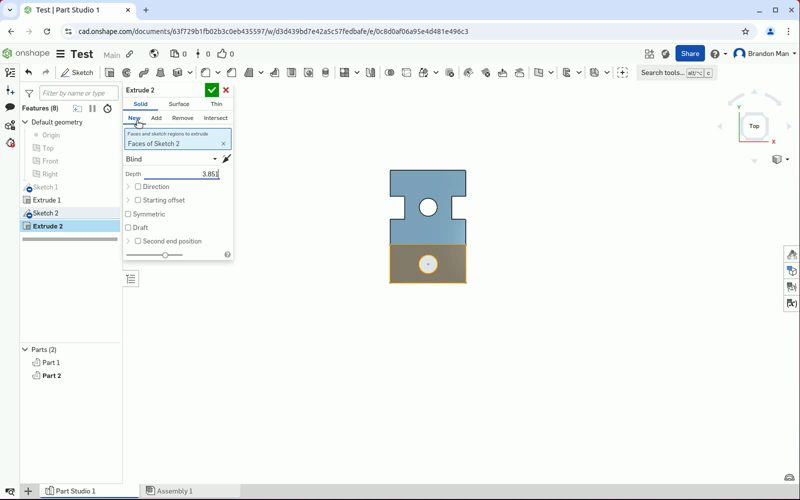
key(enter)
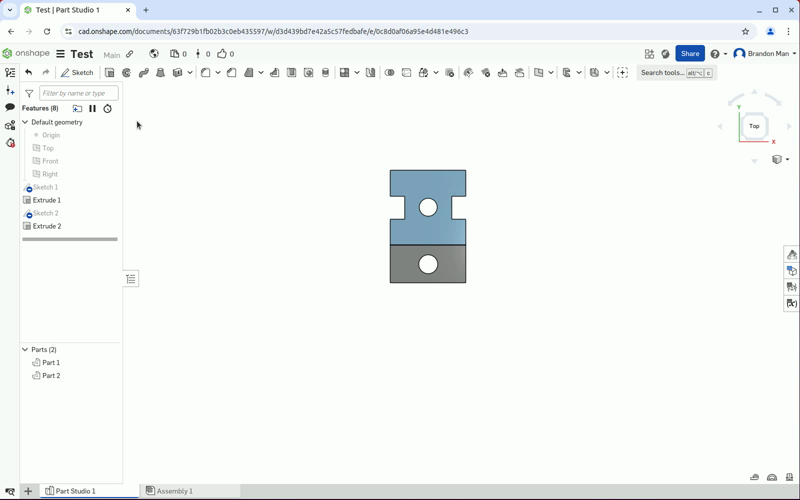
key(shift+h)
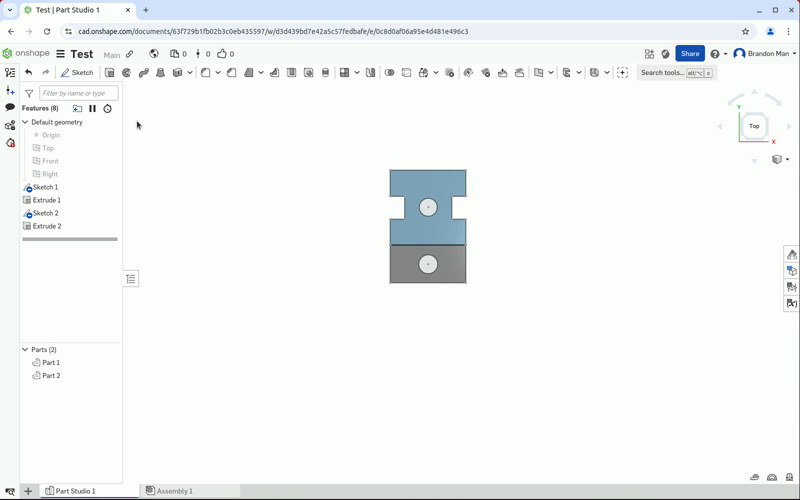
key(shift+h)
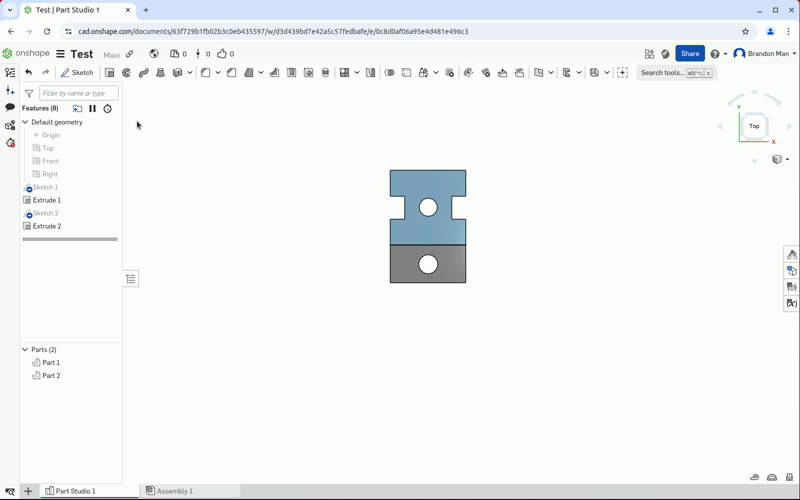
mouse_move(73, 189)
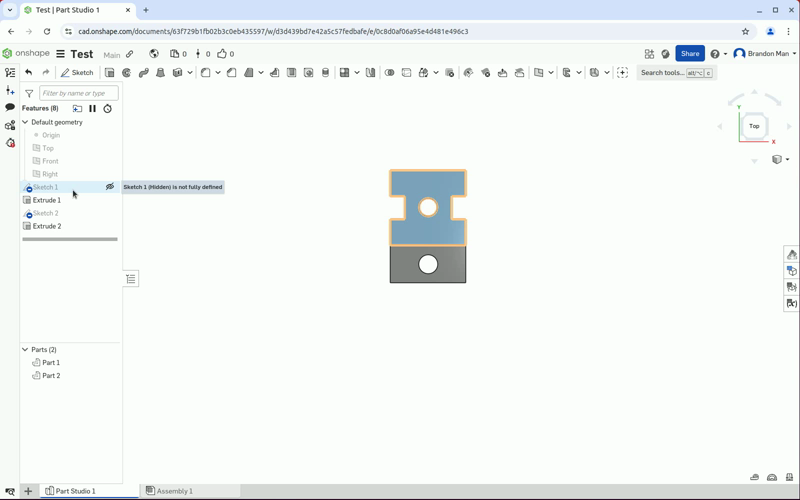
click(73, 189)
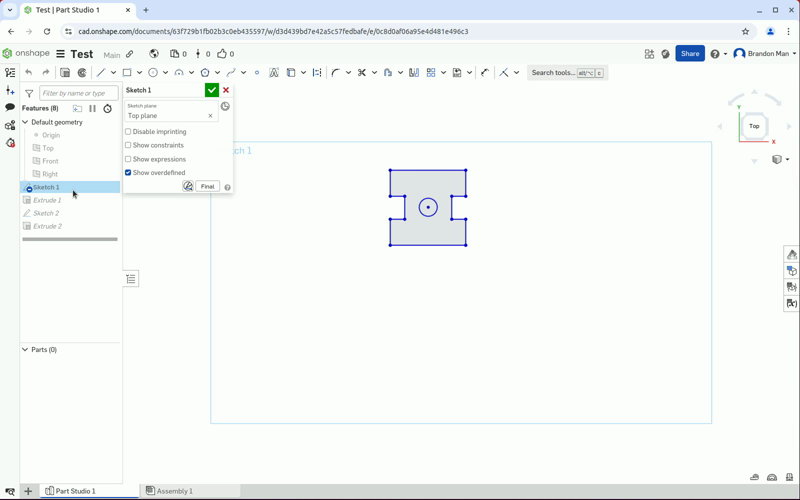
mouse_move(229, 92)
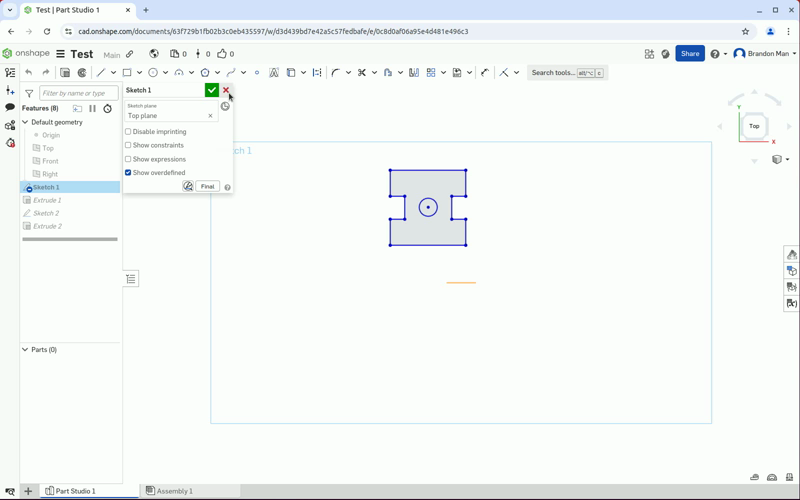
click(229, 92)
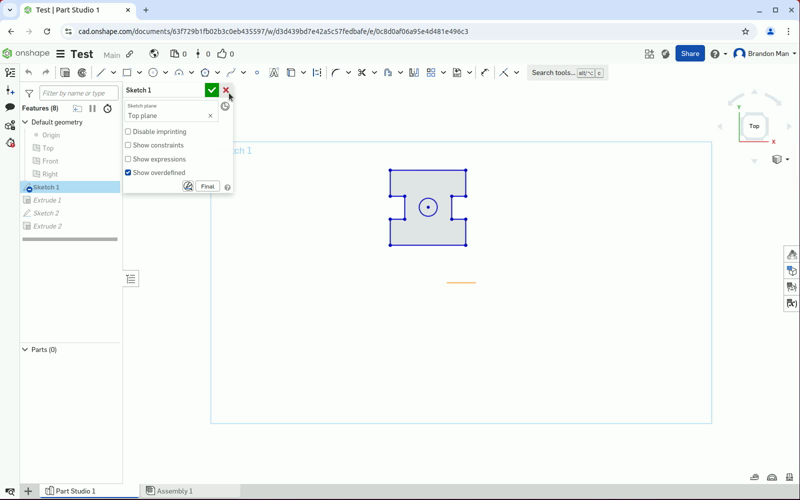
key(shift+s)
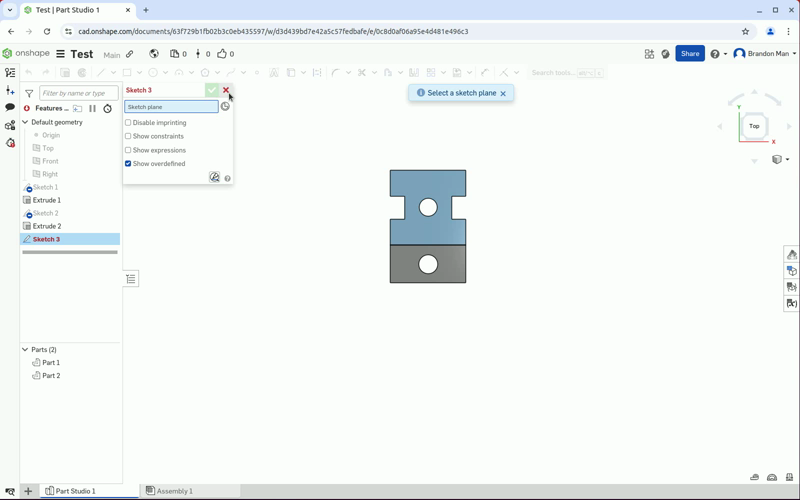
mouse_move(73, 150)
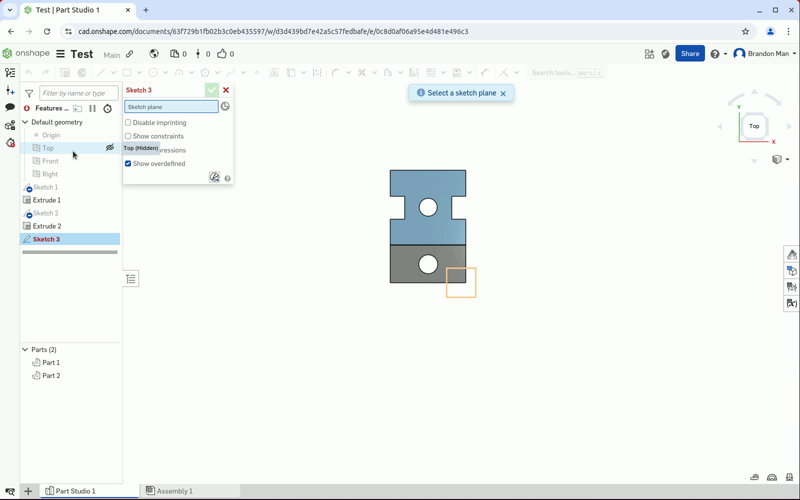
click(73, 150)
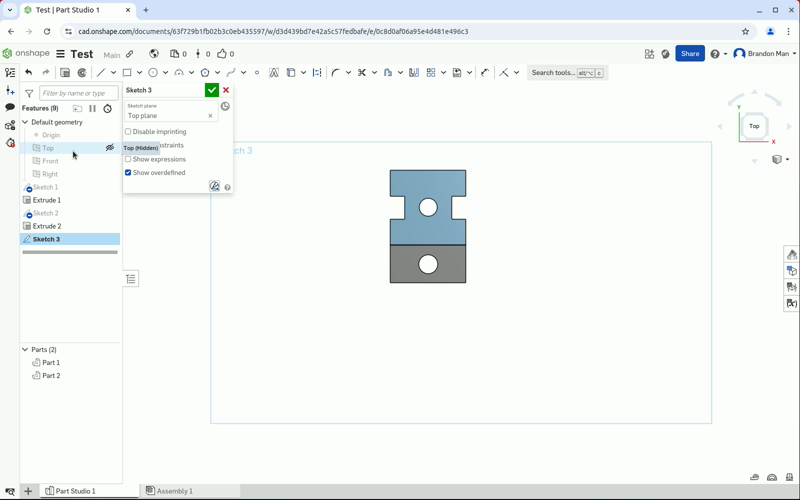
mouse_move(73, 352)
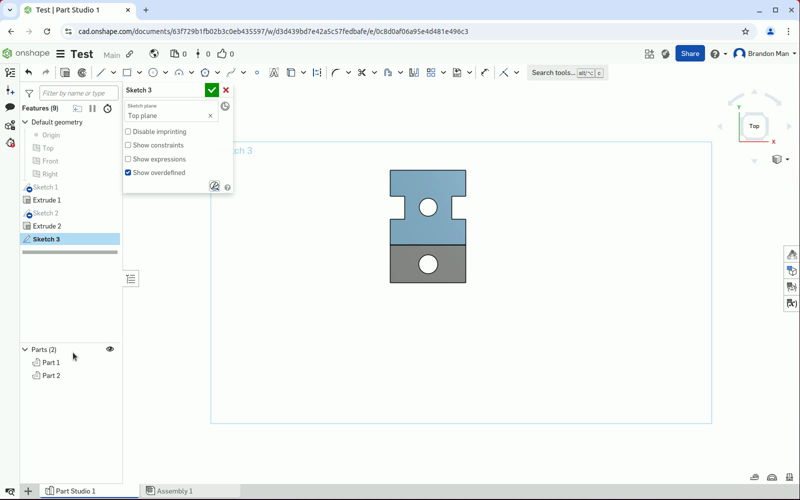
key(y)
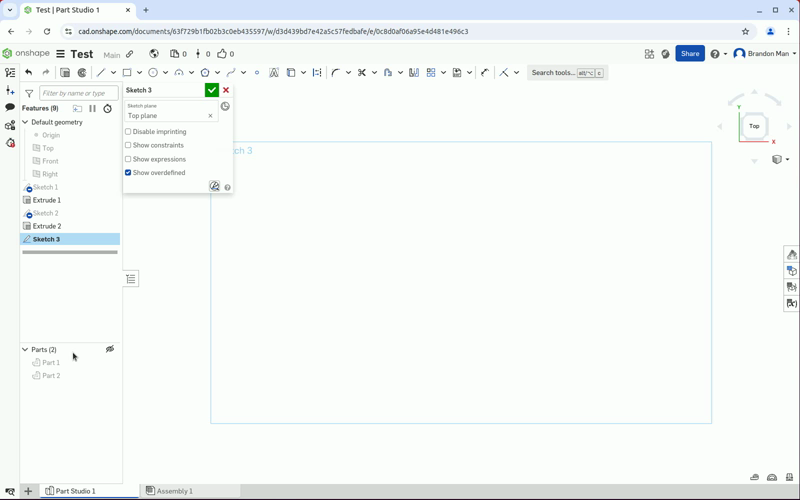
key(l)
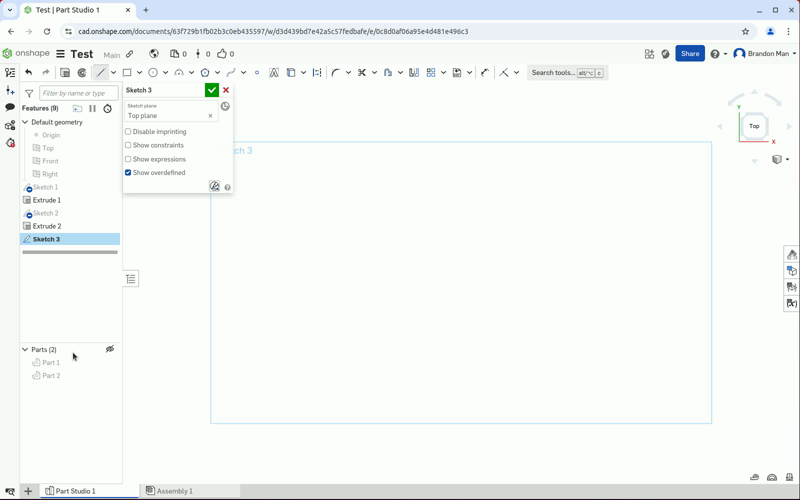
key_down(shift)
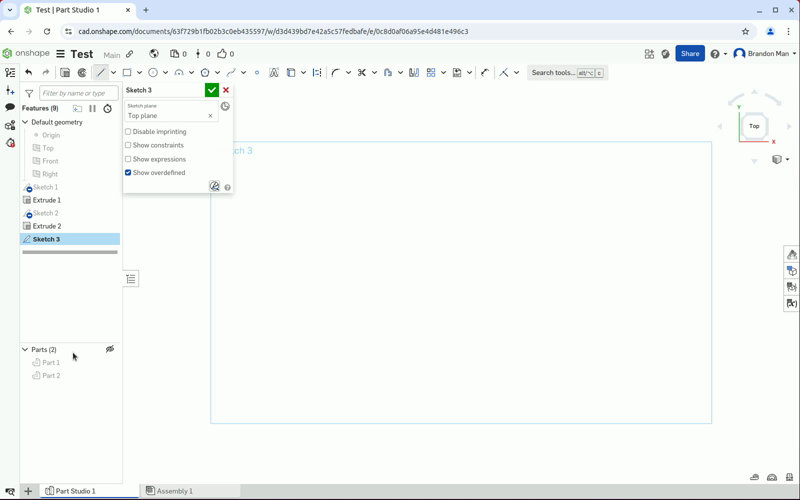
mouse_move(390, 218)
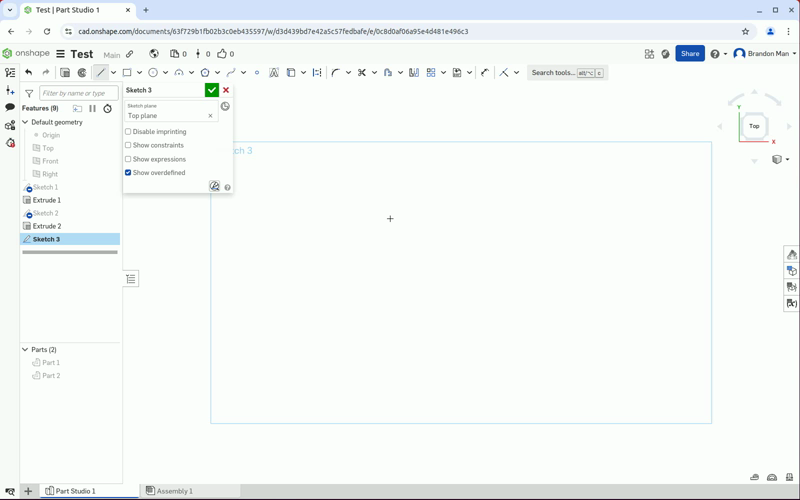
click(390, 218)
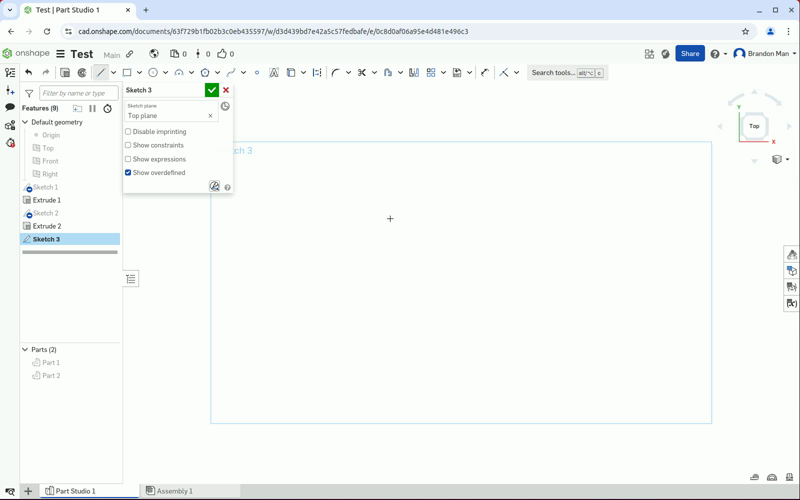
key_up(shift)
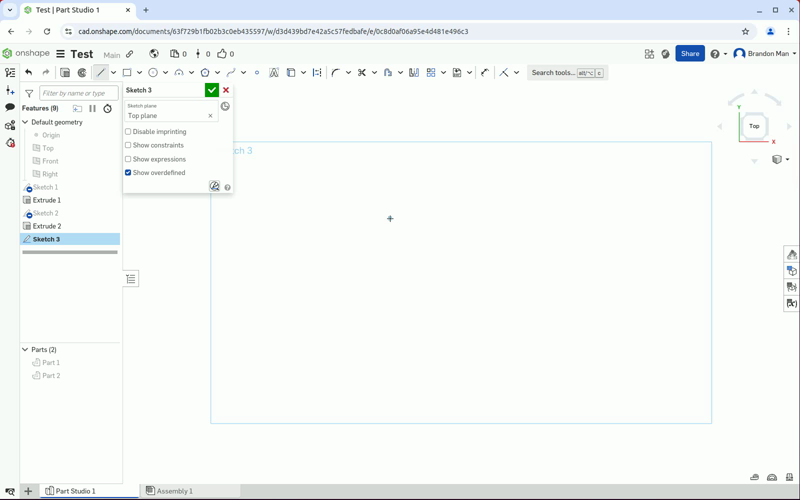
key_down(shift)
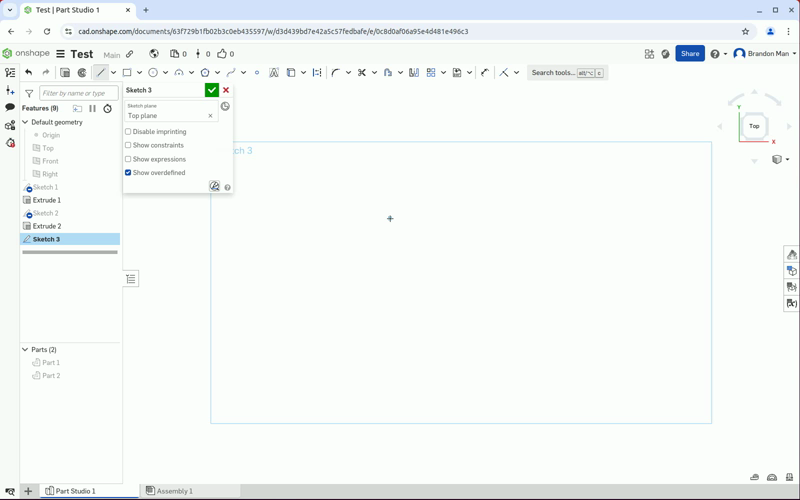
mouse_move(420, 218)
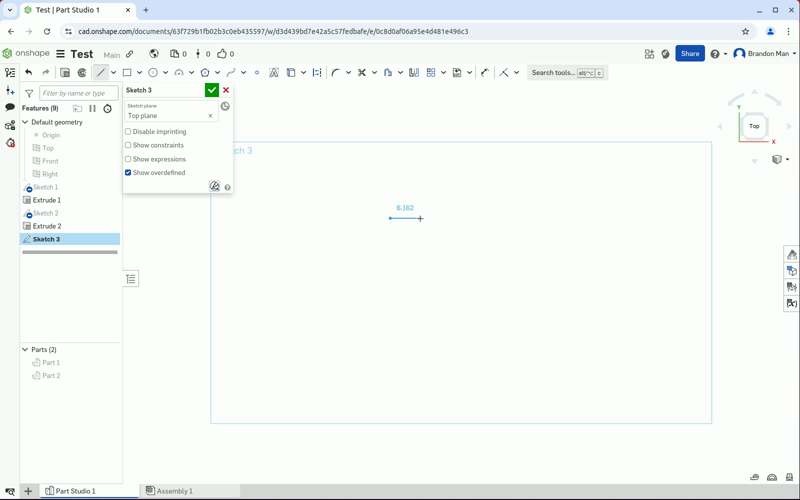
mouse_move(404, 218)
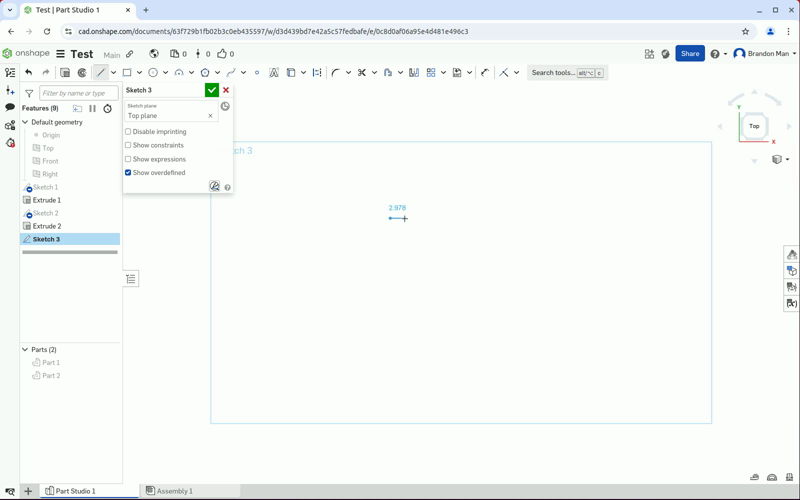
click(404, 218)
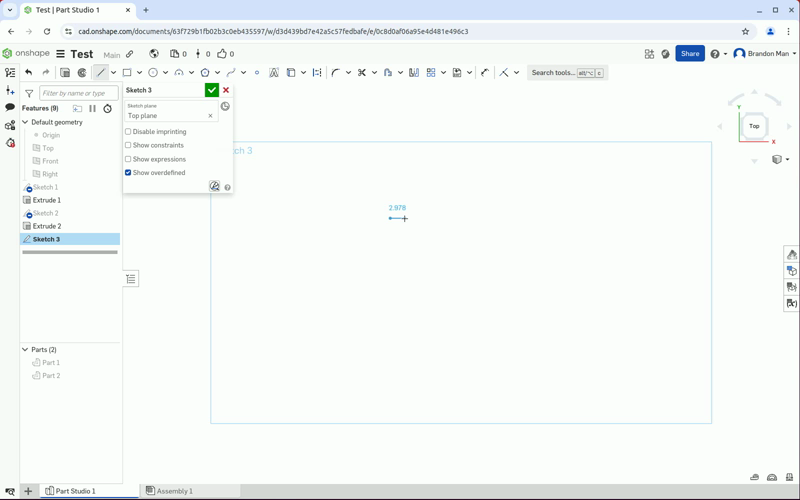
key_up(shift)
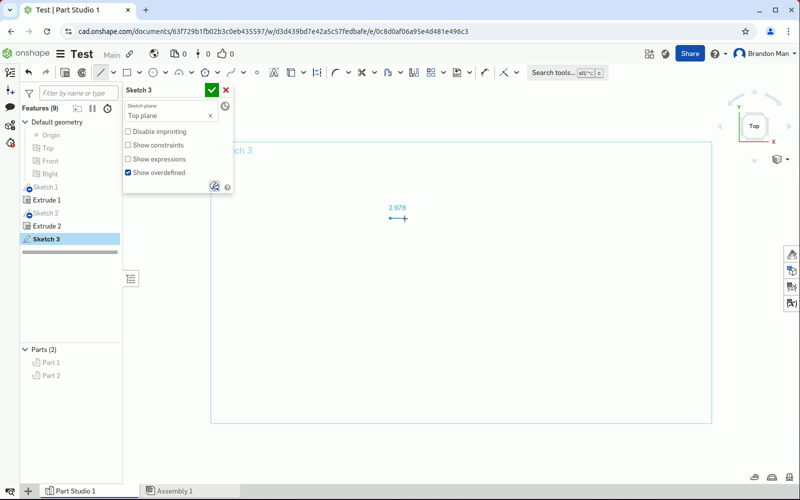
key_down(shift)
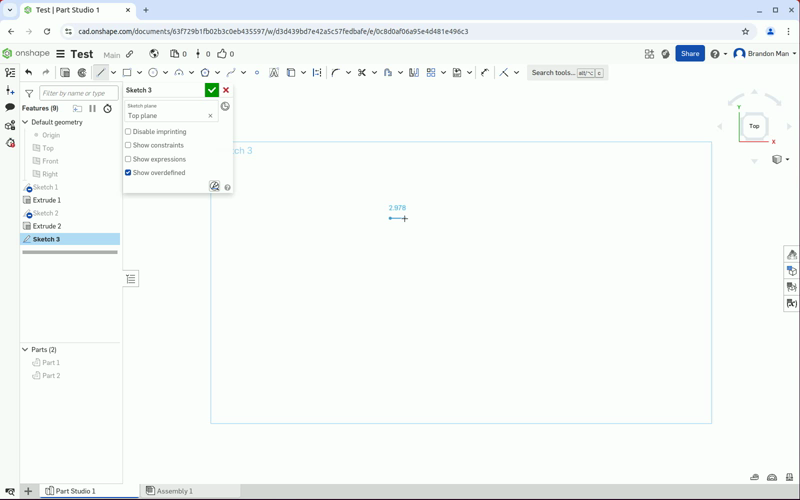
mouse_move(434, 218)
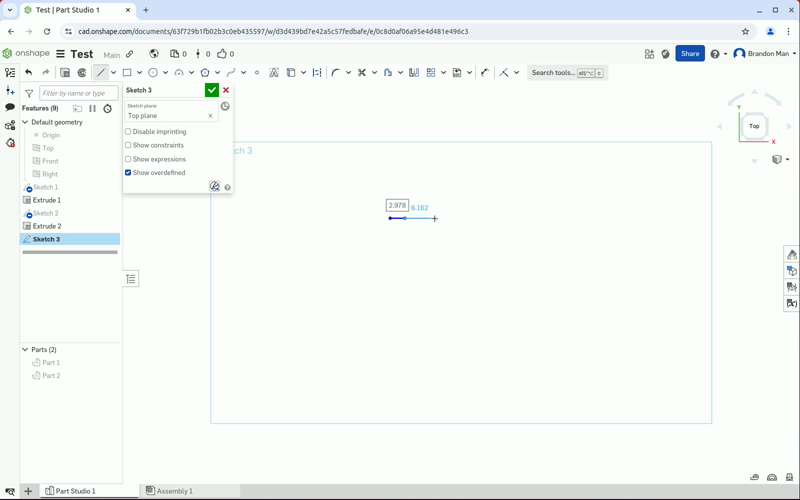
mouse_move(404, 195)
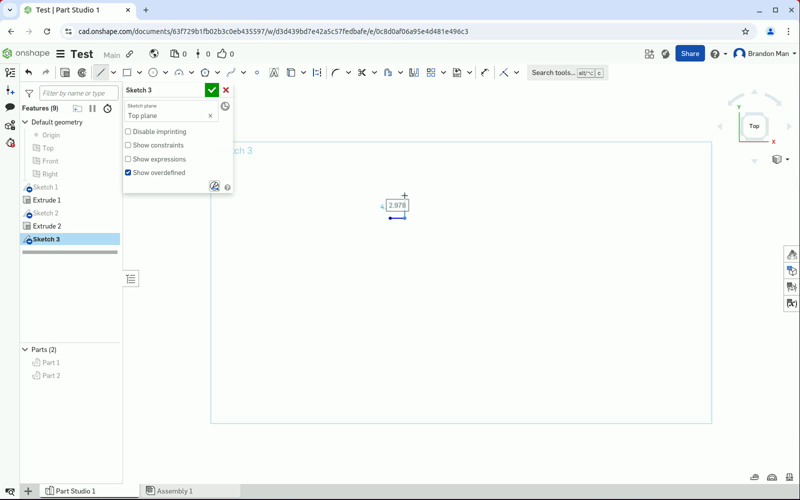
click(404, 195)
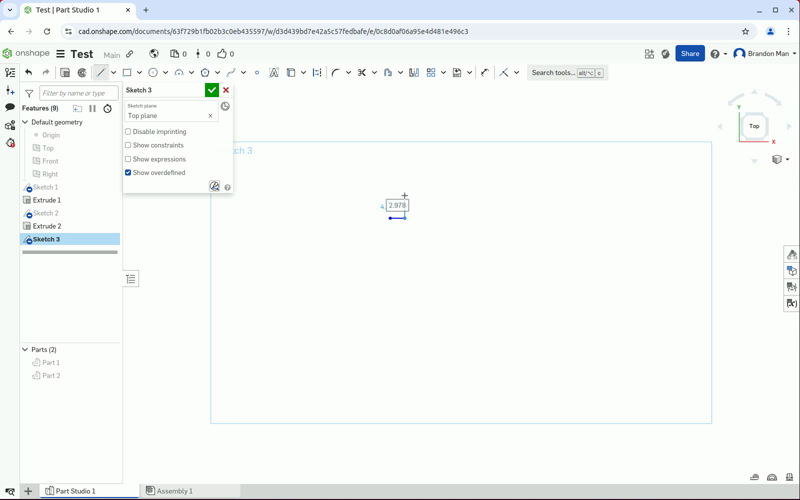
key_up(shift)
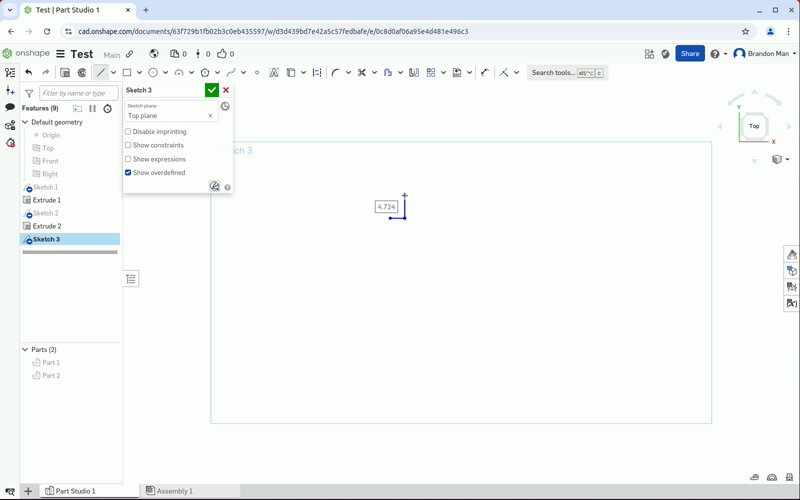
key_down(shift)
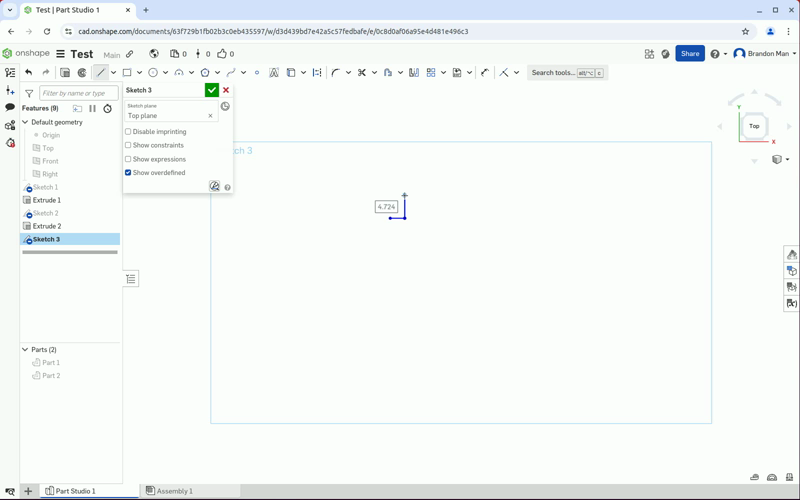
mouse_move(434, 195)
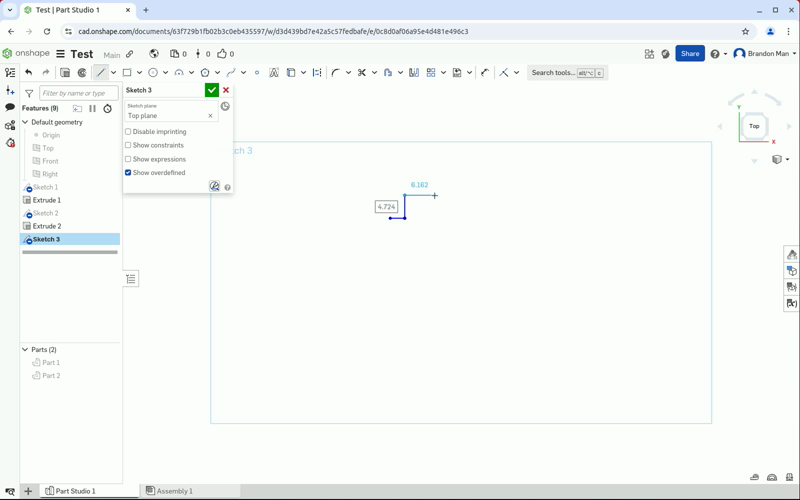
mouse_move(390, 195)
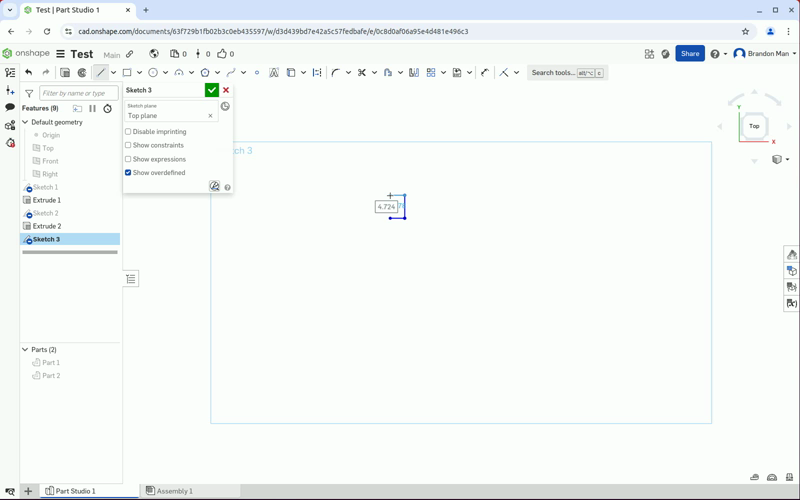
click(390, 195)
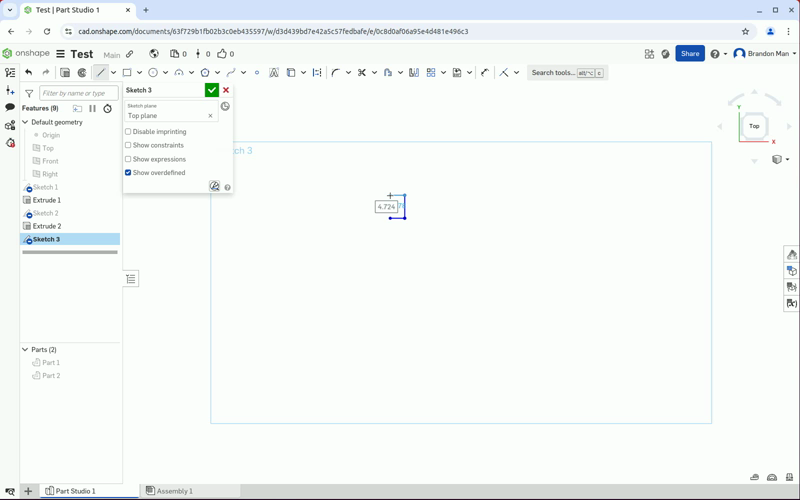
key_up(shift)
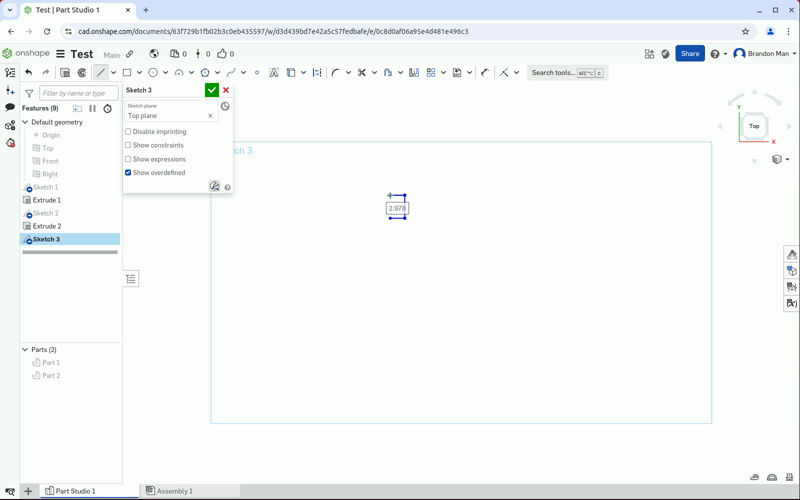
mouse_move(420, 195)
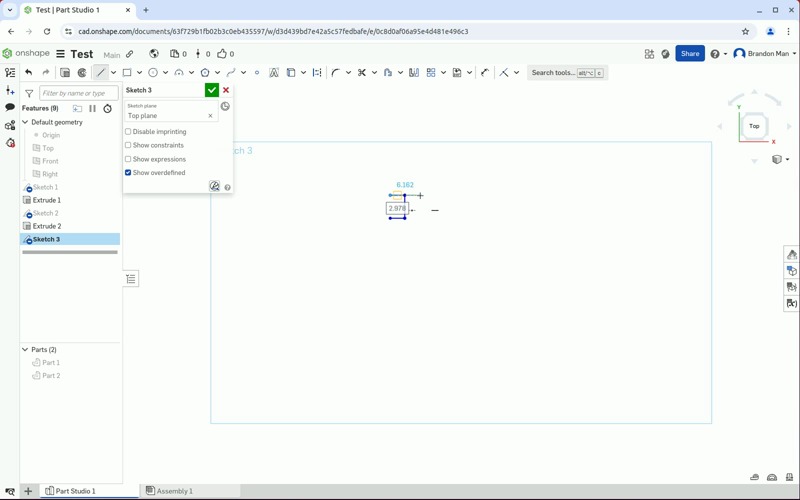
key_down(shift)
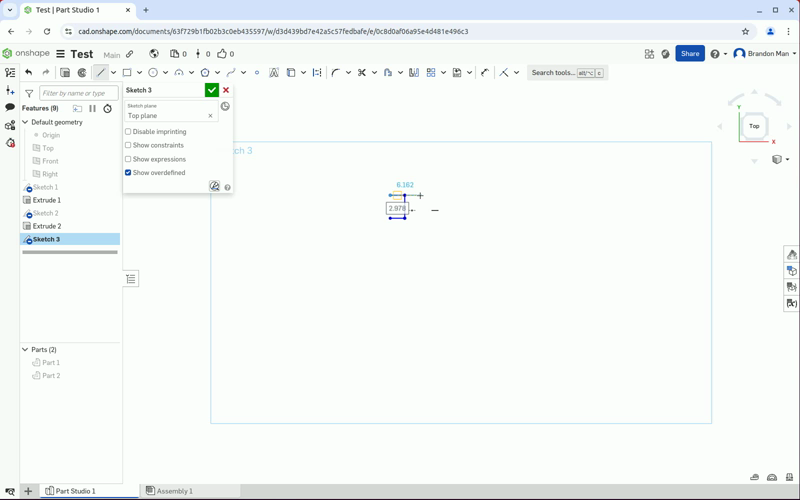
mouse_move(390, 218)
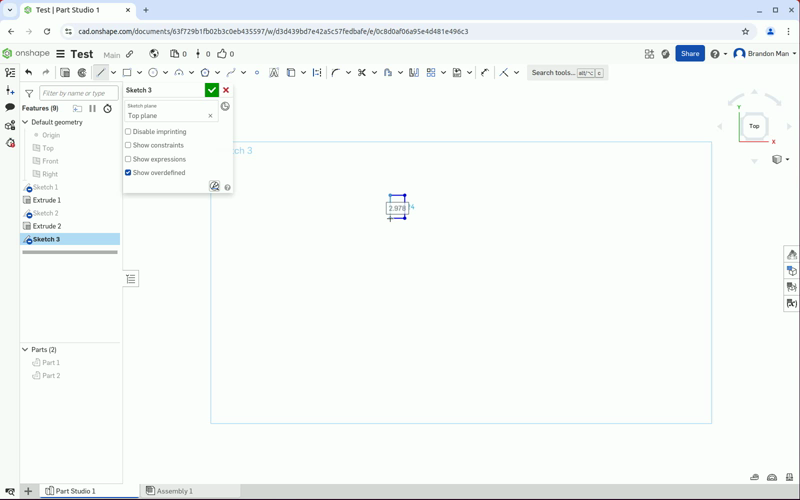
key_up(shift)
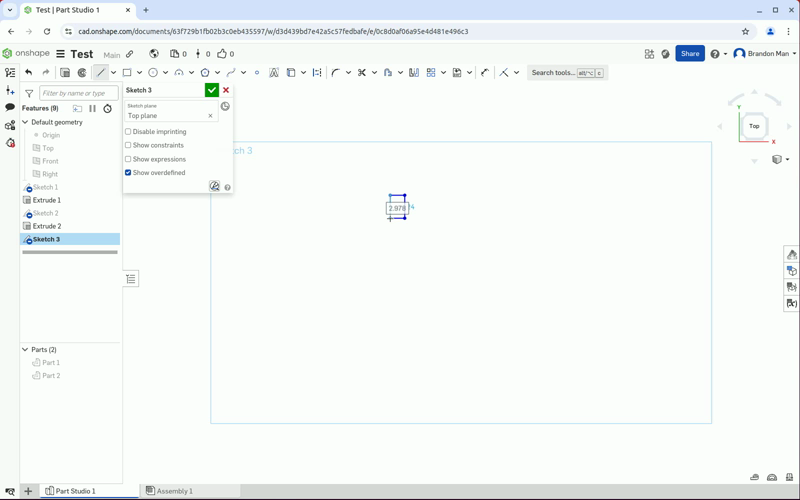
click(390, 218)
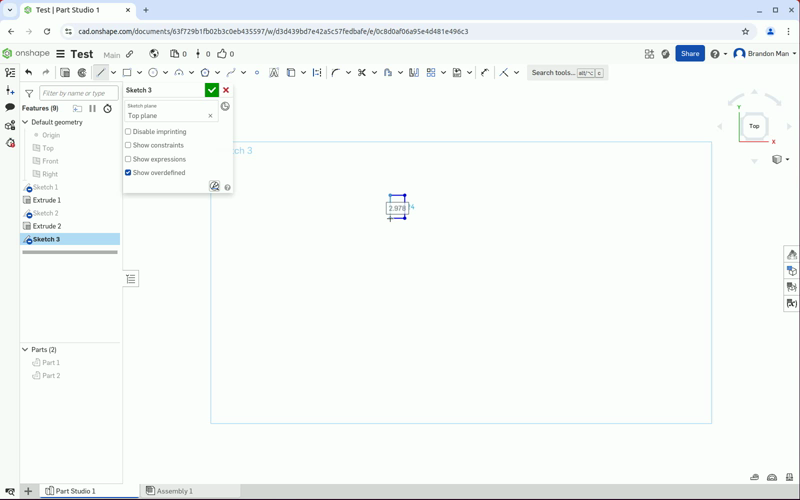
key(esc)
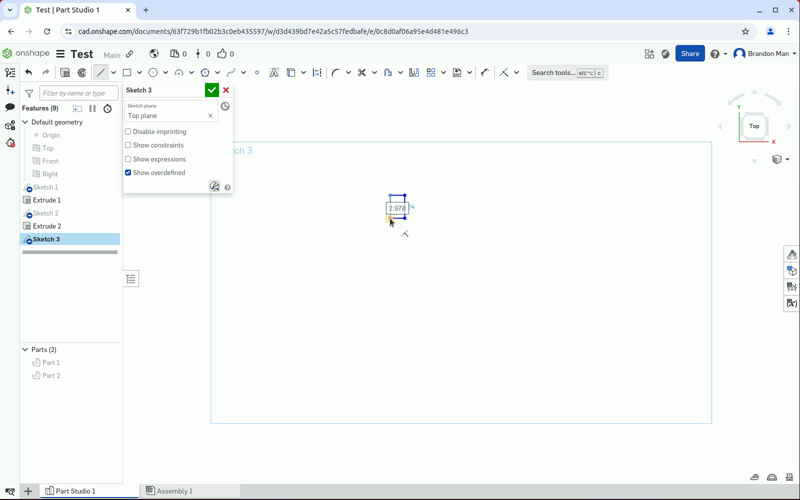
mouse_move(402, 203)
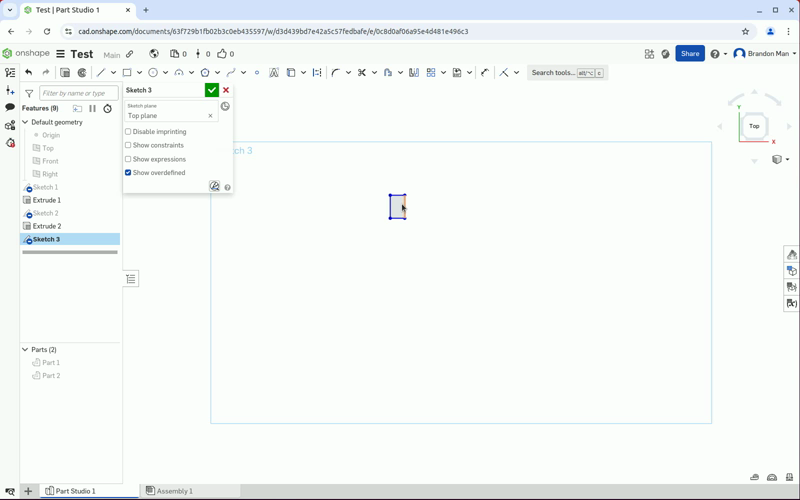
scroll(6)
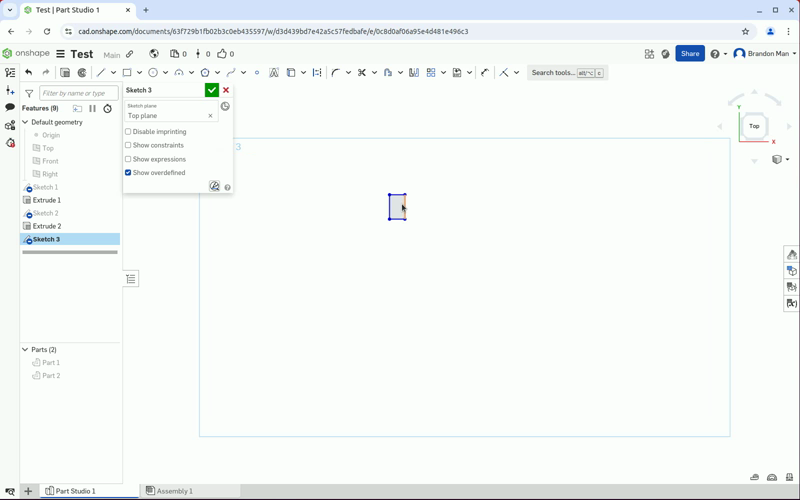
scroll(6)
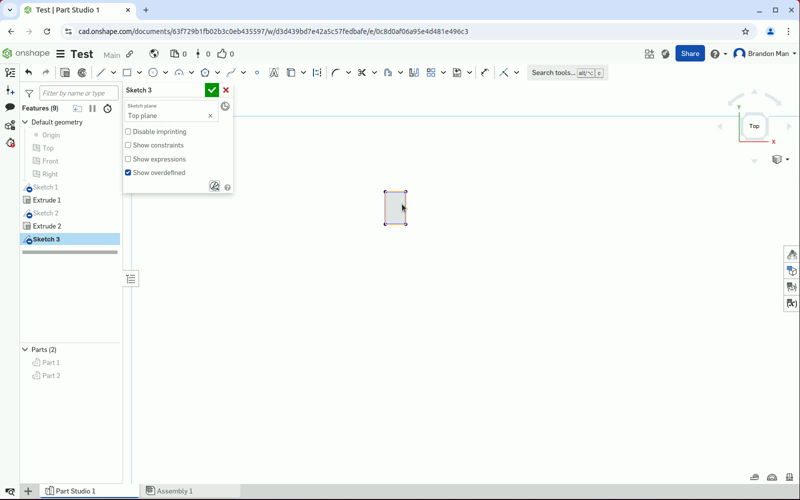
scroll(6)
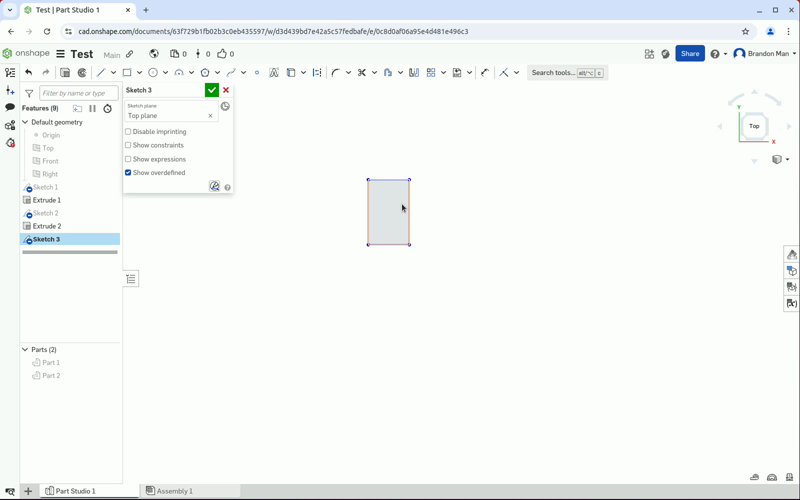
scroll(6)
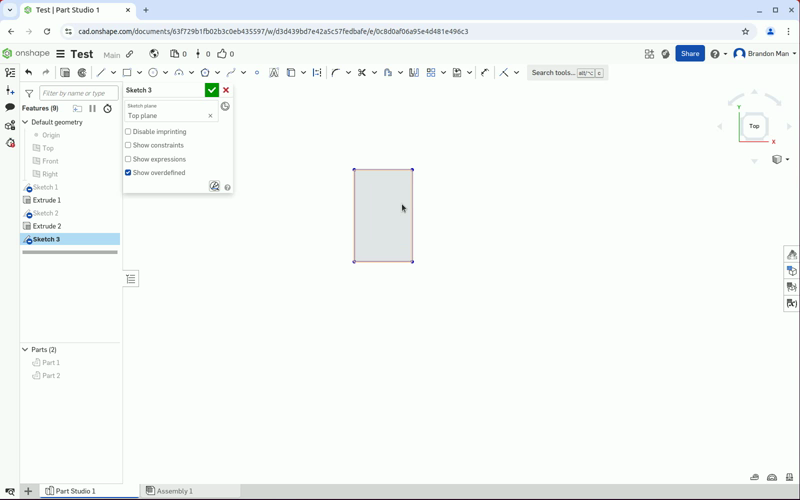
scroll(6)
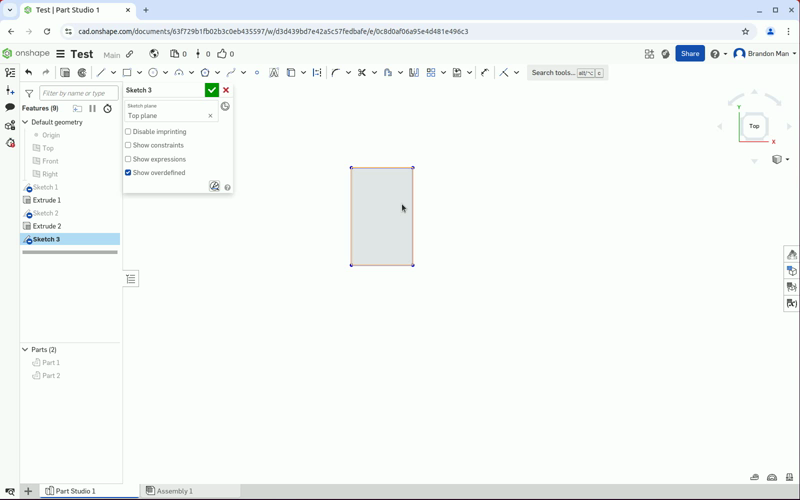
scroll(6)
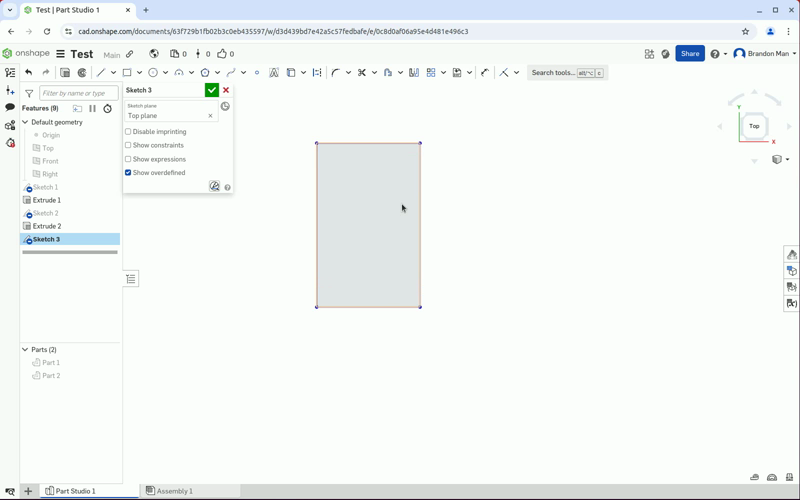
scroll(6)
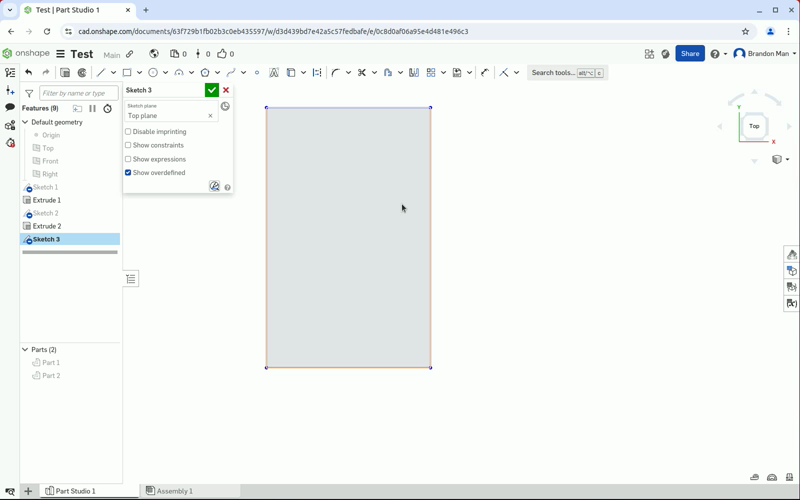
click(402, 203)
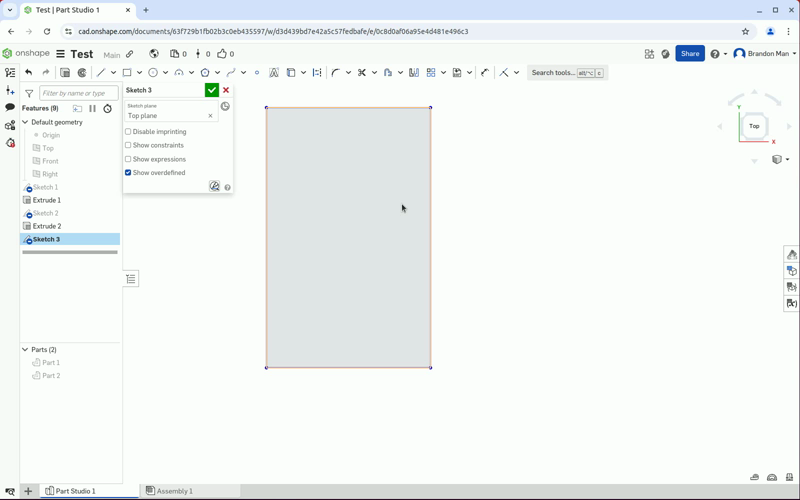
scroll(-6)
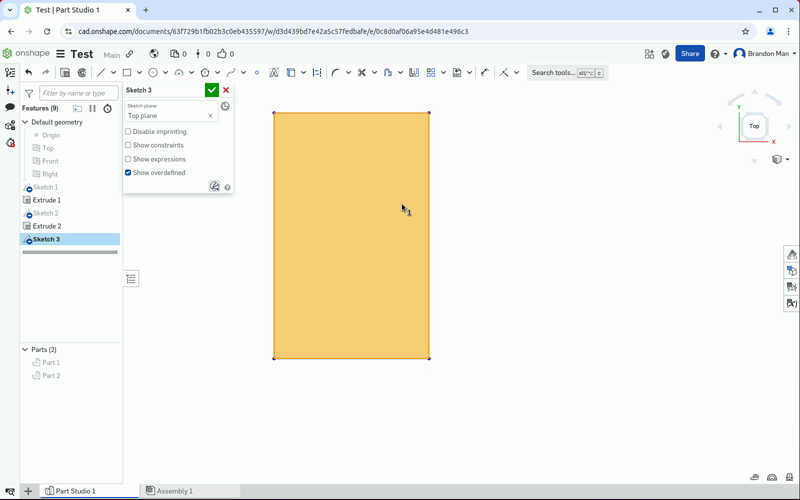
scroll(-6)
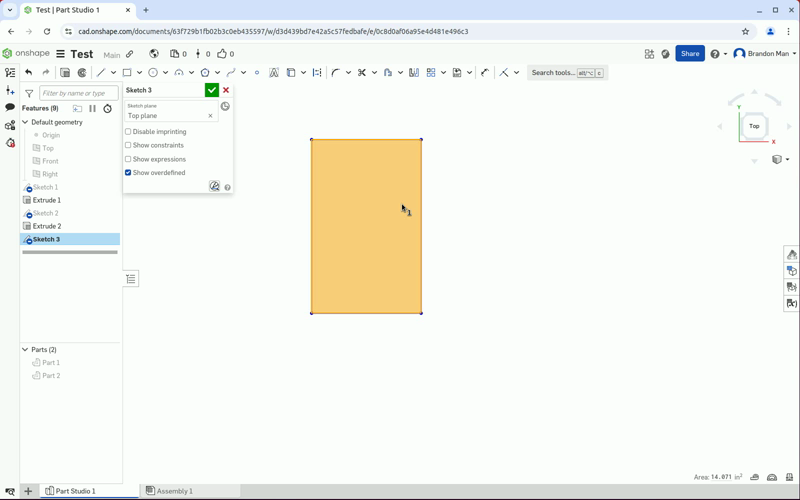
scroll(-6)
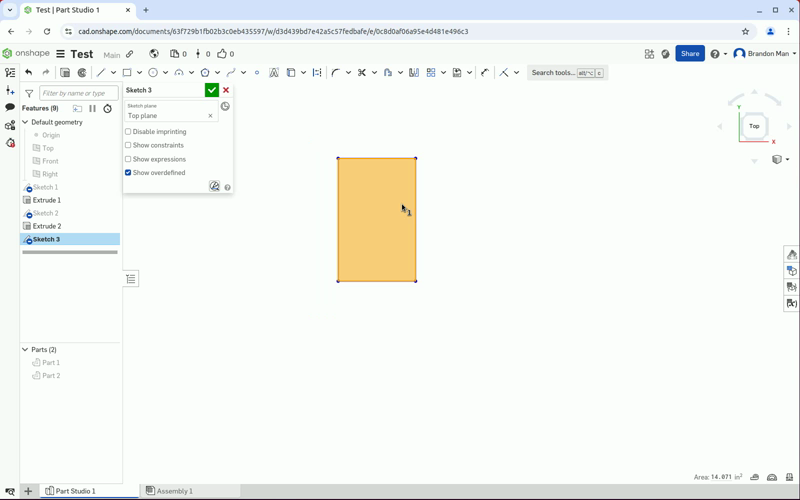
scroll(-6)
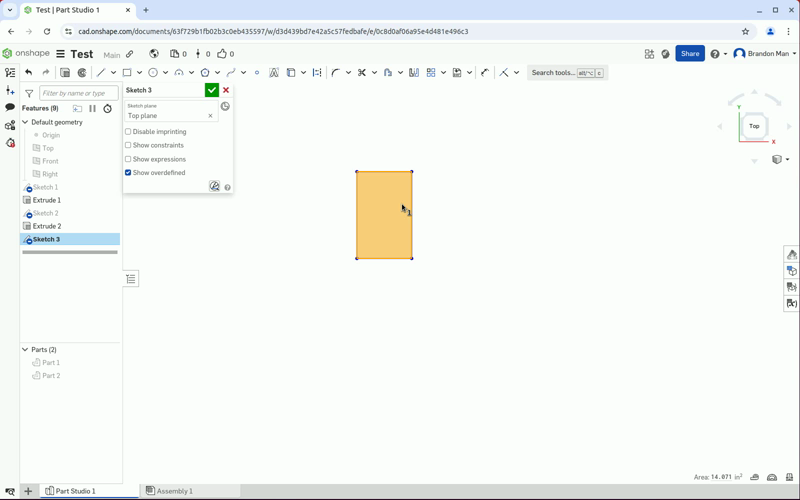
scroll(-6)
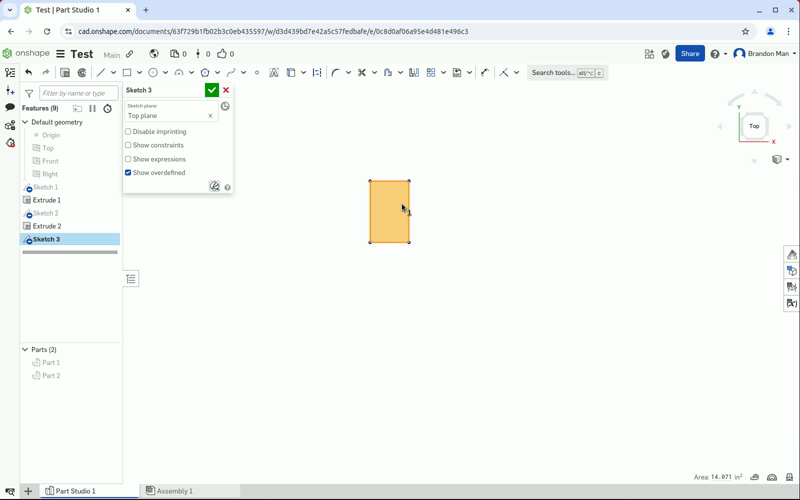
scroll(-6)
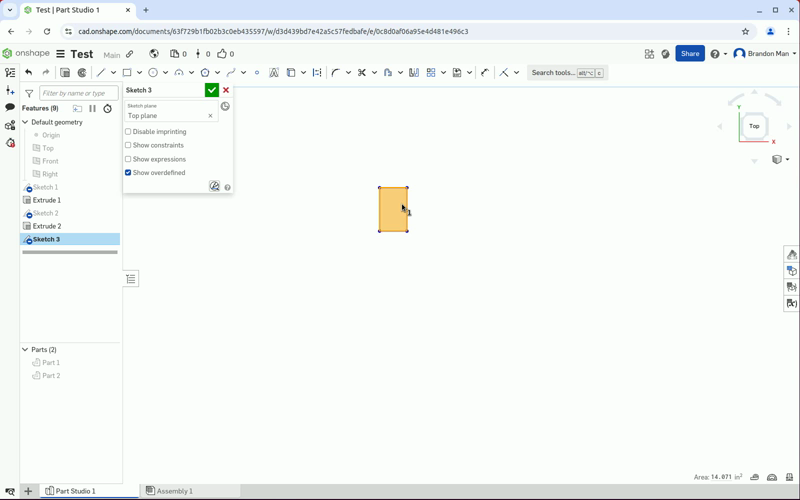
scroll(-6)
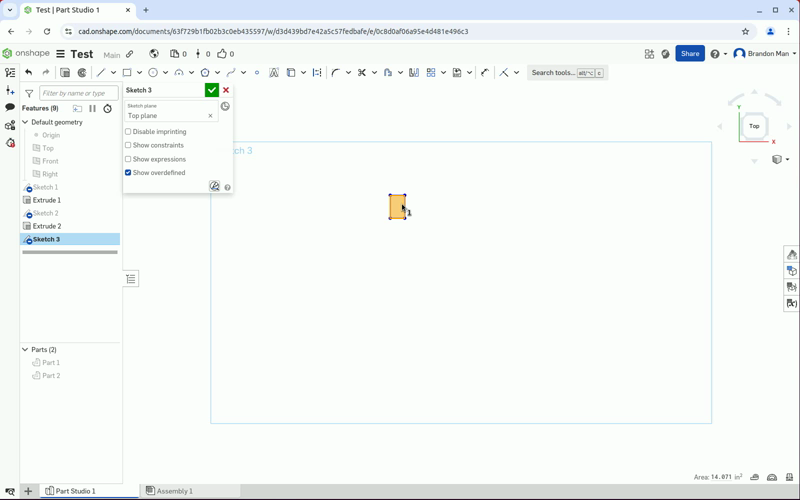
mouse_move(73, 352)
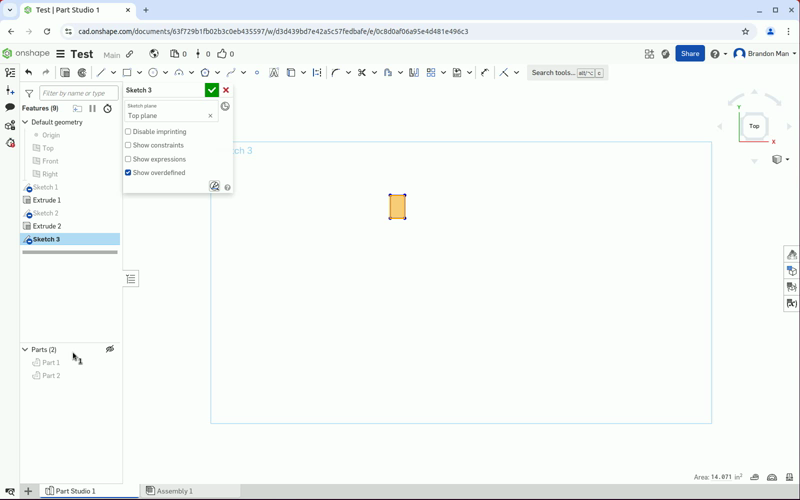
key(shift+y)
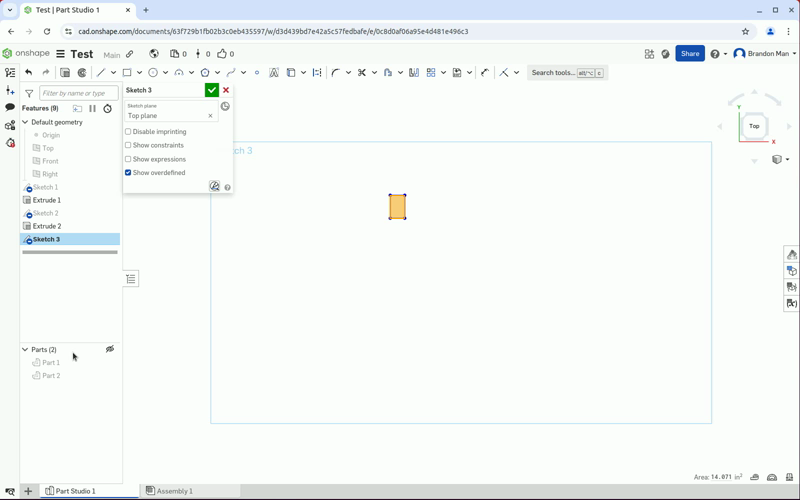
key(shift+e)
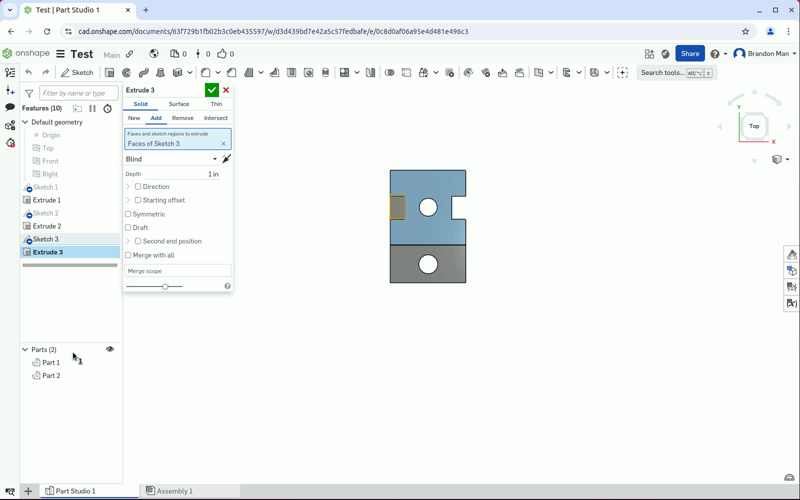
mouse_move(143, 106)
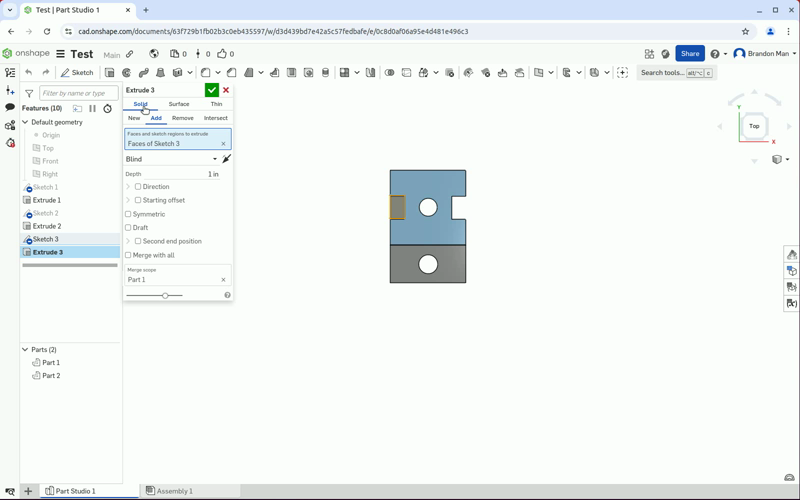
click(143, 106)
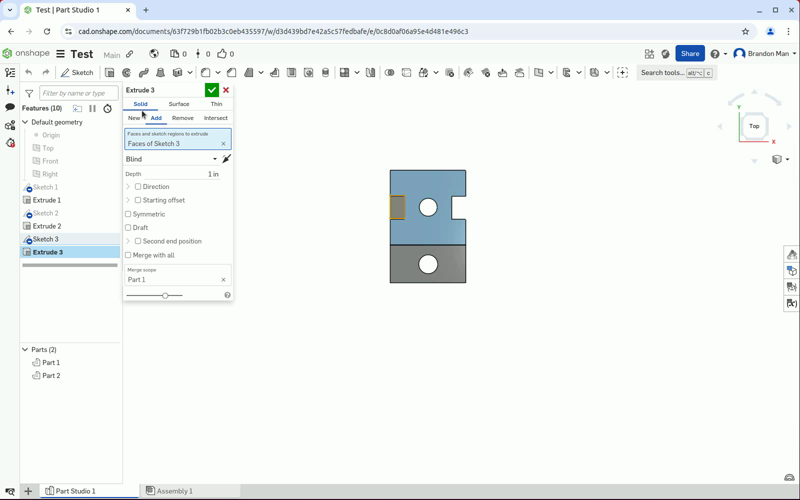
mouse_move(137, 120)
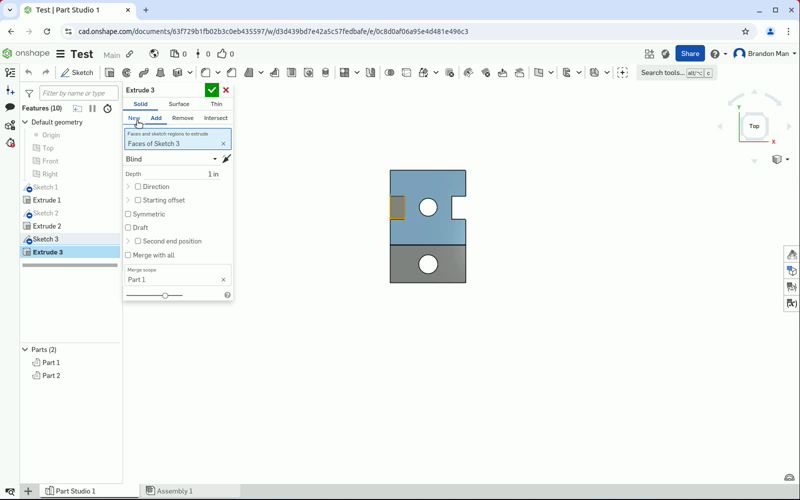
click(137, 120)
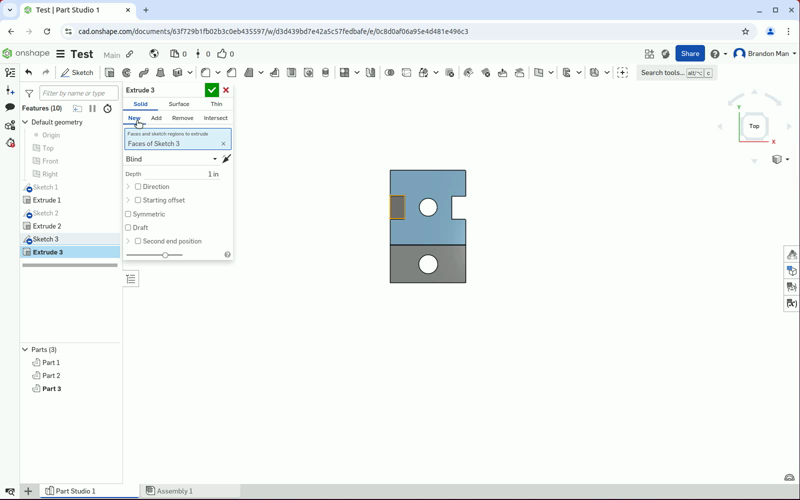
key(tab, 4)
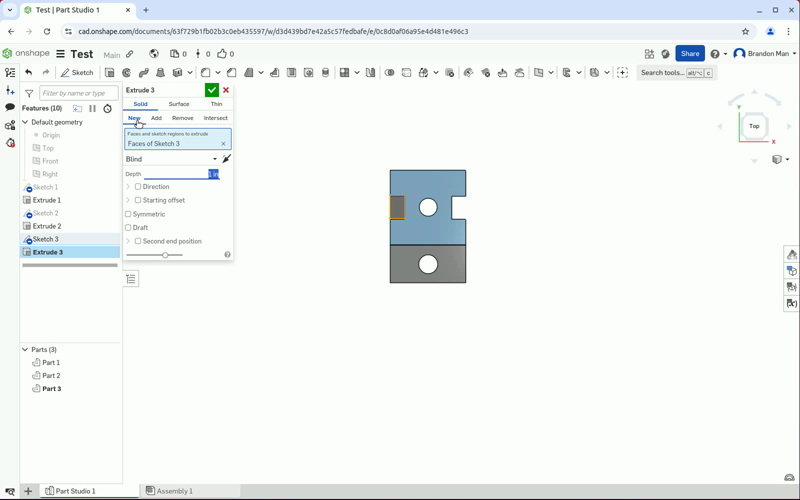
text(7.703)
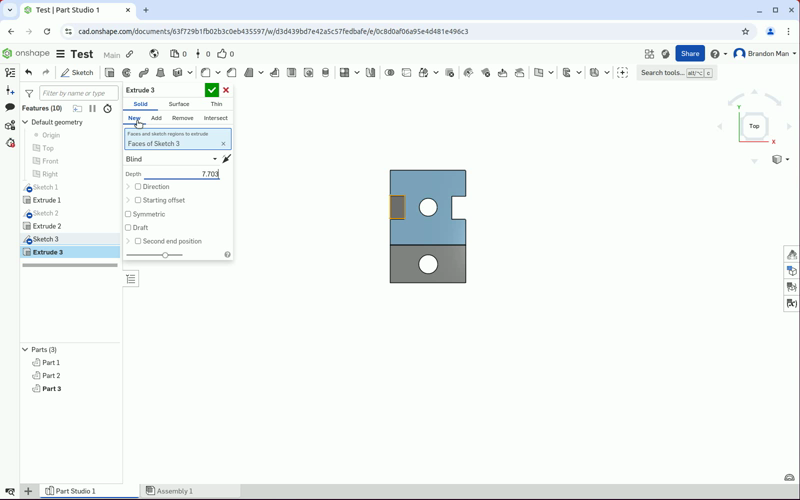
key(enter)
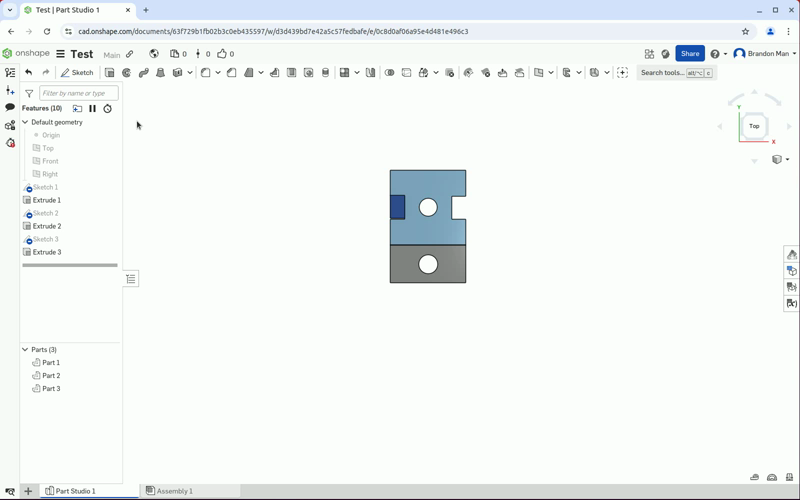
key(shift+h)
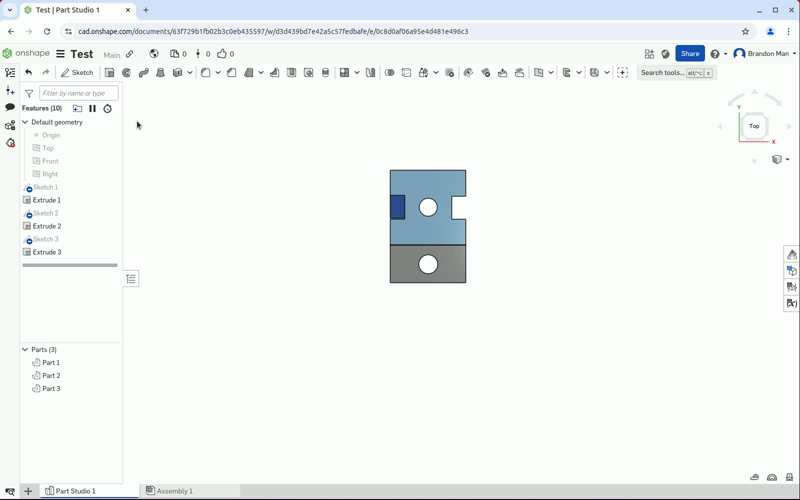
key(shift+h)
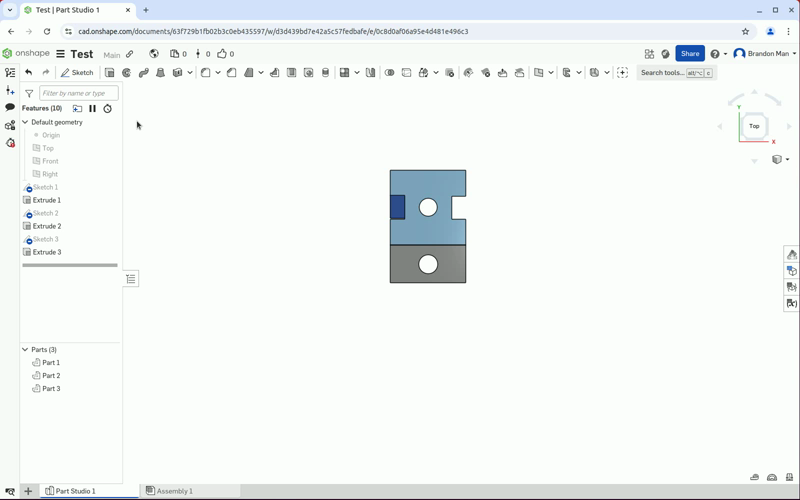
mouse_move(73, 189)
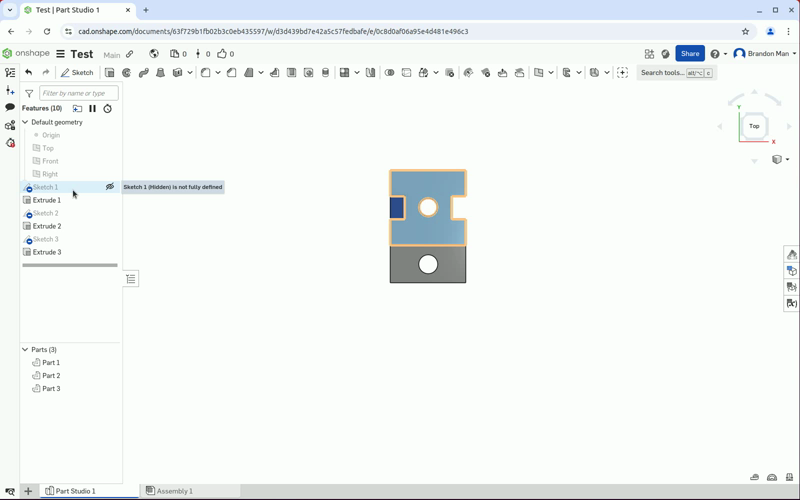
click(73, 189)
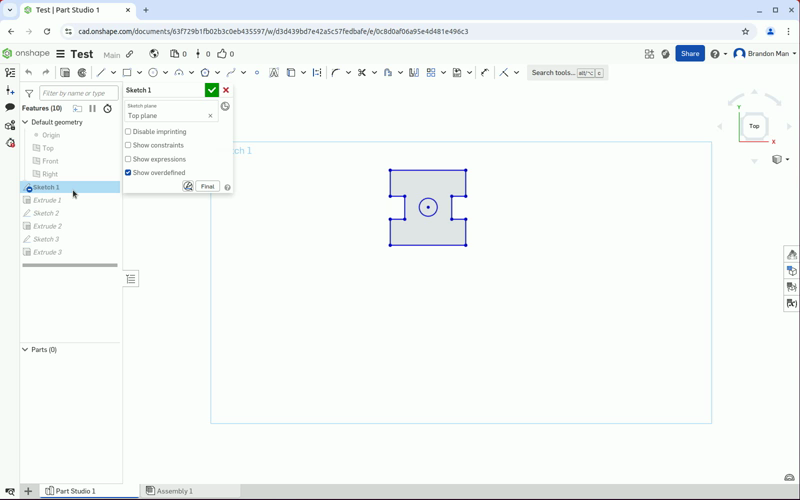
mouse_move(229, 92)
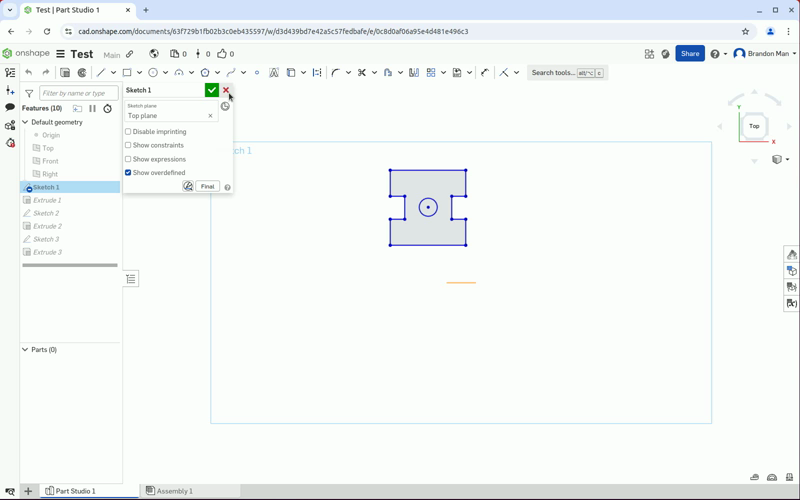
click(229, 92)
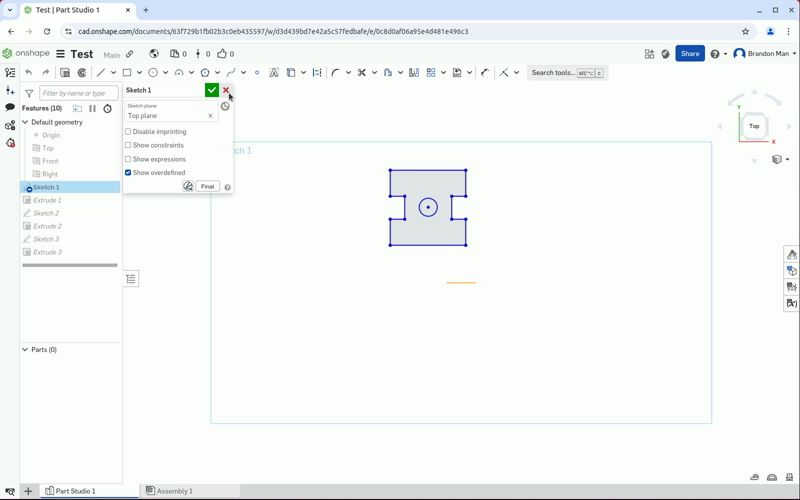
key(shift+s)
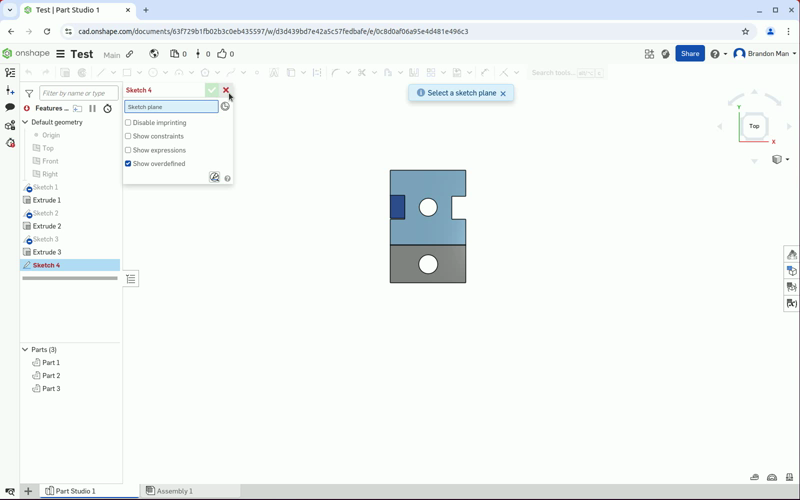
mouse_move(73, 150)
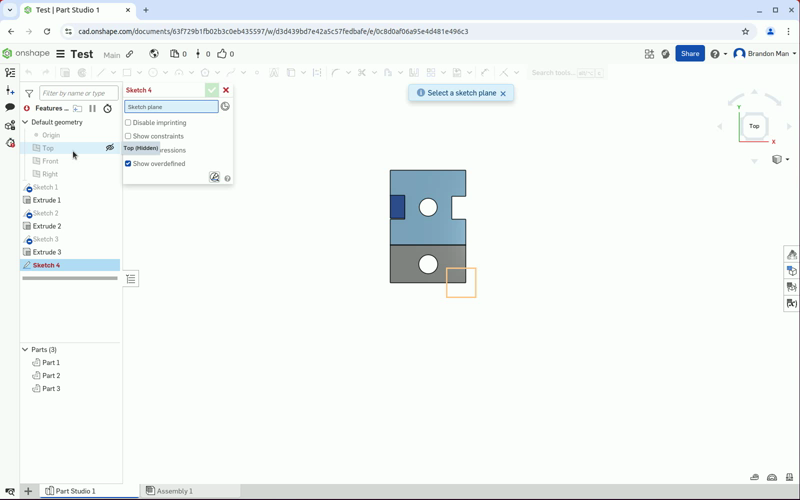
click(73, 150)
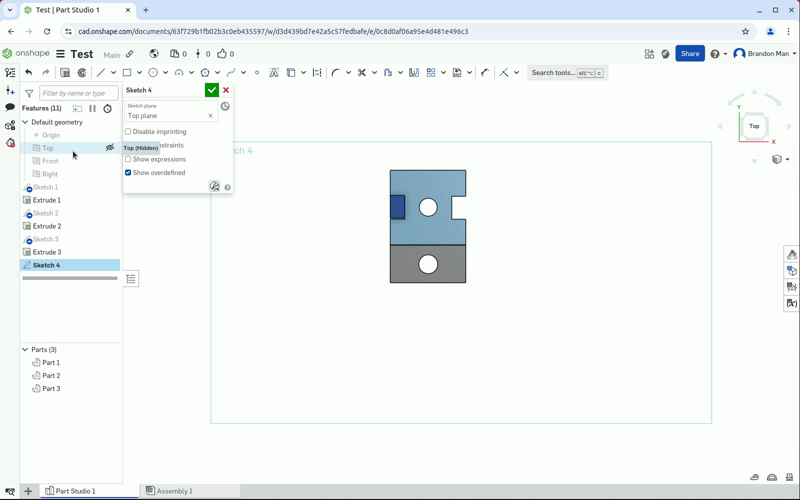
mouse_move(73, 352)
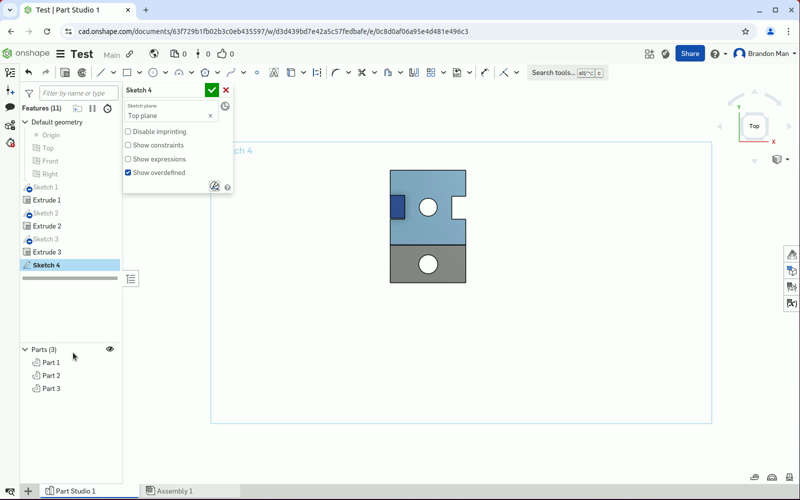
key(y)
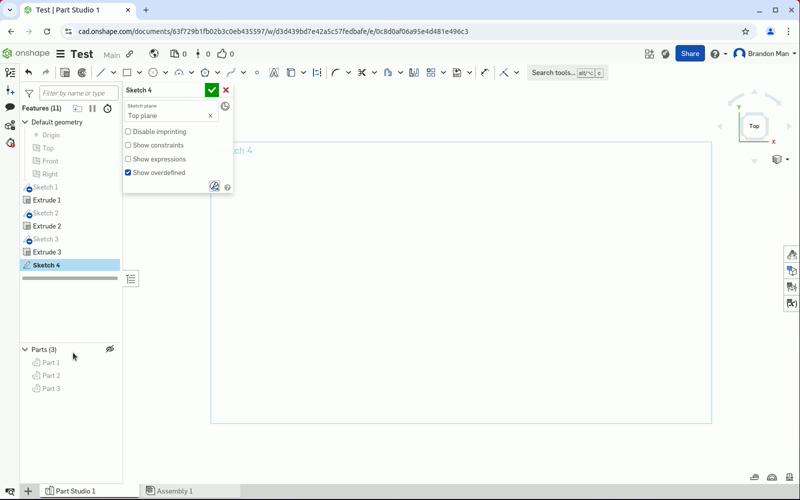
key(l)
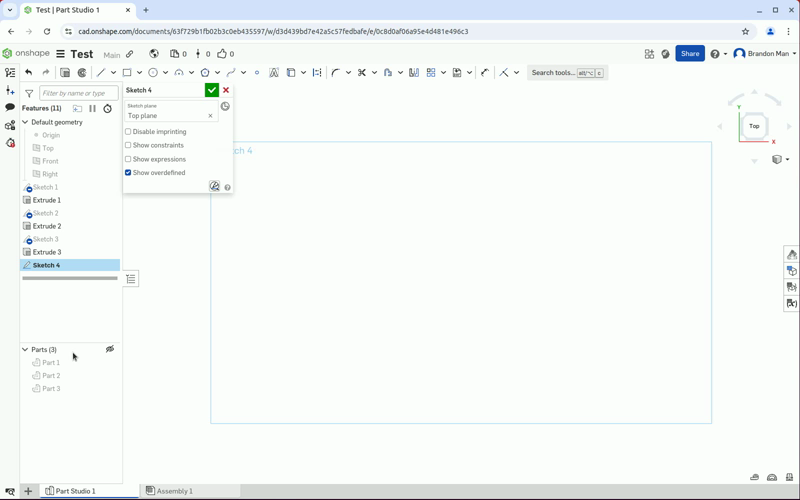
key_down(shift)
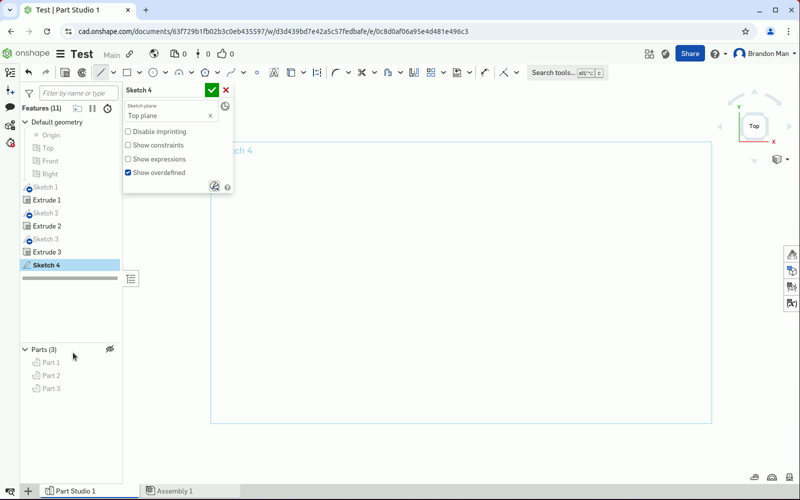
mouse_move(451, 218)
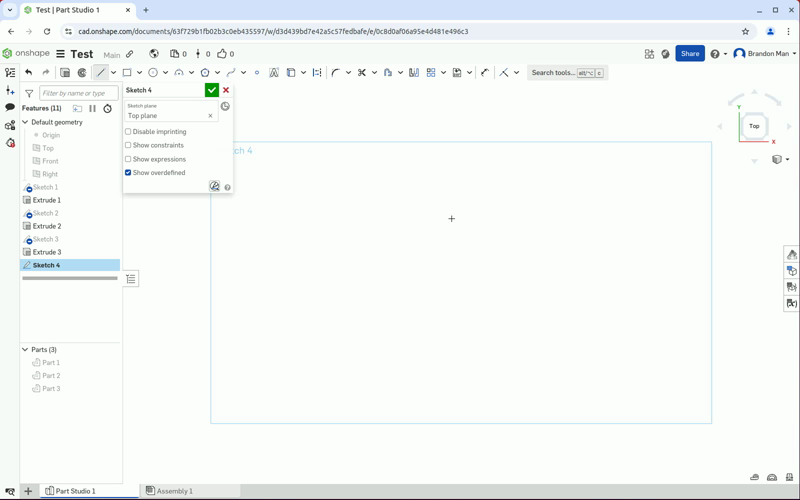
click(451, 218)
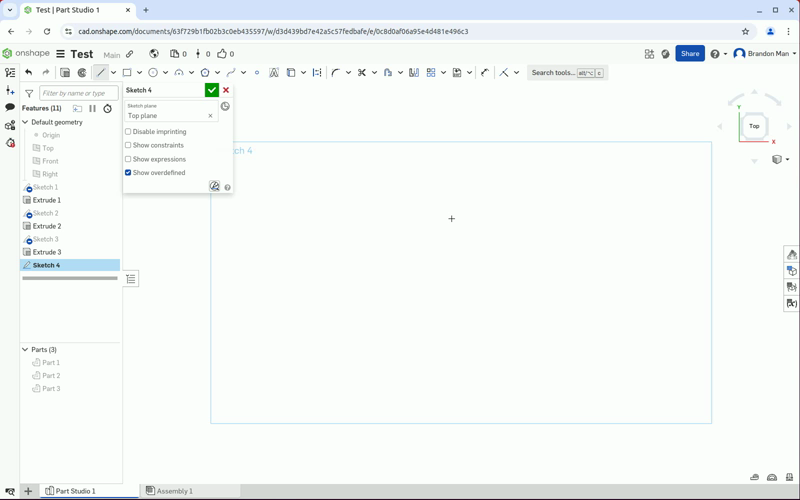
key_up(shift)
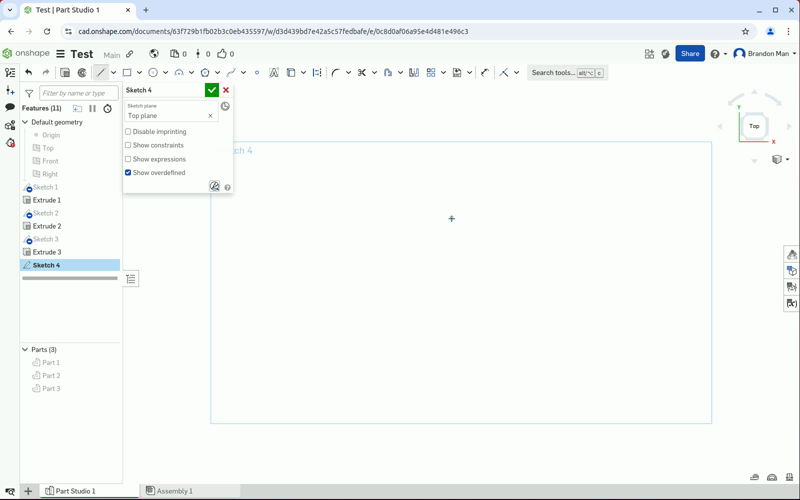
key_down(shift)
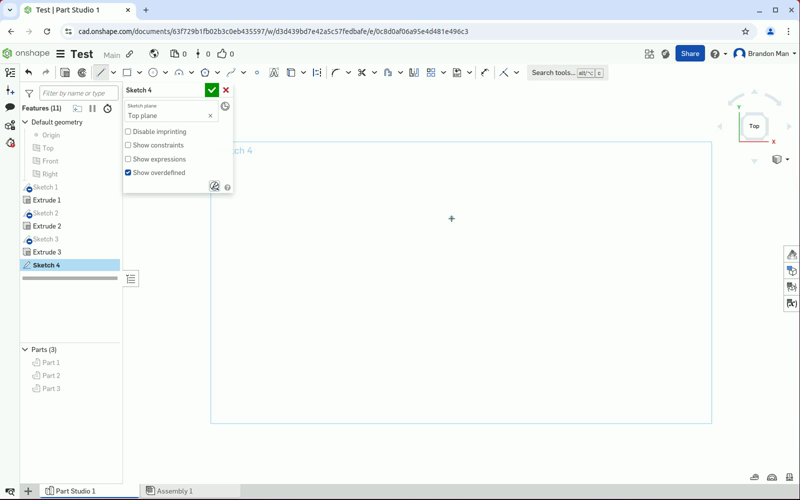
mouse_move(481, 218)
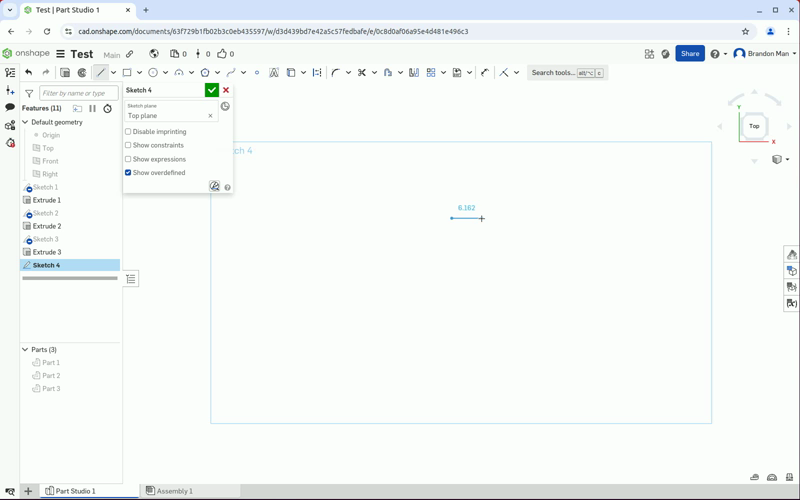
mouse_move(466, 218)
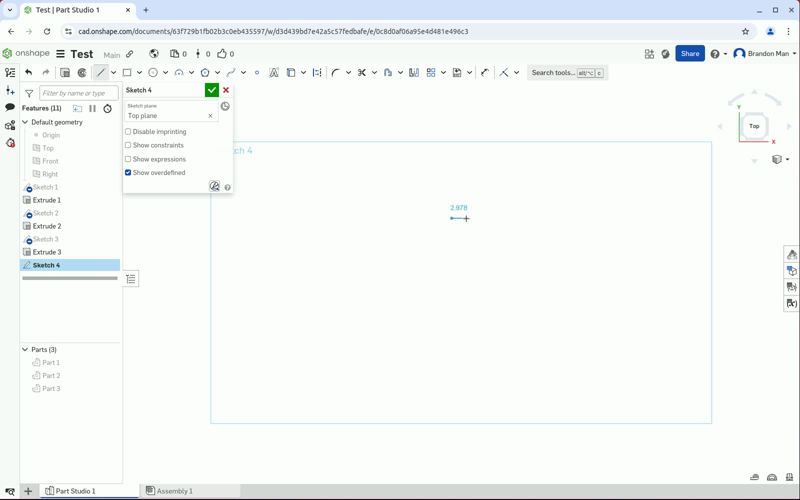
click(466, 218)
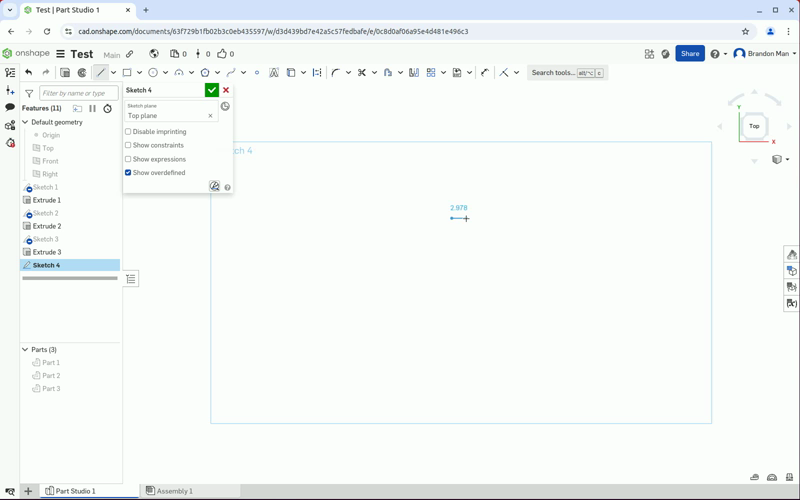
key_up(shift)
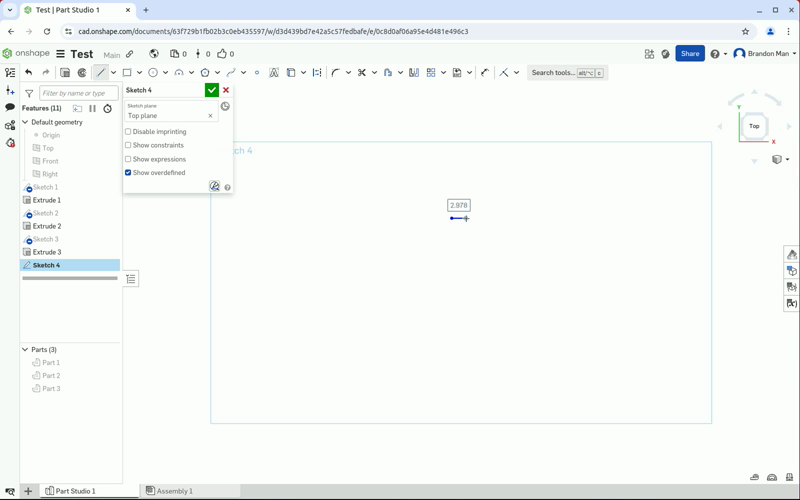
key_down(shift)
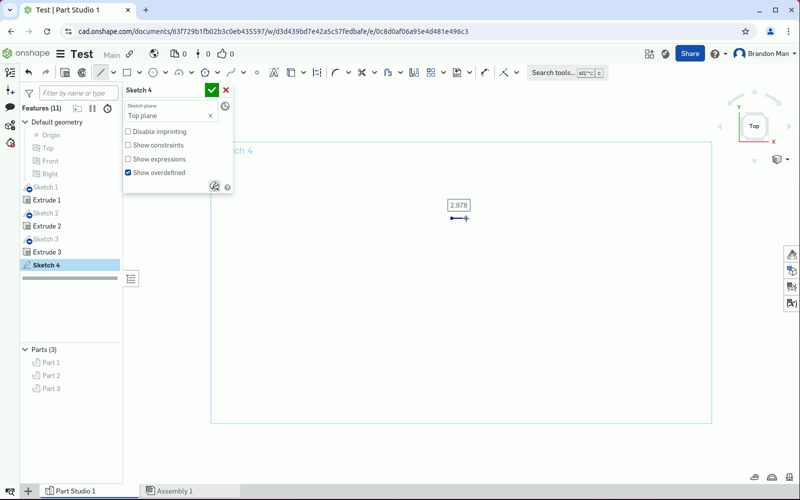
mouse_move(496, 218)
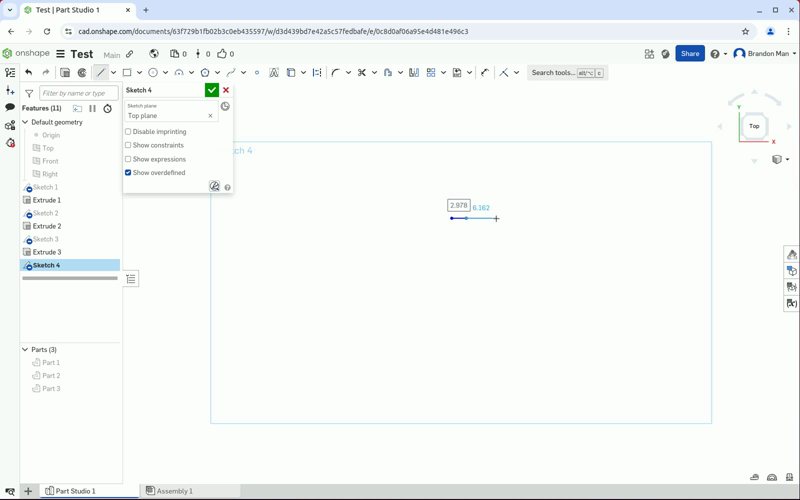
mouse_move(466, 195)
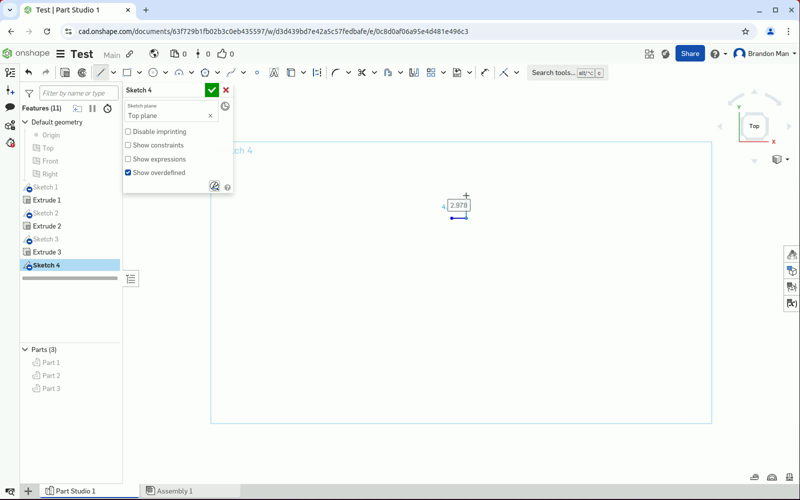
click(466, 195)
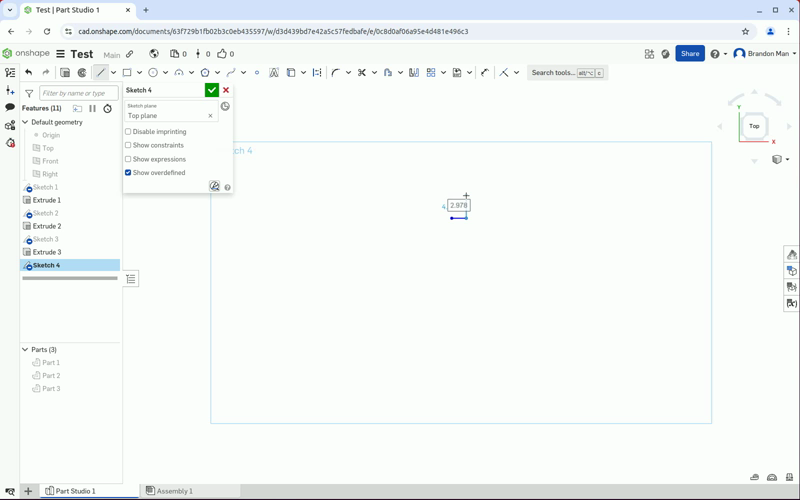
key_up(shift)
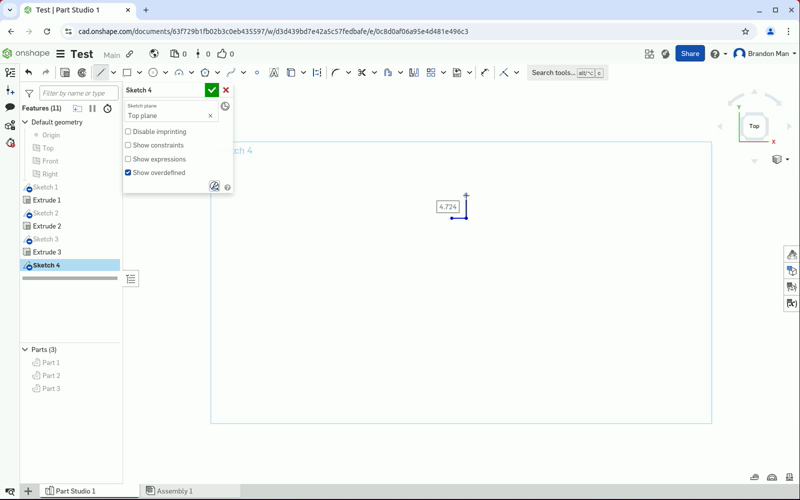
key_down(shift)
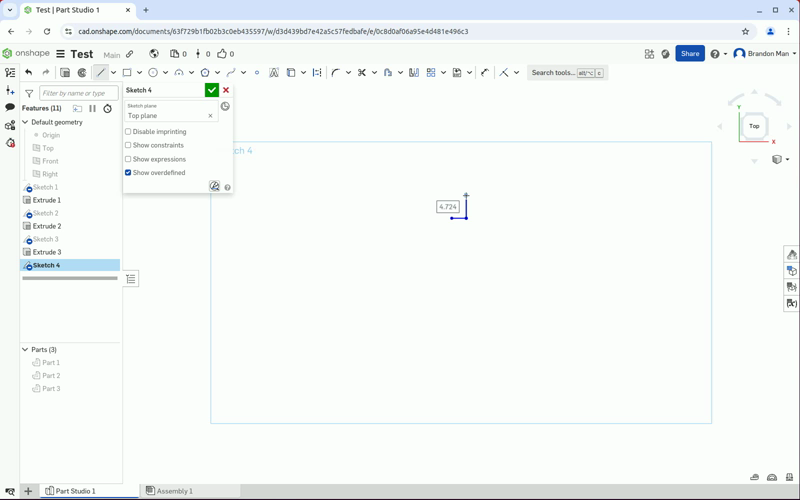
mouse_move(496, 195)
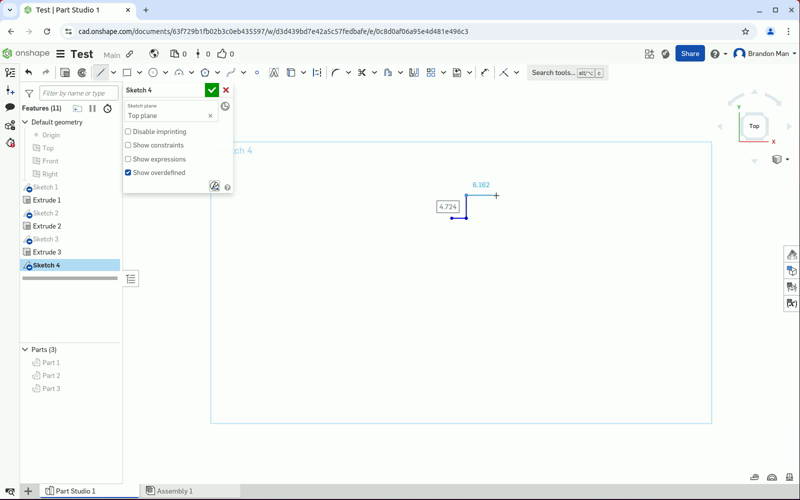
mouse_move(451, 195)
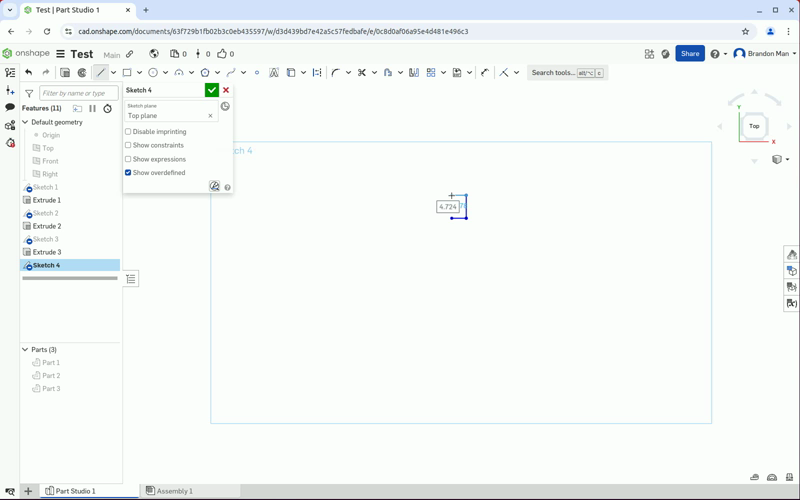
click(451, 195)
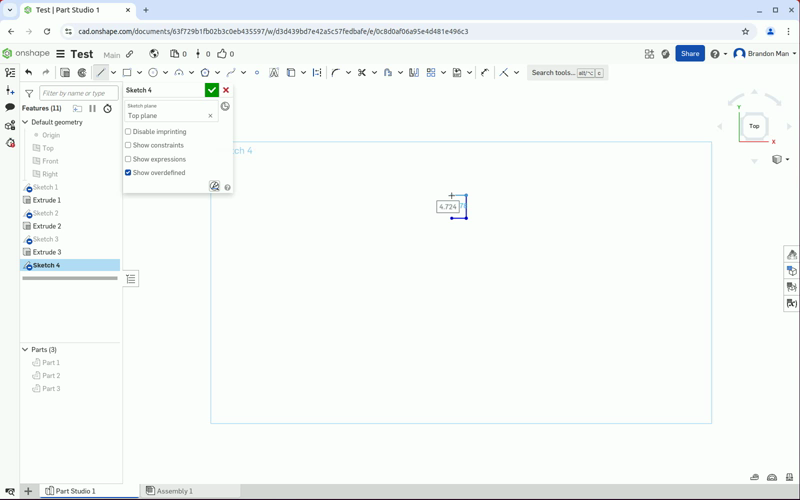
key_up(shift)
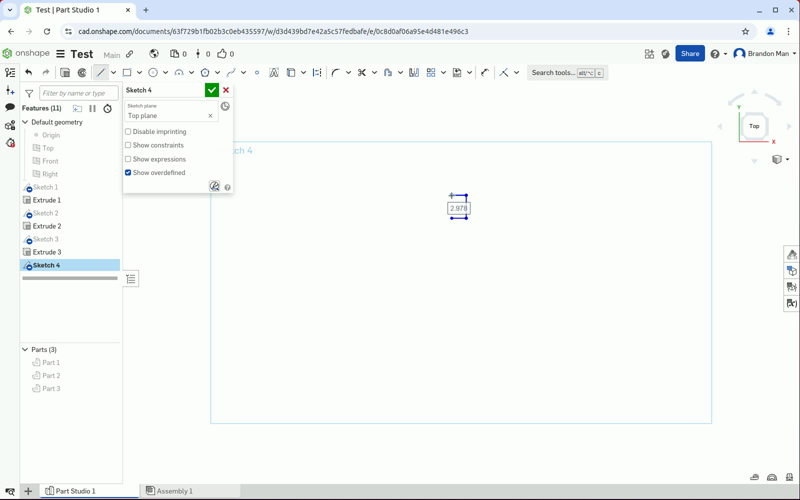
mouse_move(481, 195)
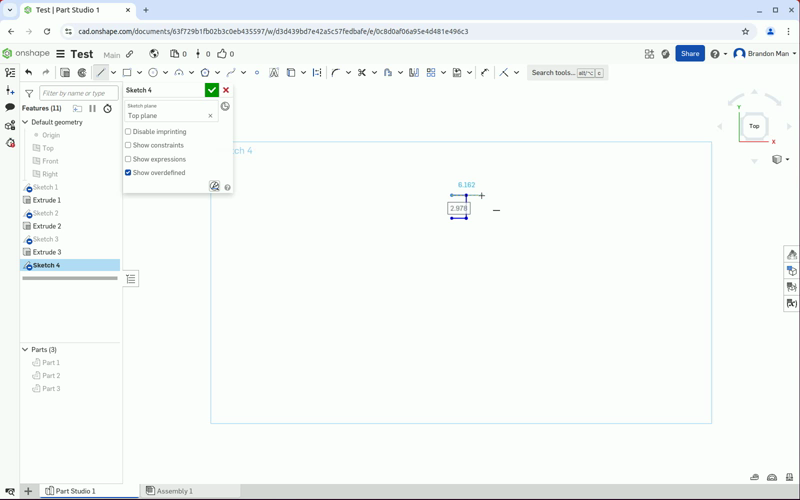
key_down(shift)
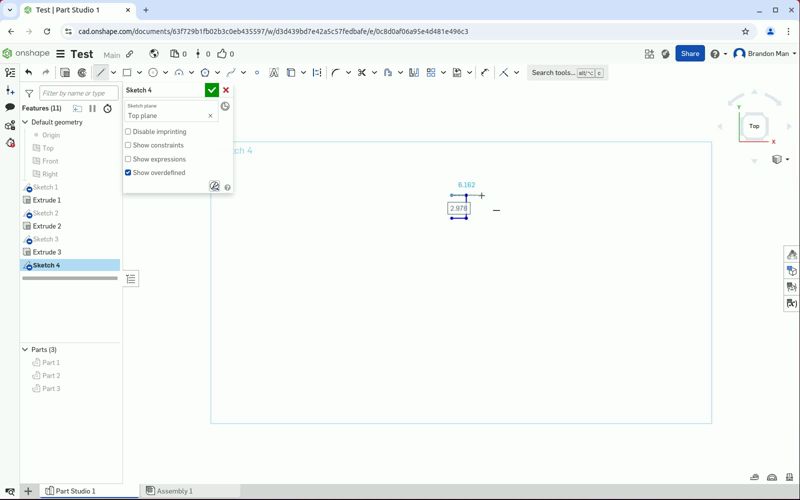
mouse_move(451, 218)
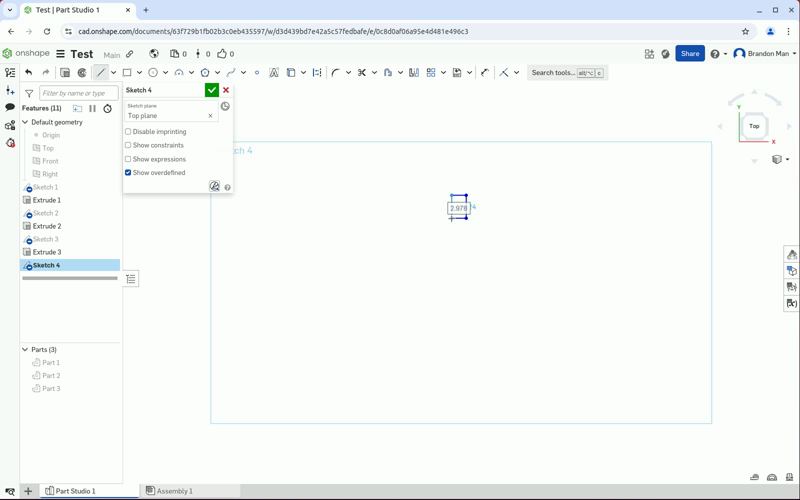
key_up(shift)
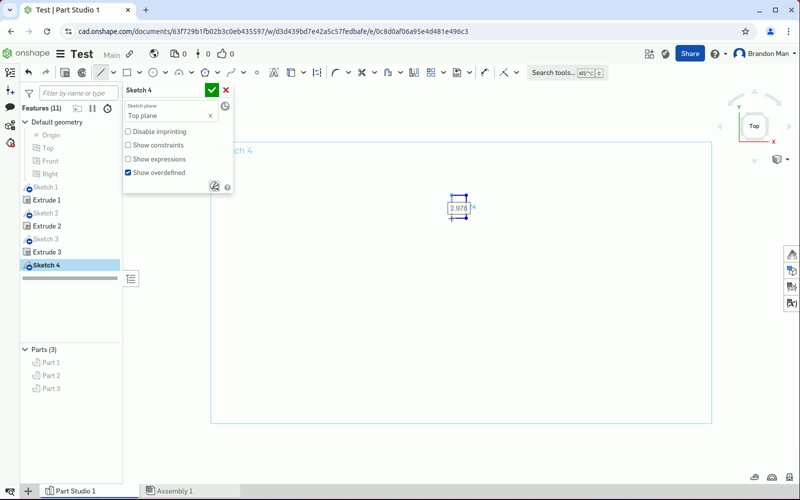
click(451, 218)
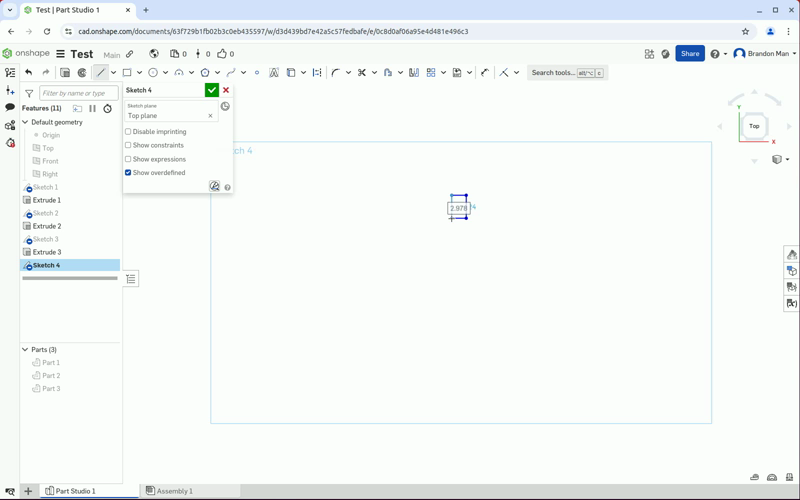
key(esc)
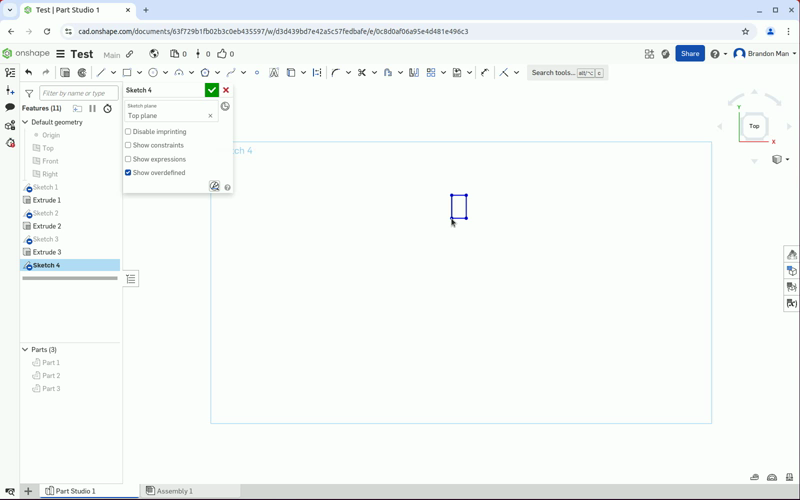
mouse_move(452, 203)
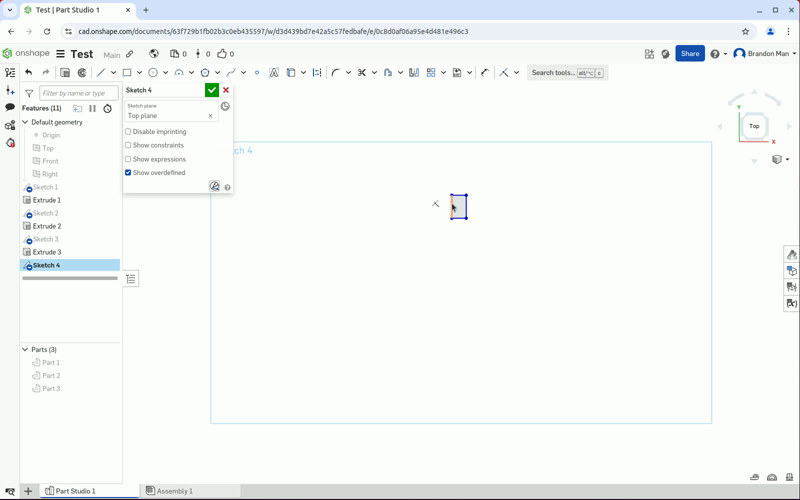
scroll(6)
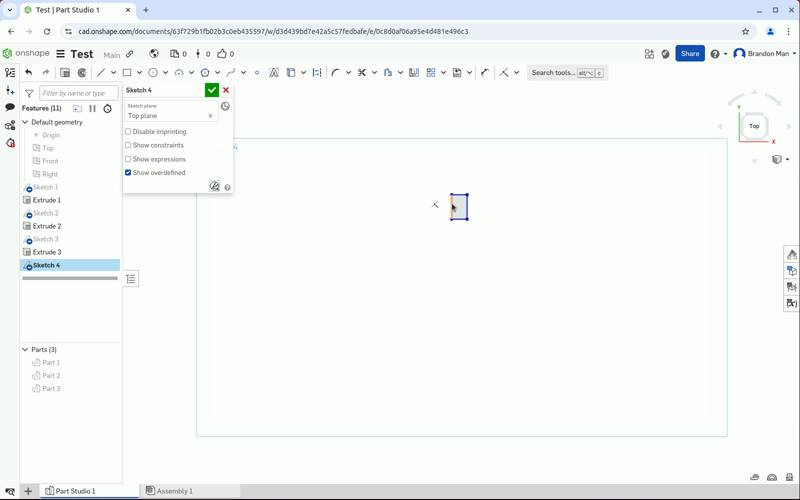
scroll(6)
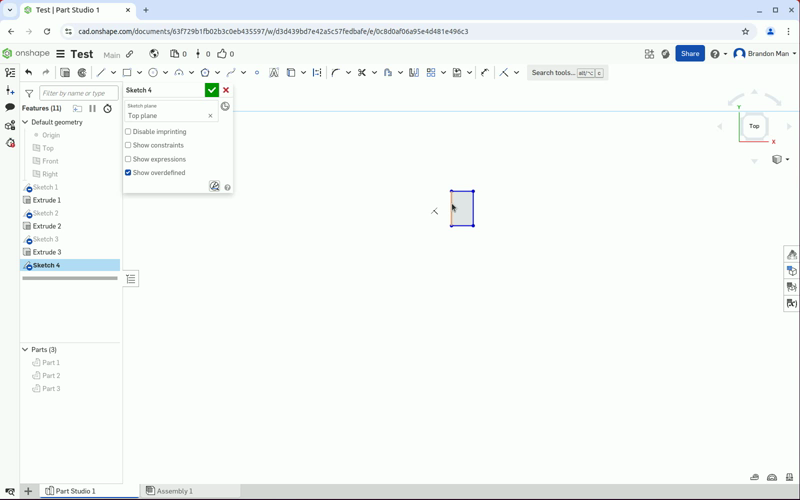
scroll(6)
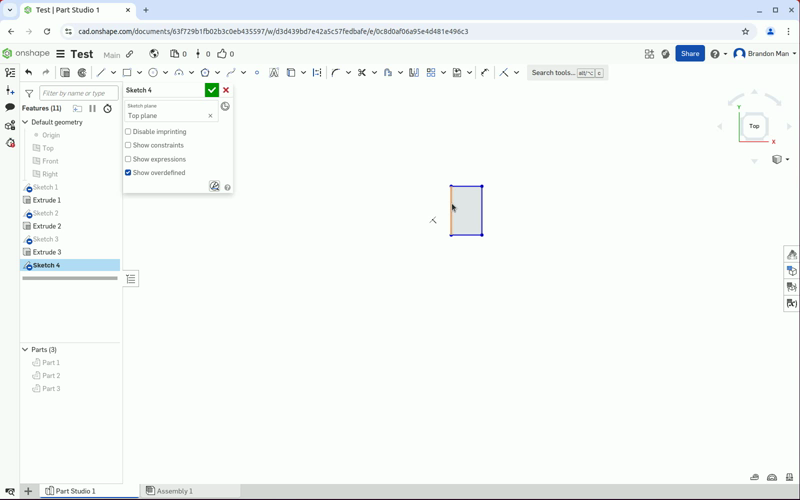
scroll(6)
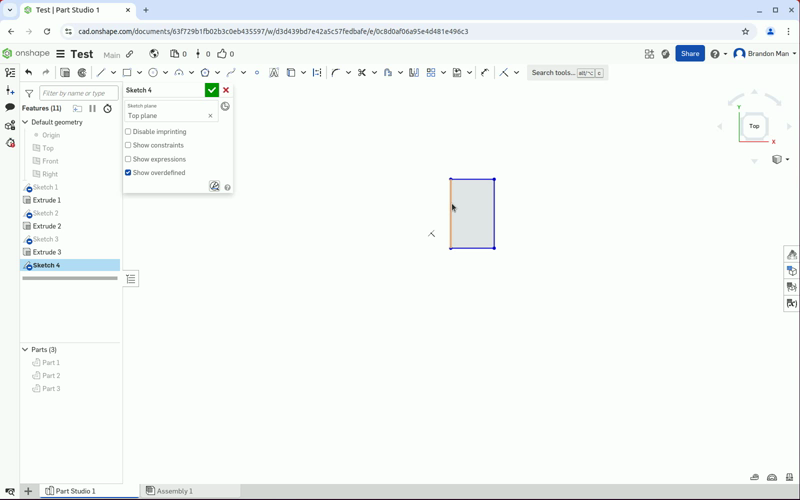
scroll(6)
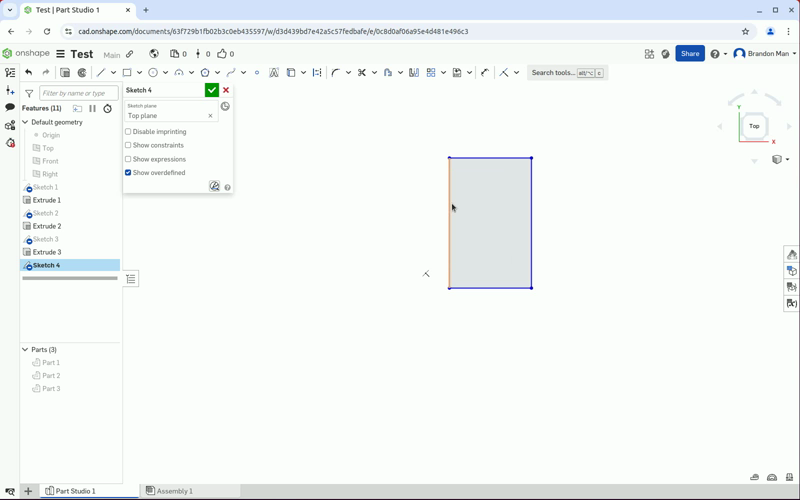
scroll(6)
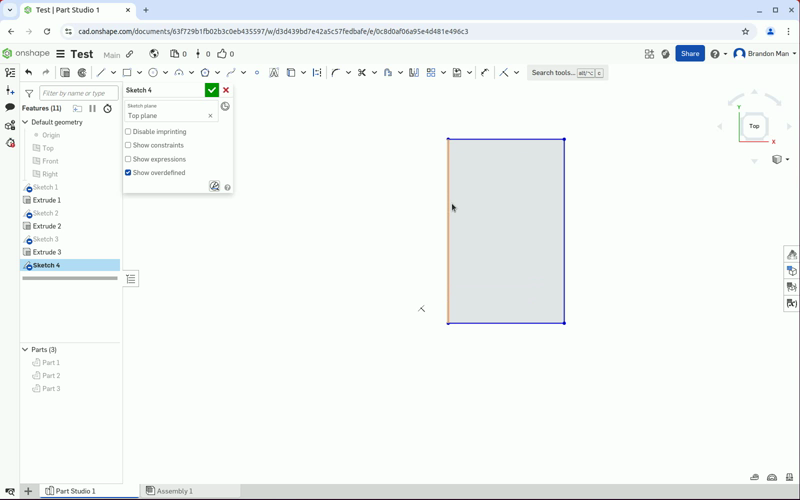
scroll(6)
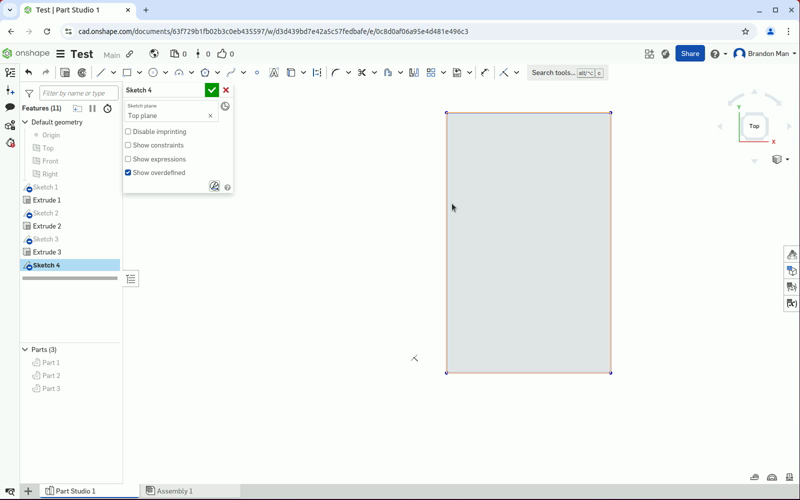
click(452, 203)
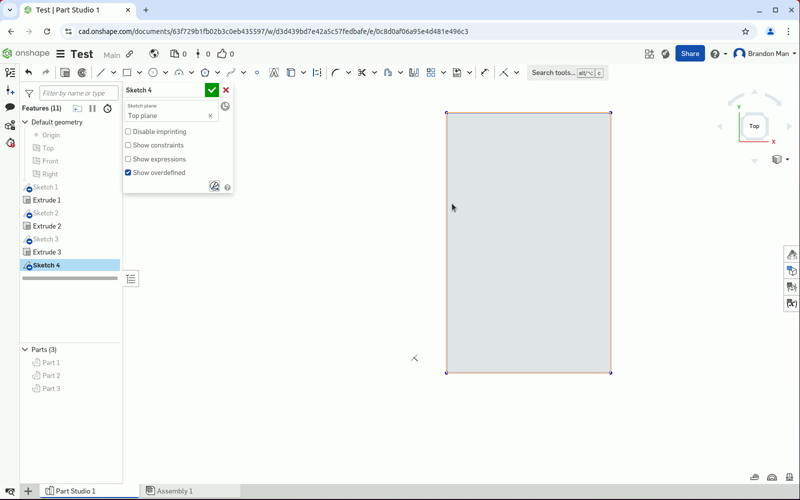
scroll(-6)
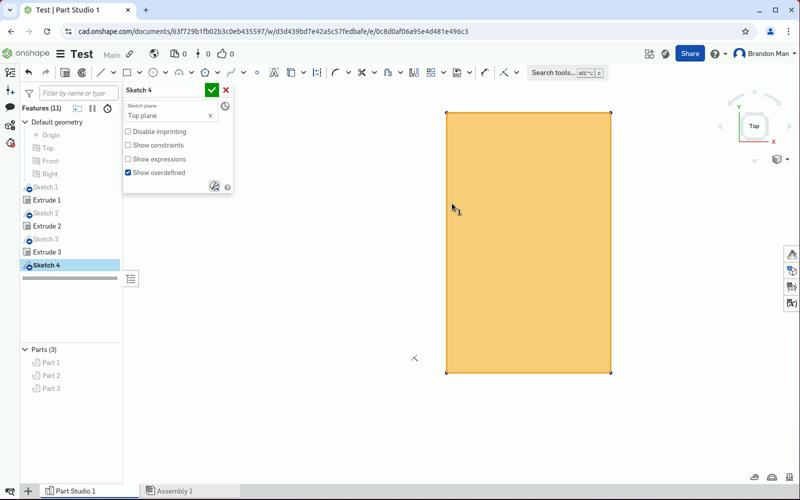
scroll(-6)
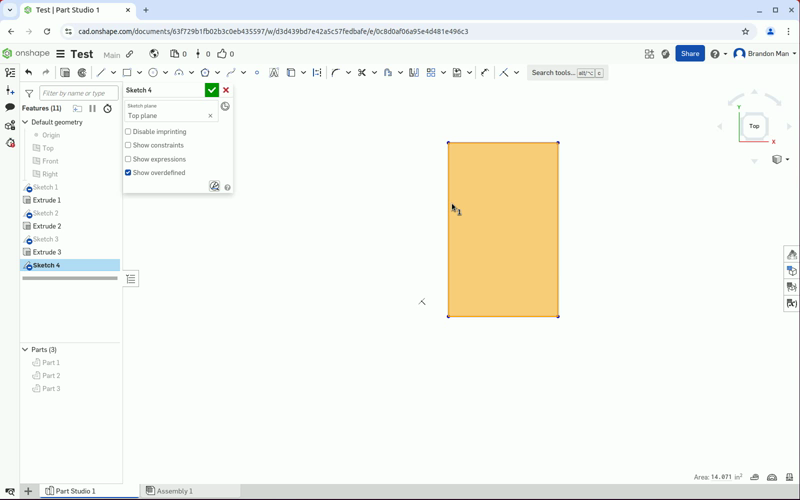
scroll(-6)
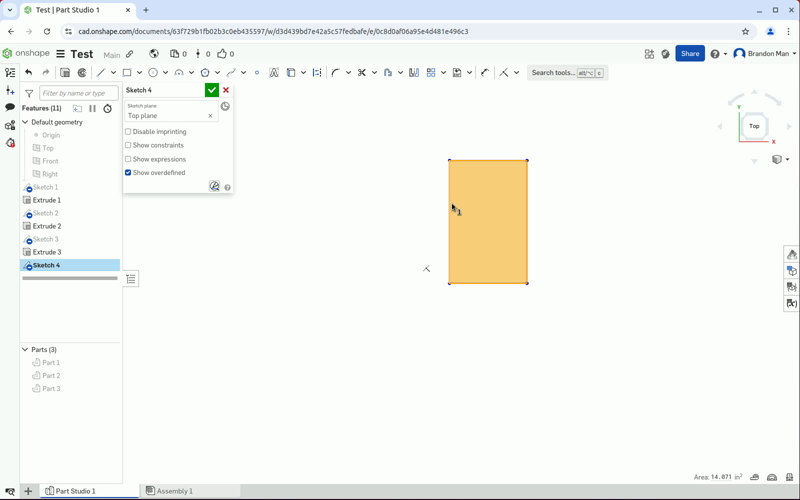
scroll(-6)
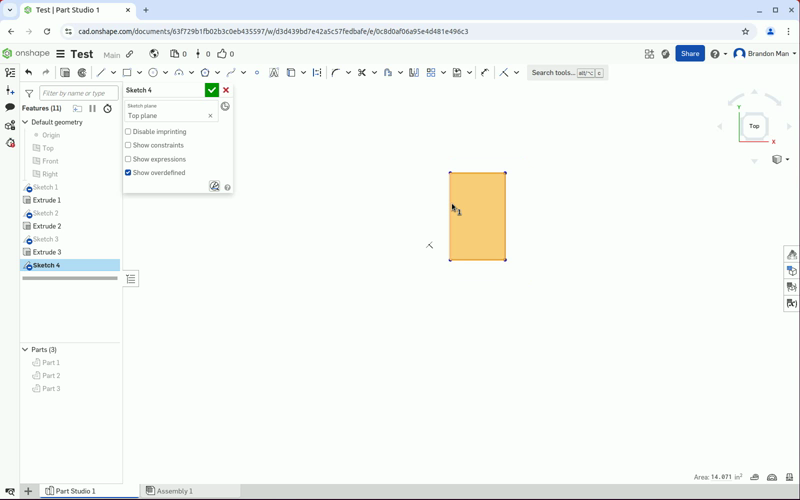
scroll(-6)
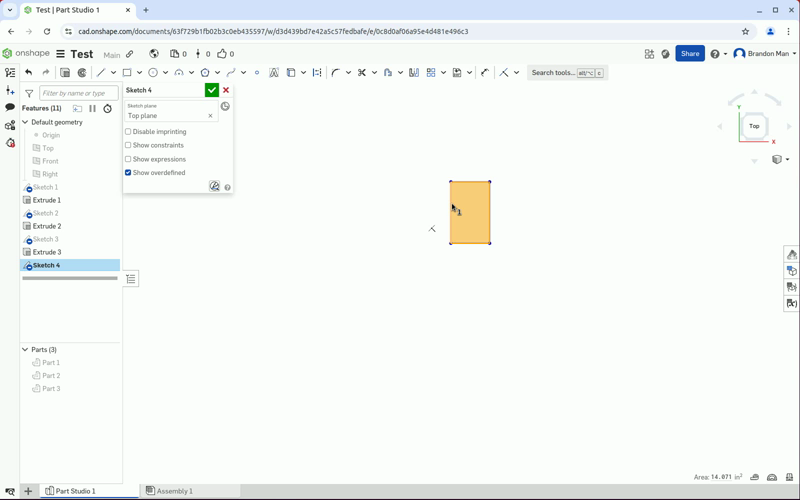
scroll(-6)
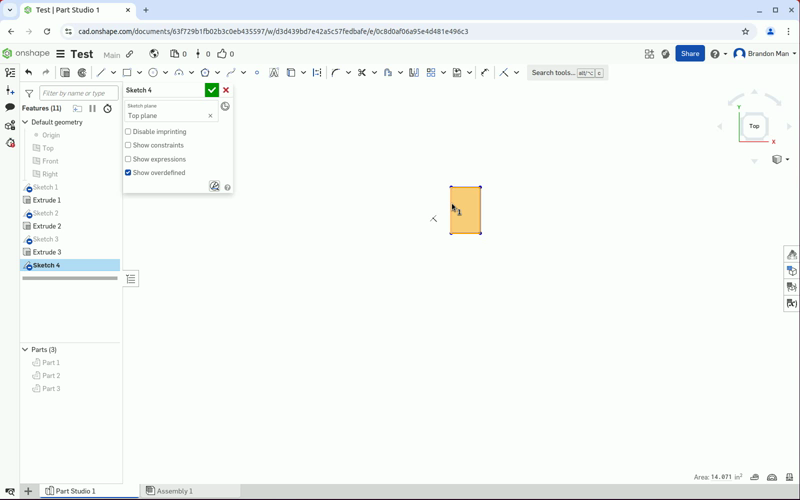
scroll(-6)
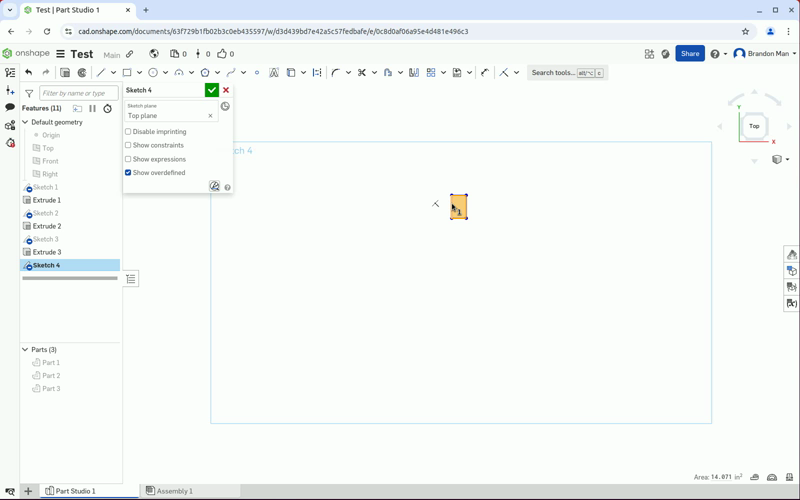
mouse_move(73, 352)
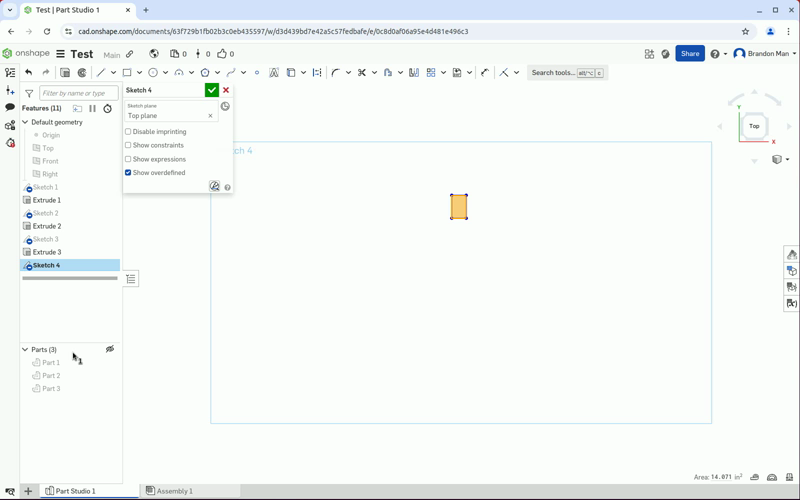
key(shift+y)
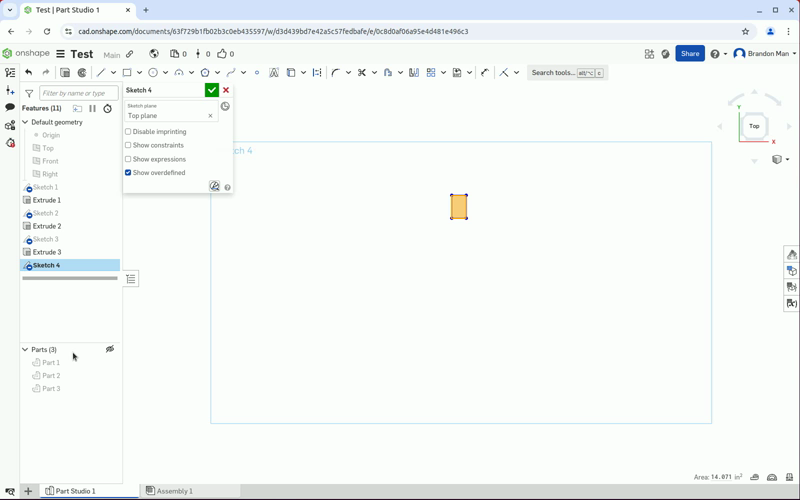
key(shift+e)
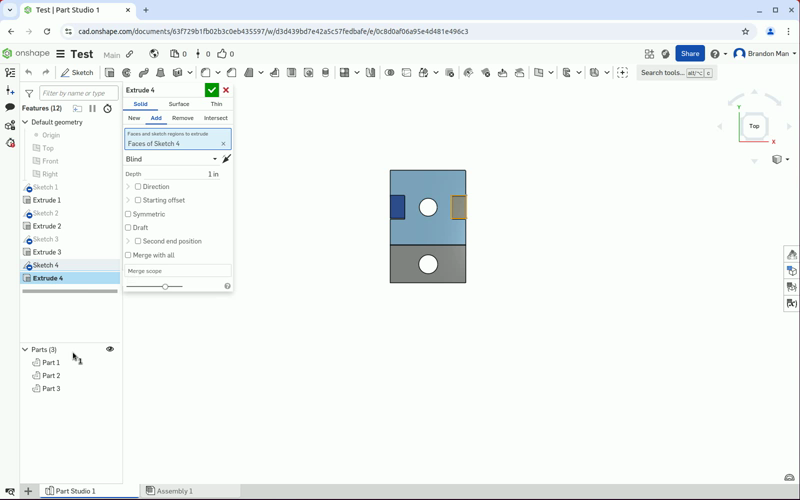
mouse_move(143, 106)
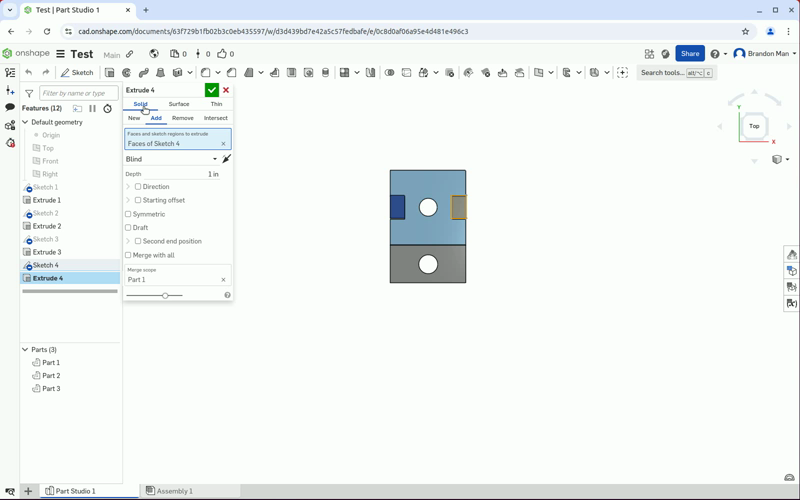
click(143, 106)
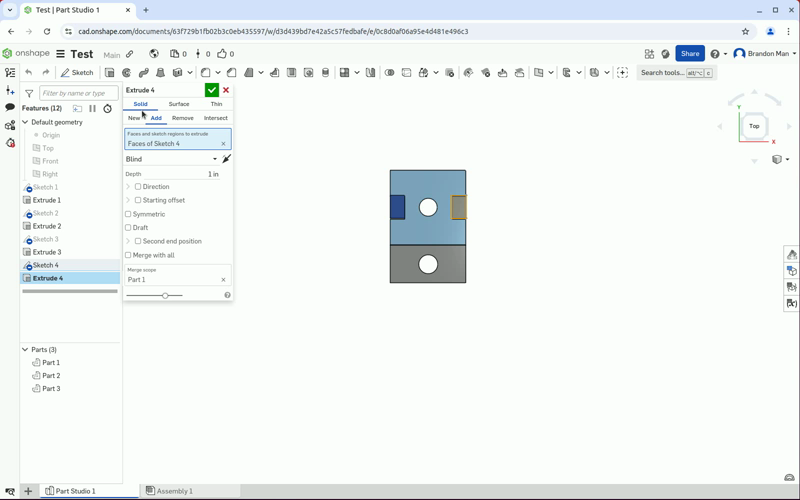
mouse_move(137, 120)
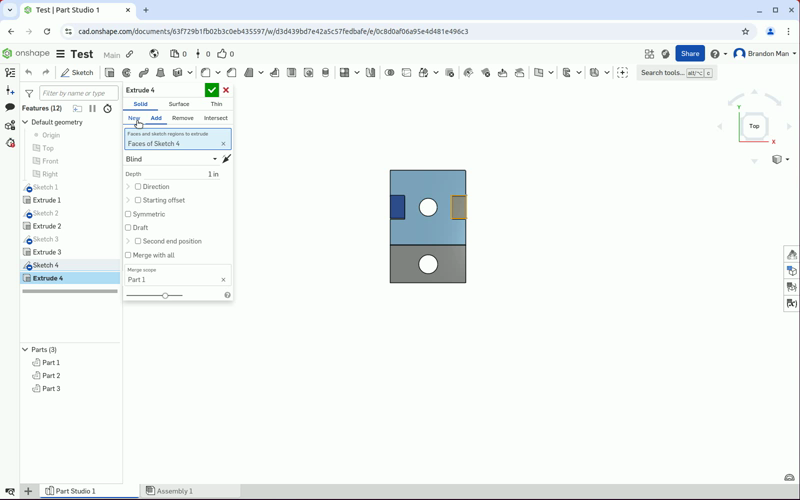
click(137, 120)
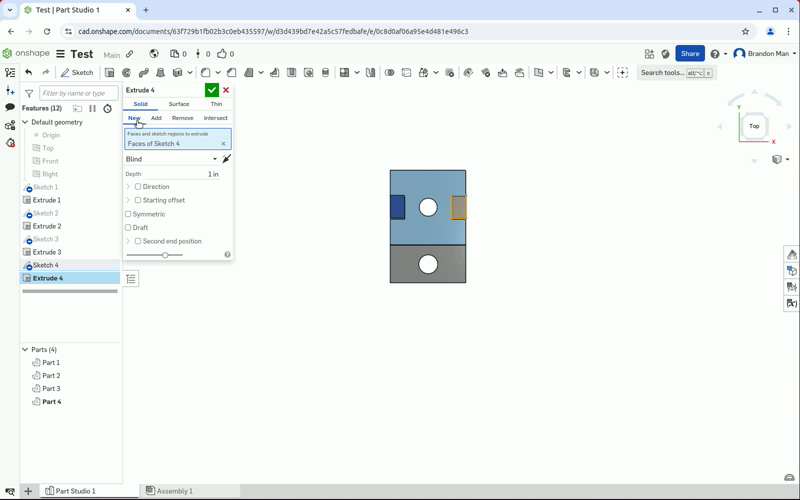
key(tab, 4)
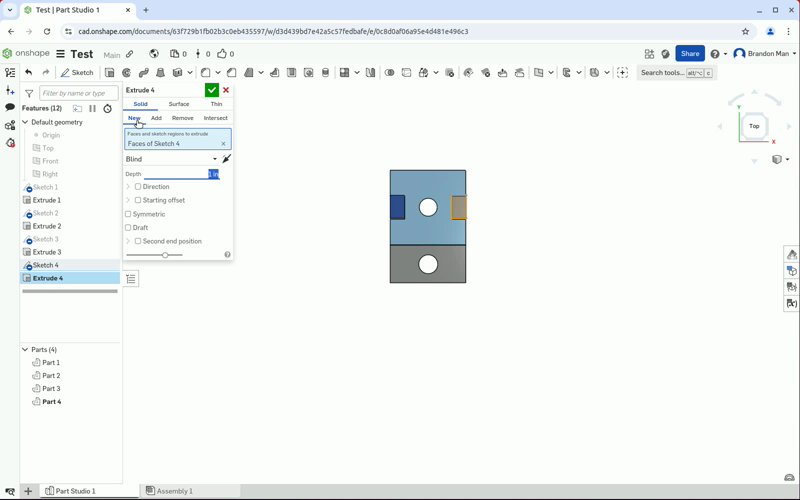
text(7.703)
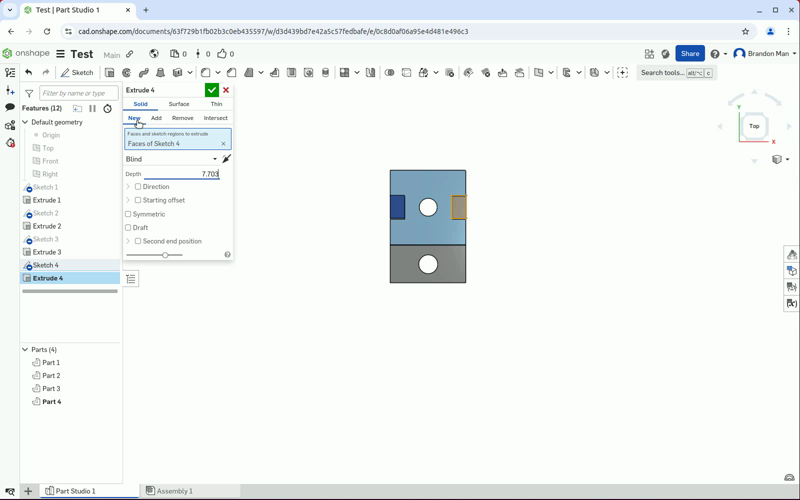
key(enter)
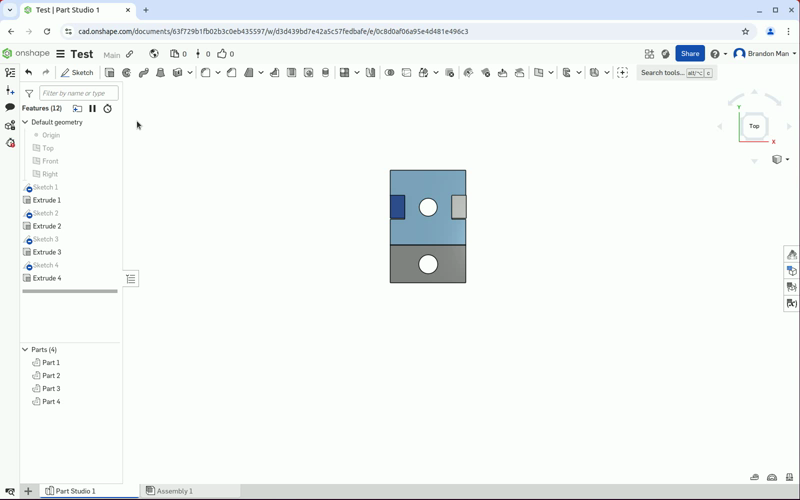
key(shift+h)
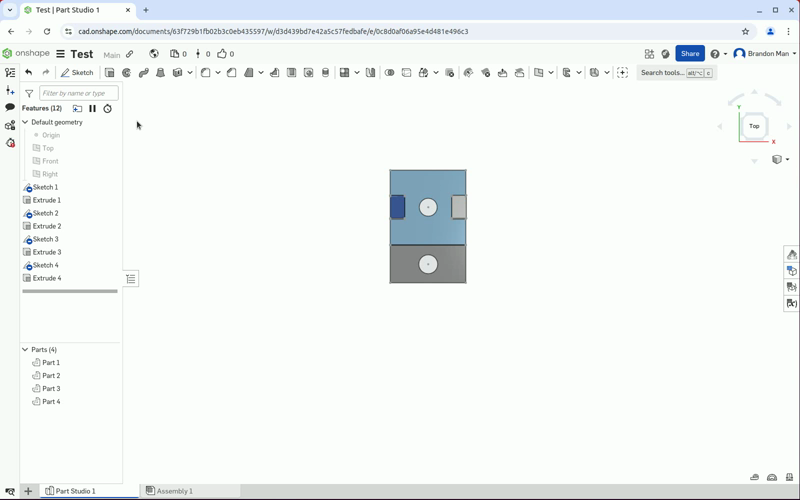
key(shift+h)
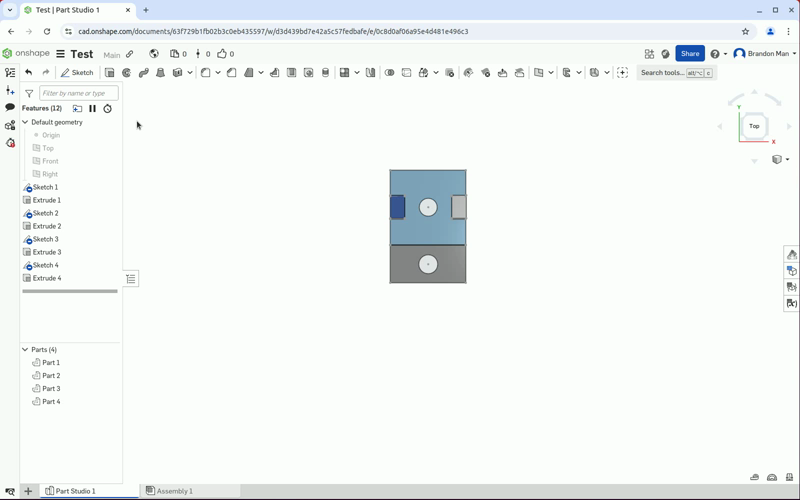
key(shift+7)
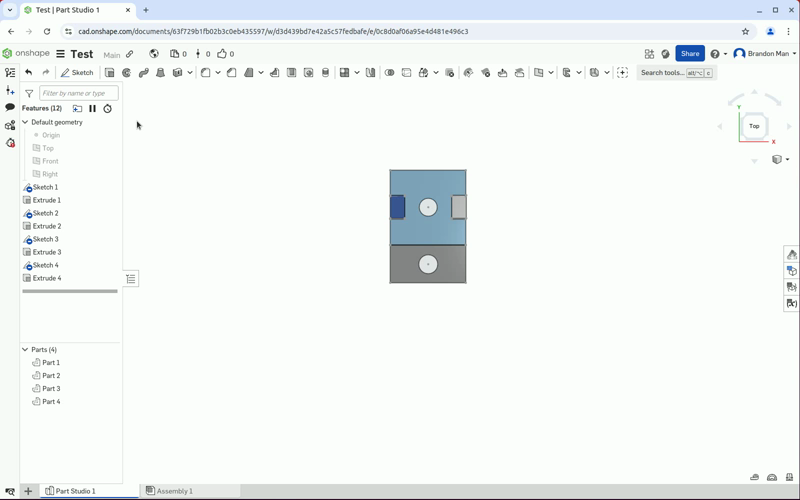
key(up, 3)
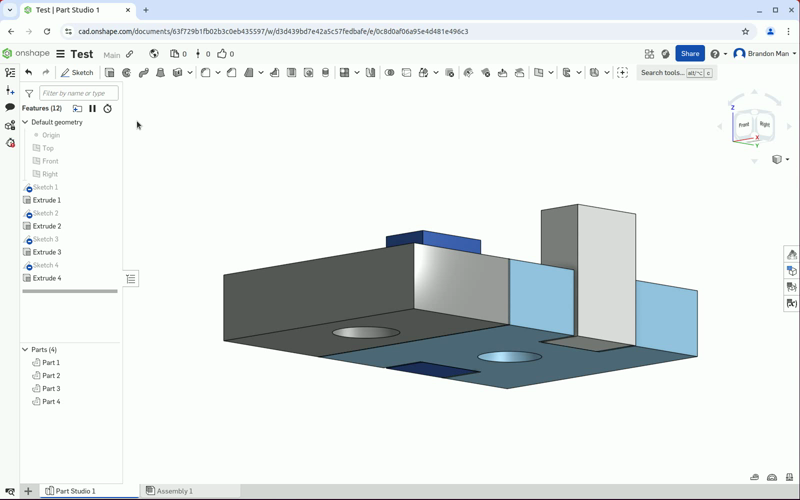
key(left, 3)
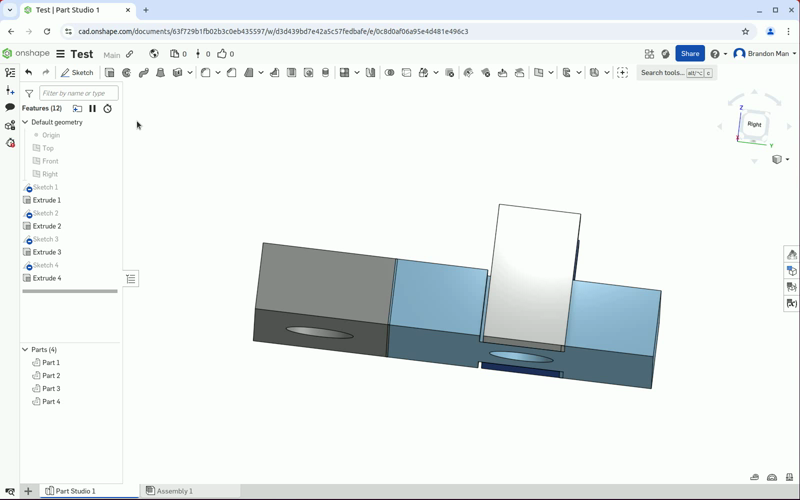
key(right, 3)
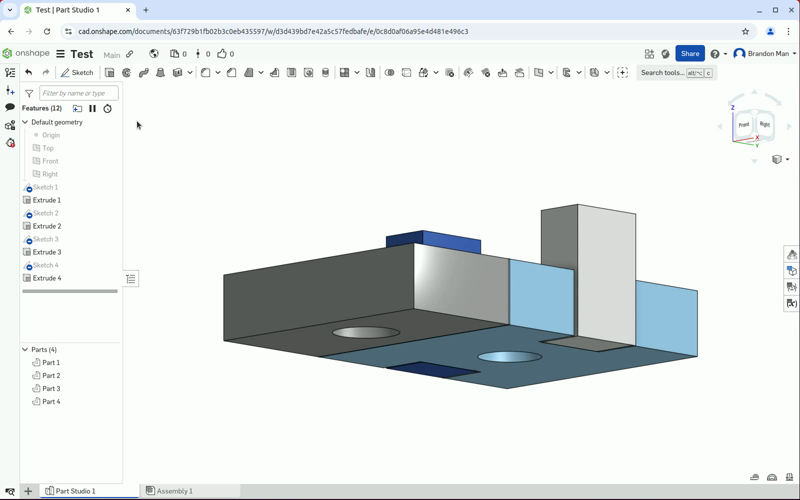
key(down, 3)
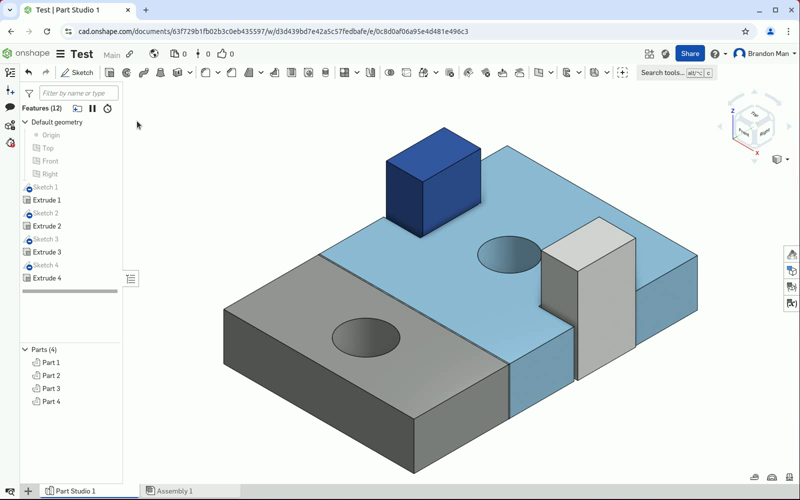
mouse_move(73, 189)
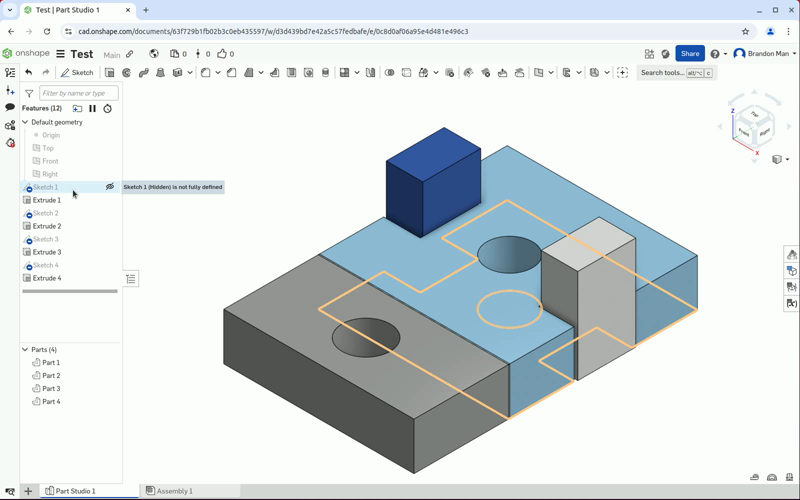
click(73, 189)